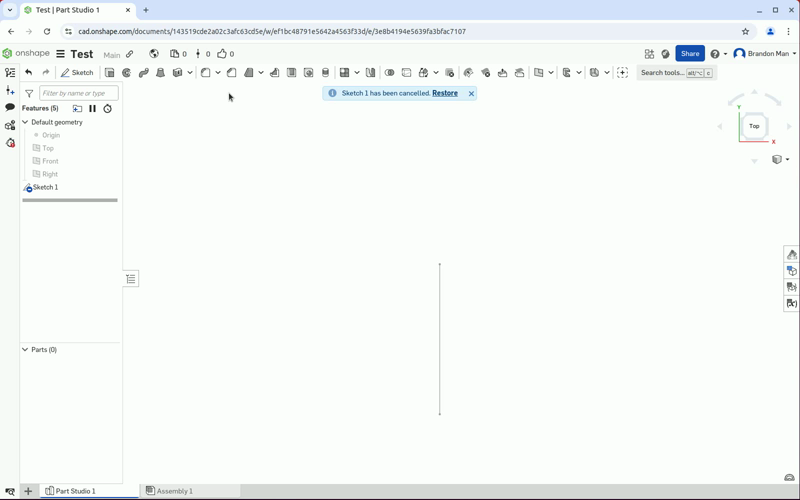
key(shift+h)
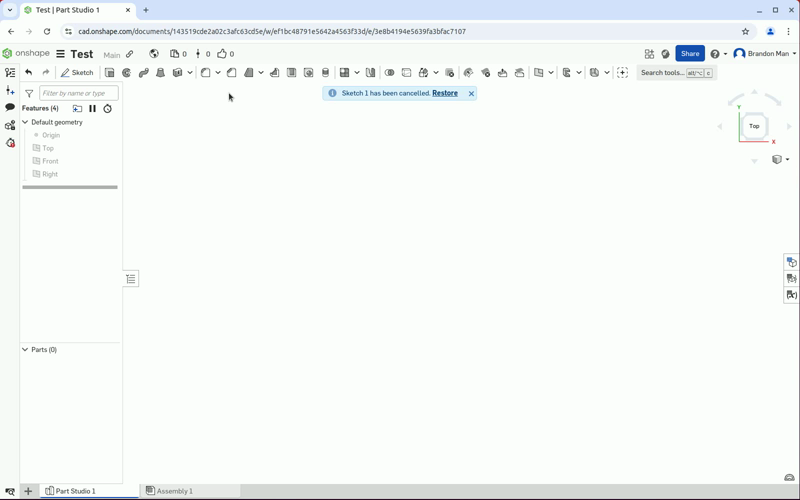
mouse_move(73, 352)
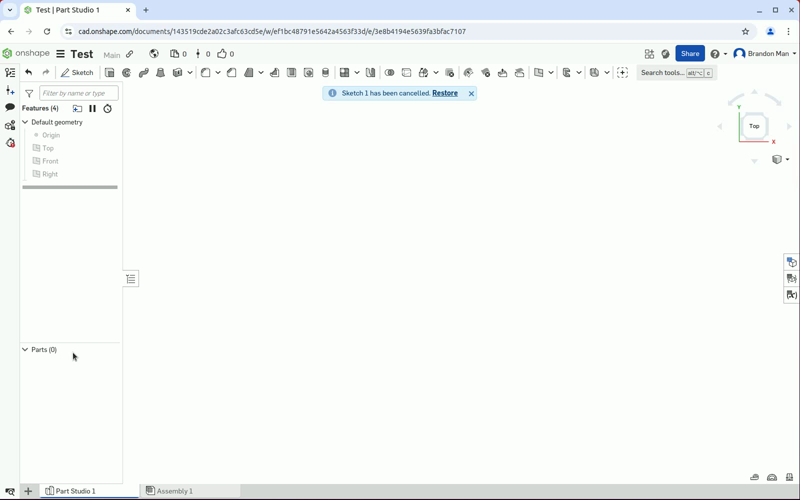
key(y)
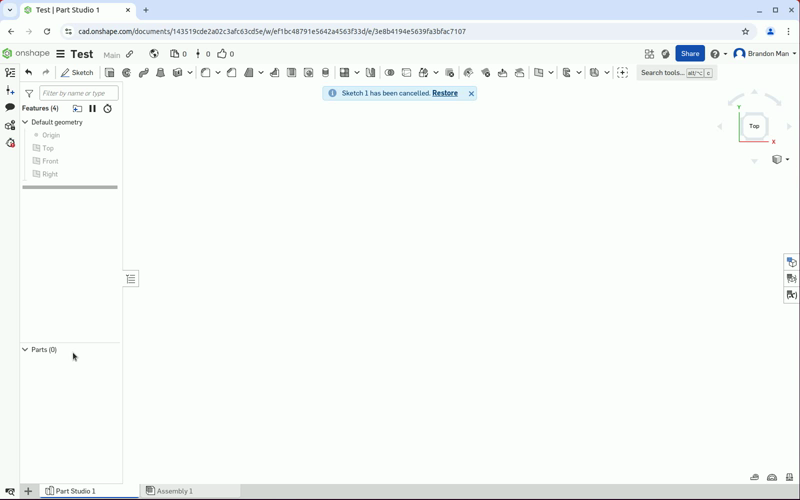
key(shift+p)
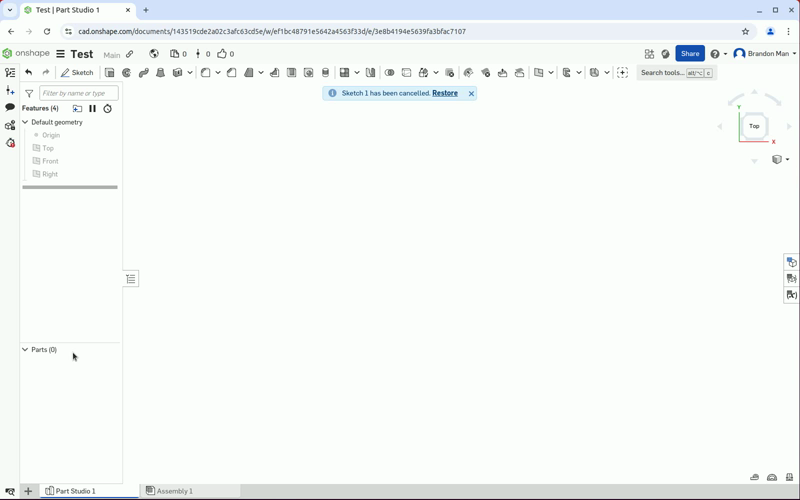
key(space)
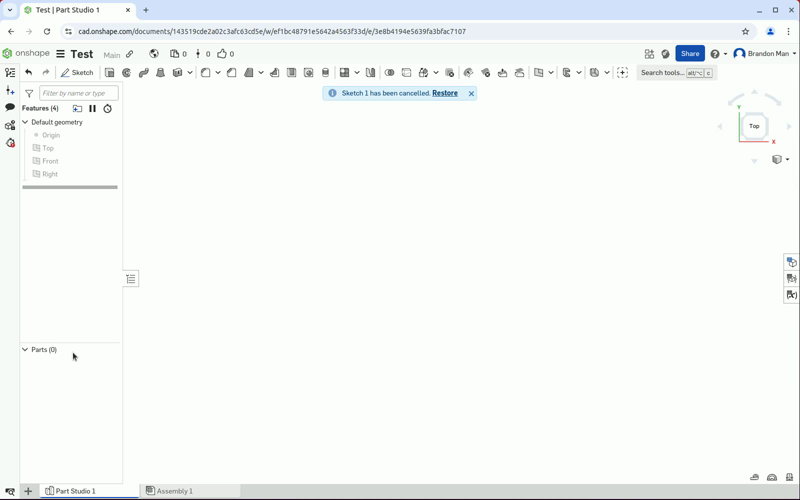
key_down(shift)
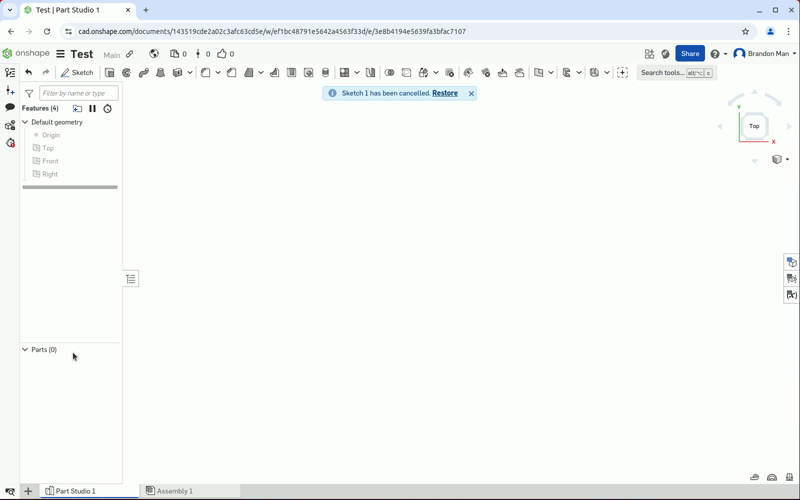
key(up)
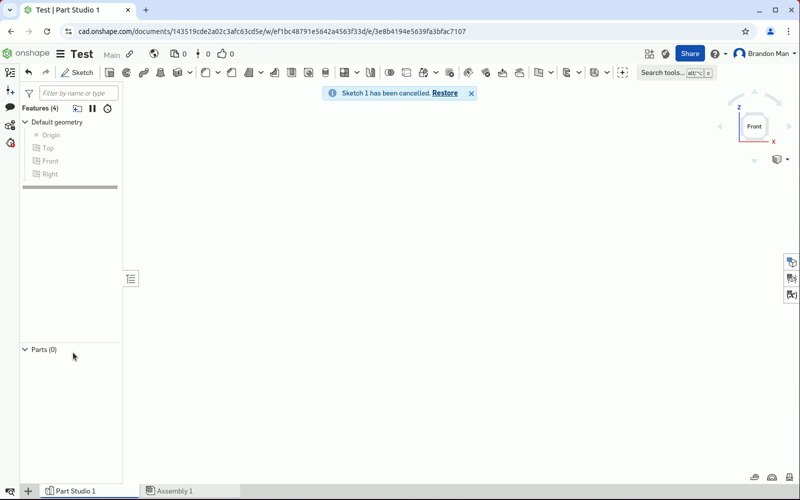
key_up(shift)
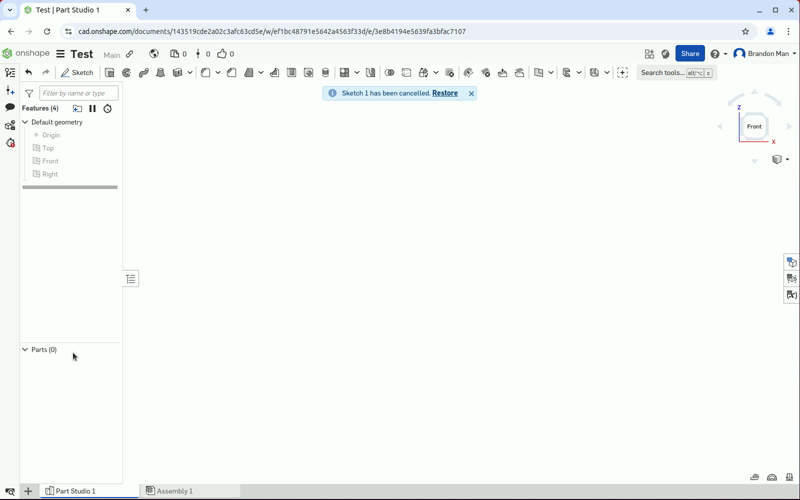
key(space)
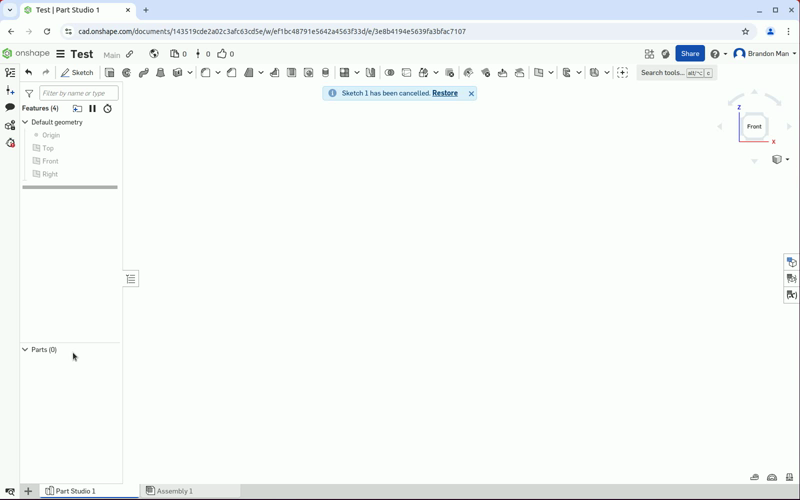
key_down(shift)
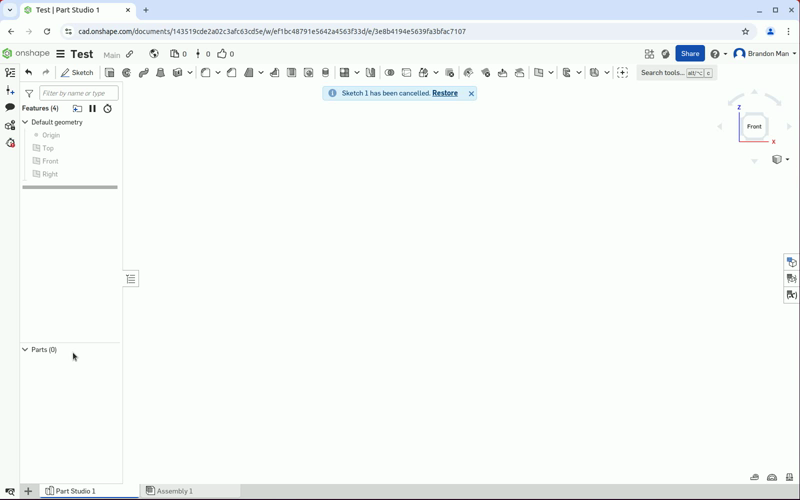
key(left)
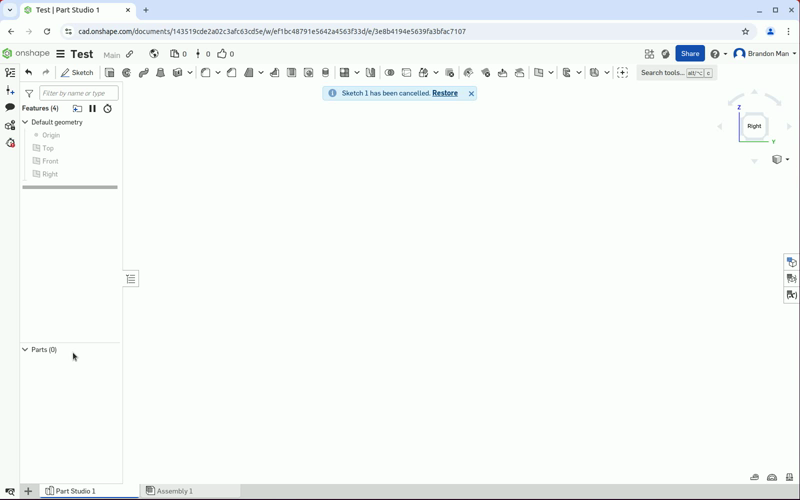
key_up(shift)
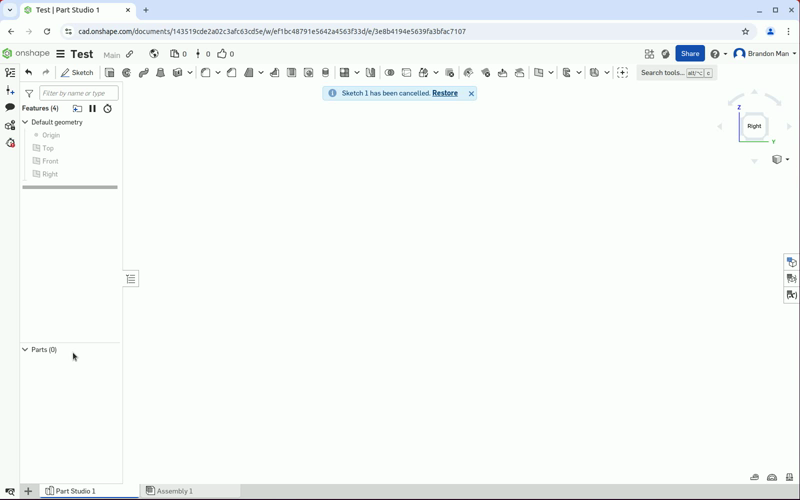
mouse_move(73, 352)
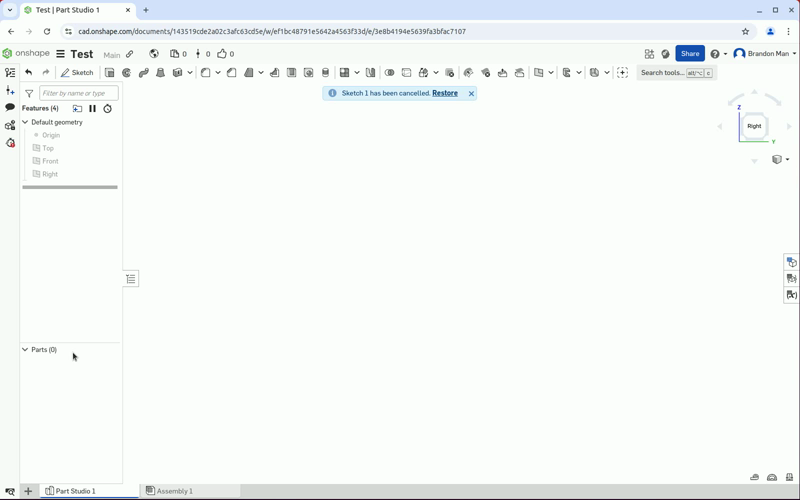
key(shift+y)
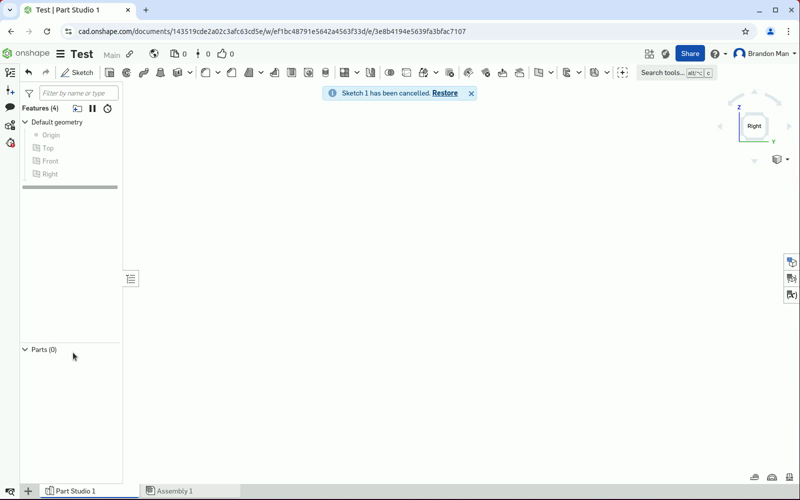
key(shift+s)
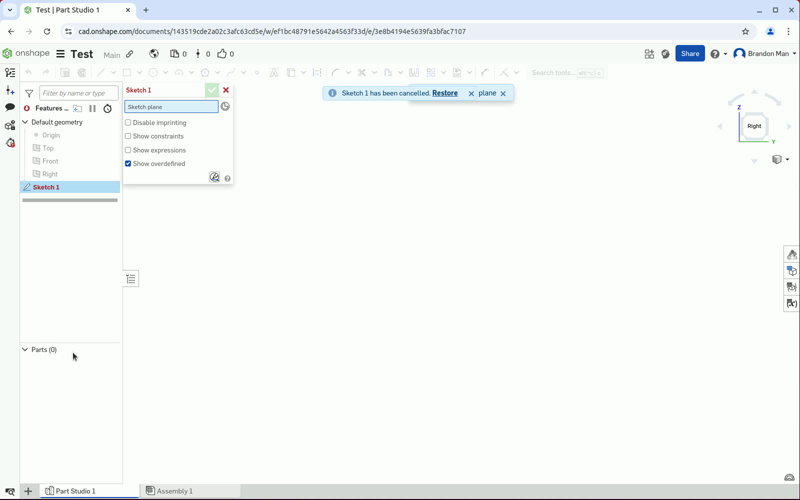
mouse_move(73, 176)
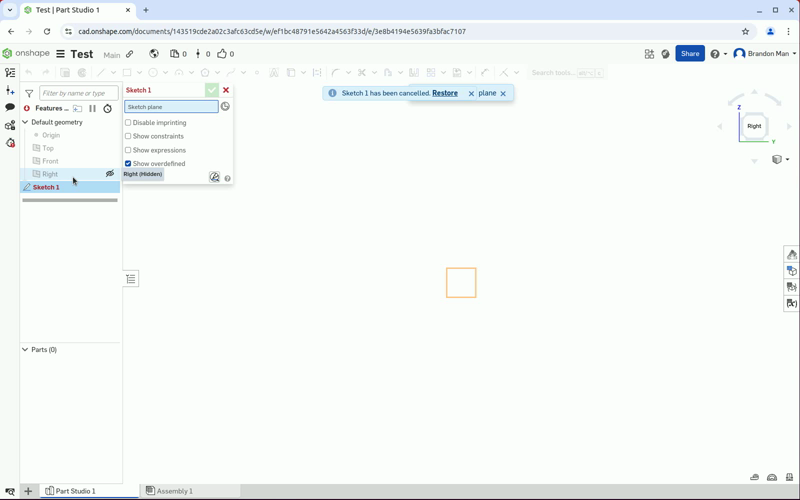
click(73, 176)
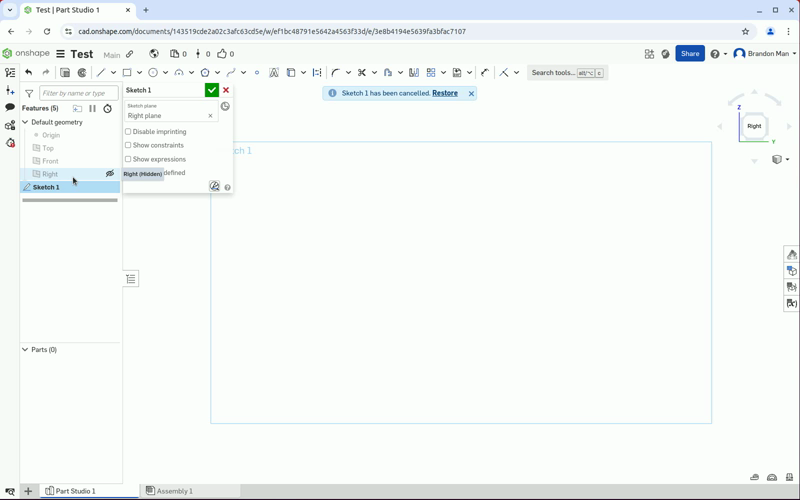
mouse_move(73, 352)
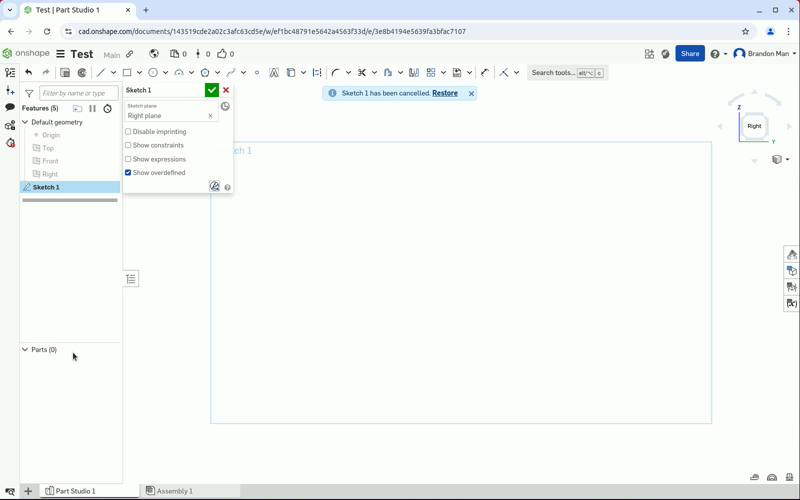
key(y)
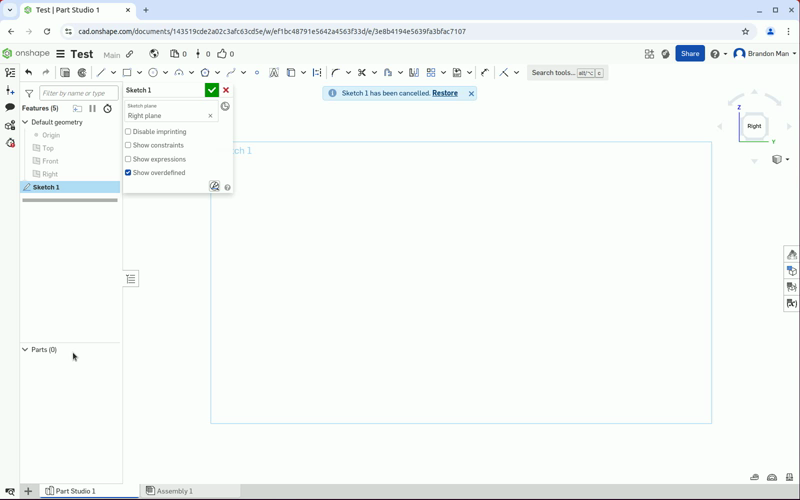
key(c)
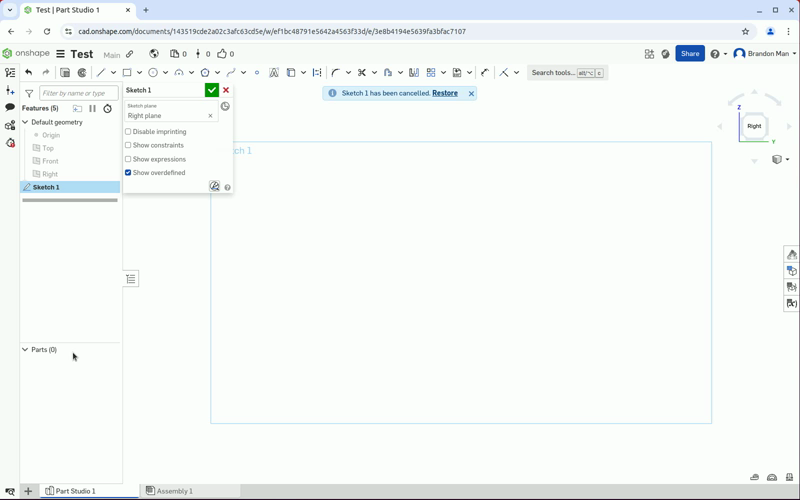
key_down(shift)
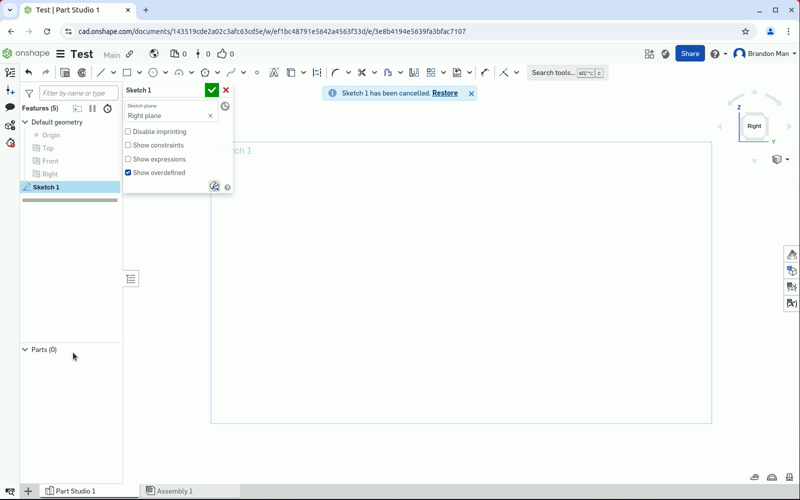
mouse_move(461, 282)
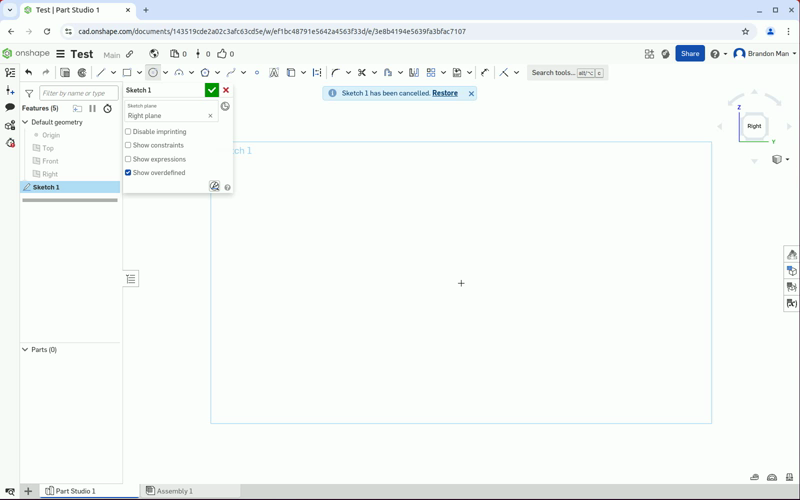
click(461, 282)
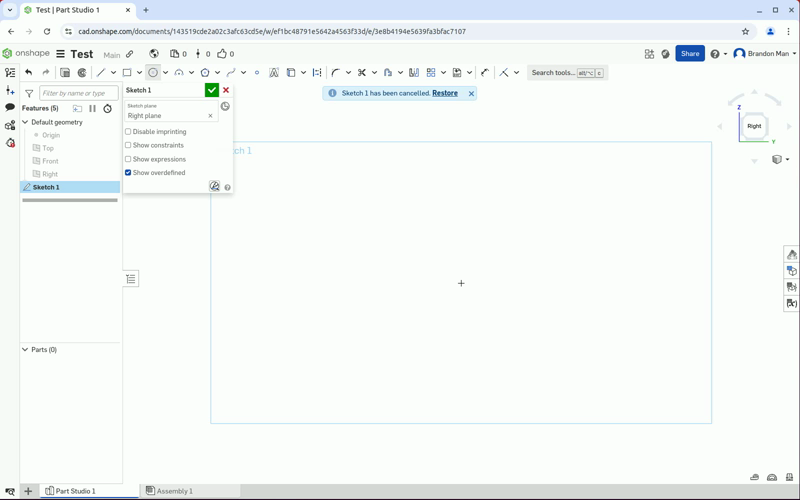
key_up(shift)
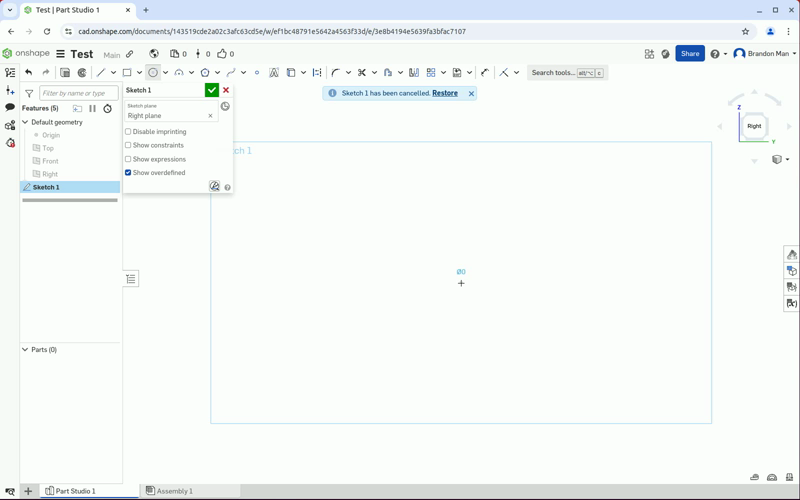
mouse_move(463, 282)
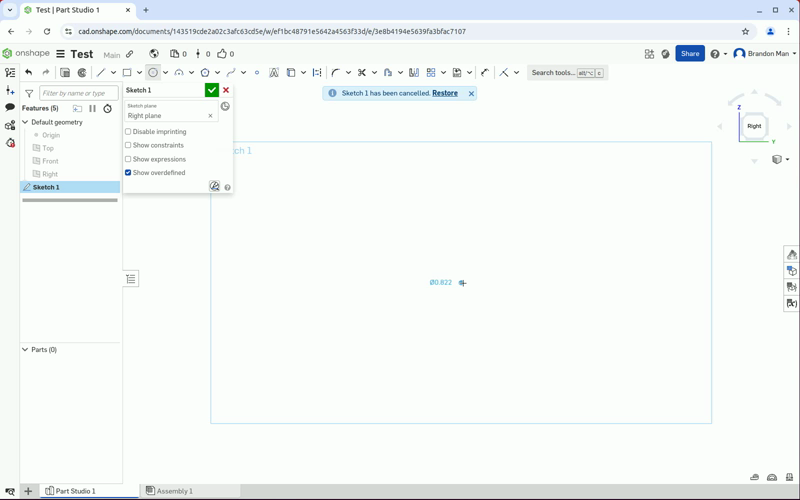
scroll(6)
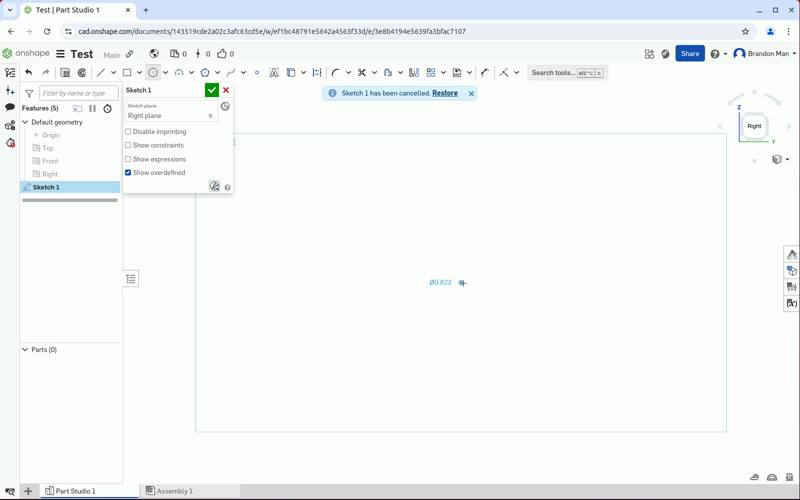
scroll(6)
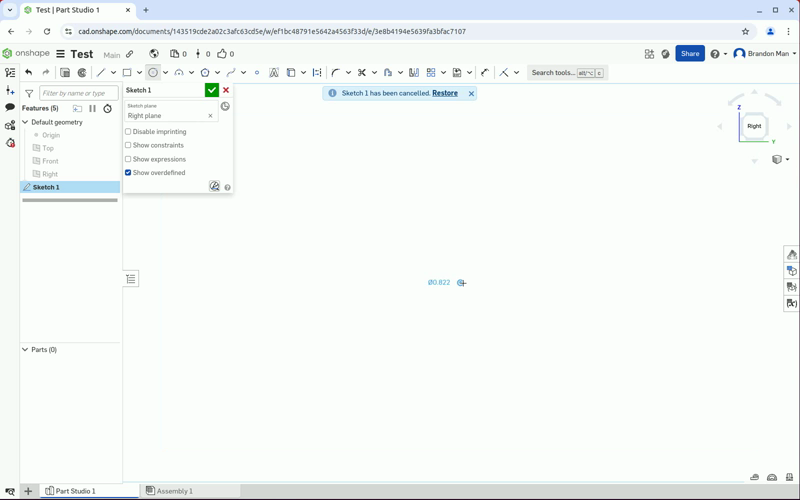
scroll(6)
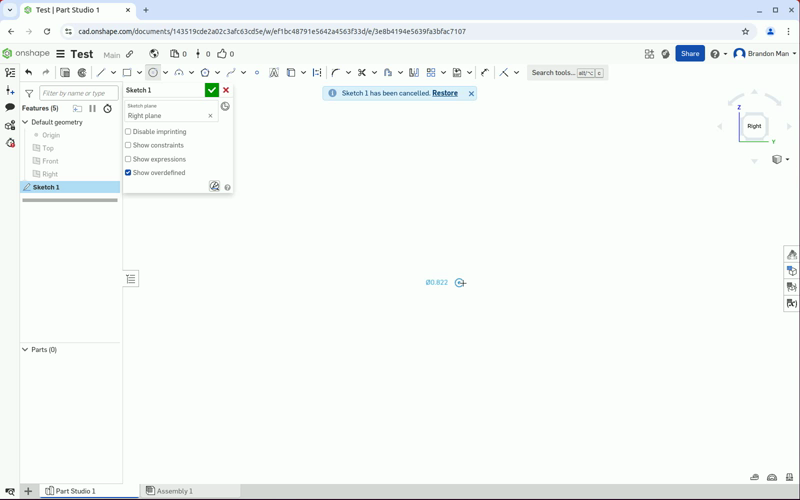
scroll(6)
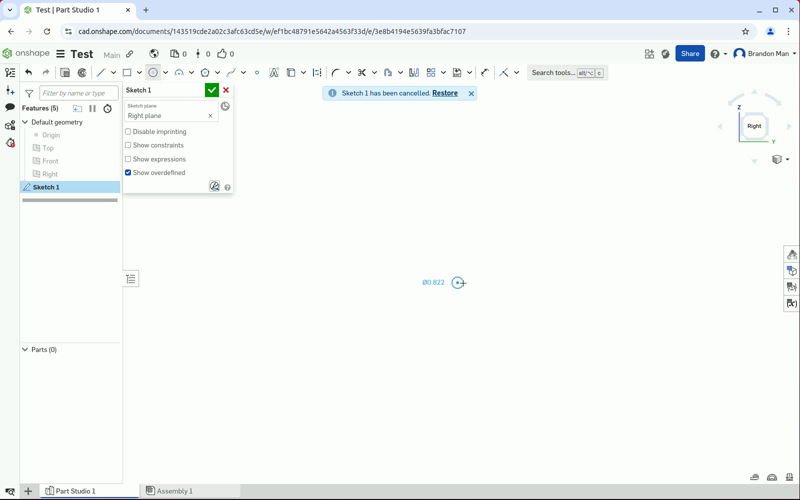
scroll(6)
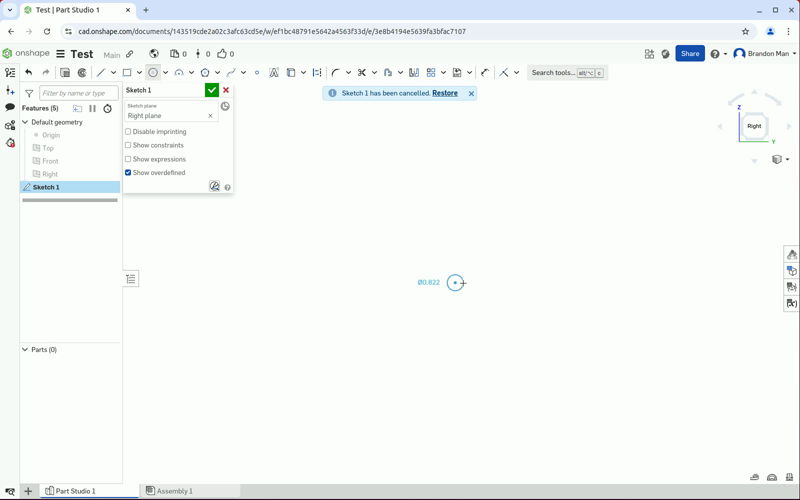
scroll(6)
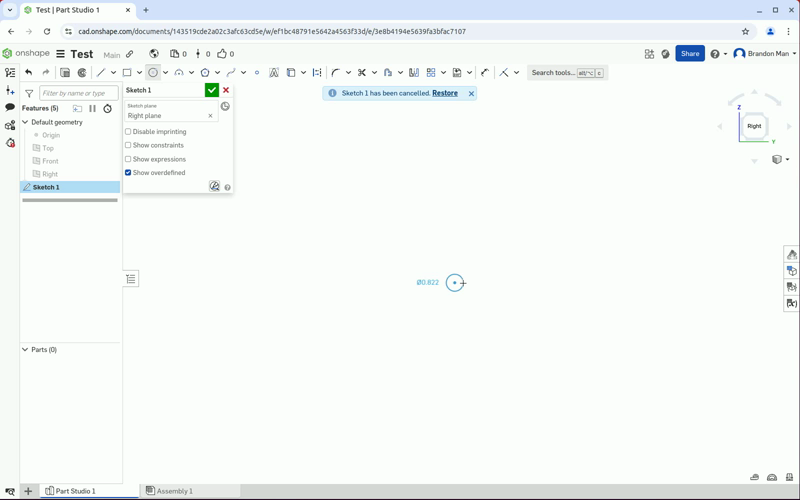
scroll(6)
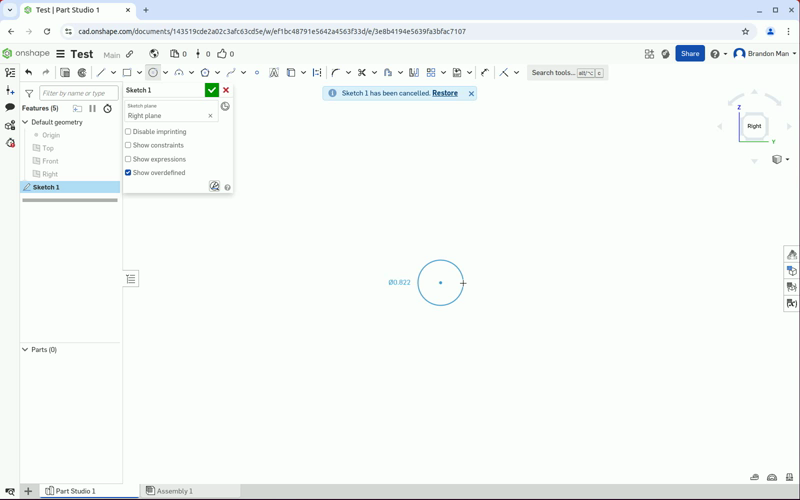
click(463, 282)
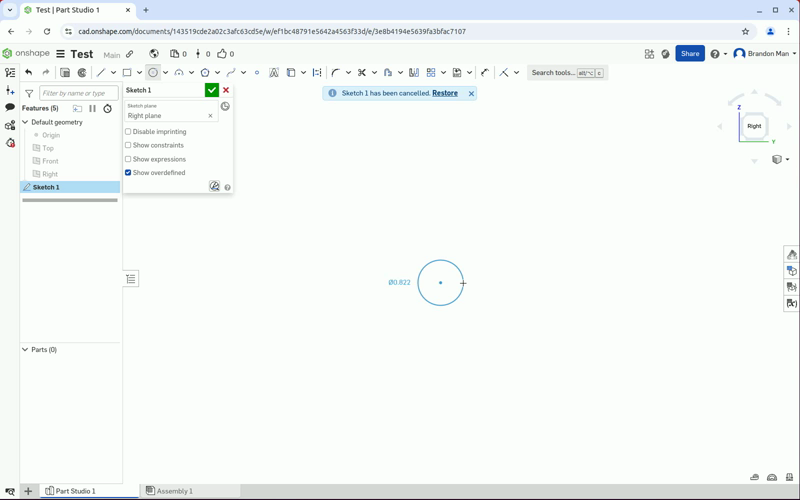
scroll(-6)
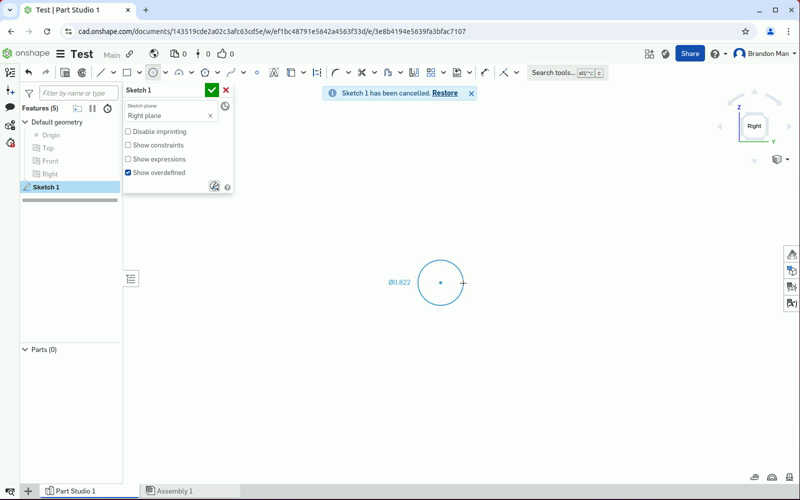
scroll(-6)
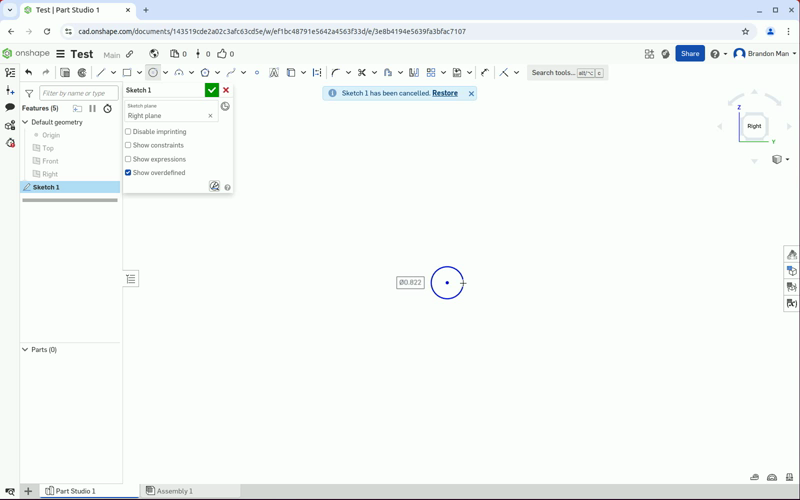
scroll(-6)
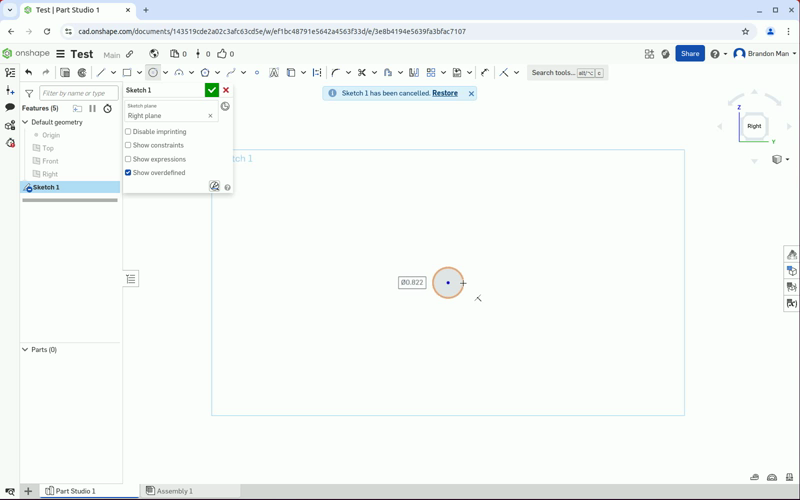
scroll(-6)
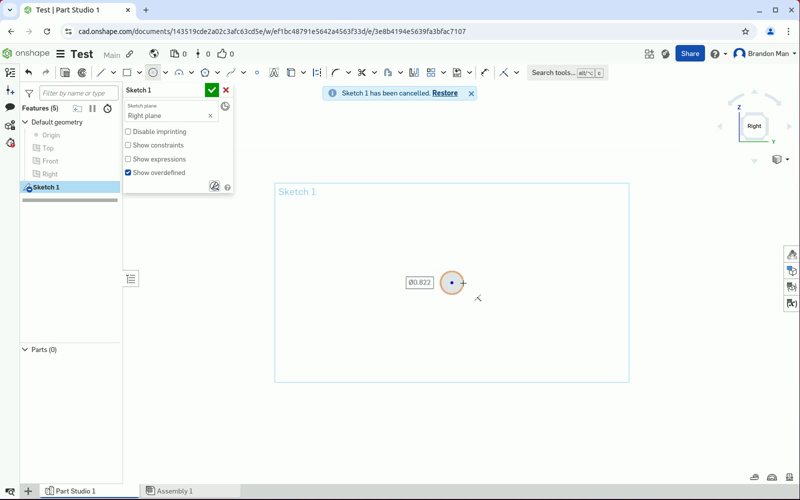
scroll(-6)
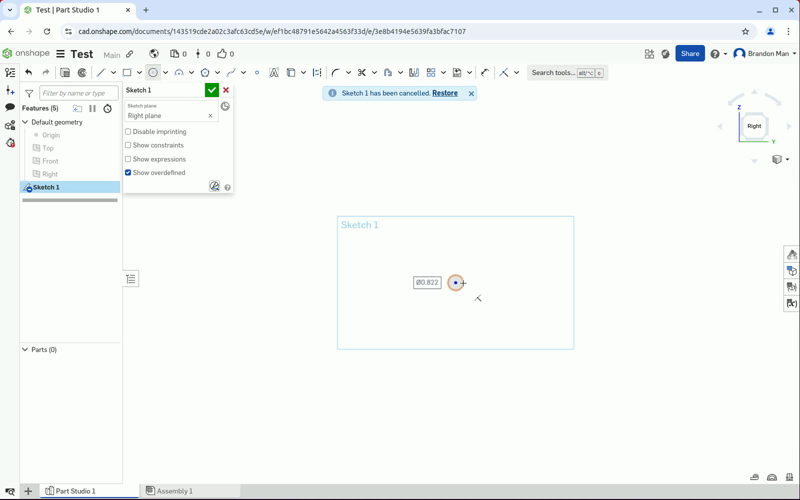
scroll(-6)
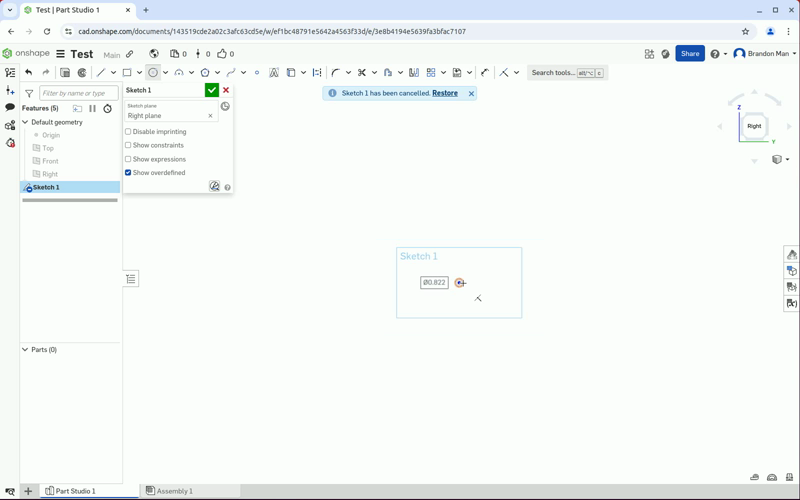
scroll(-6)
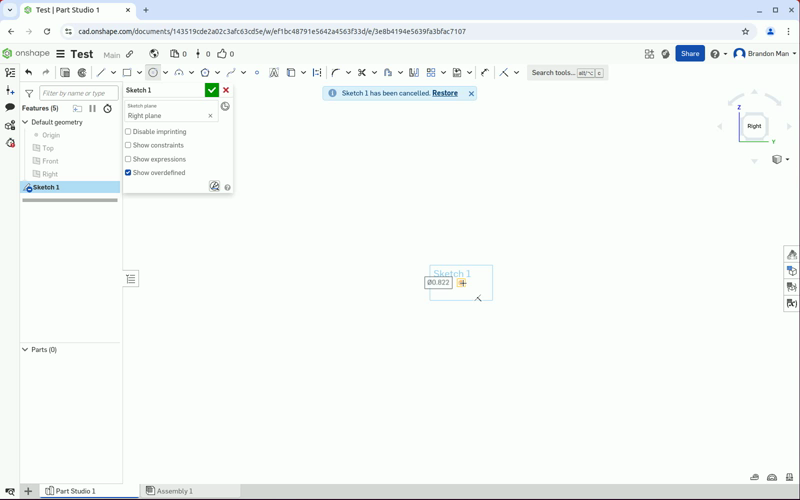
key(esc)
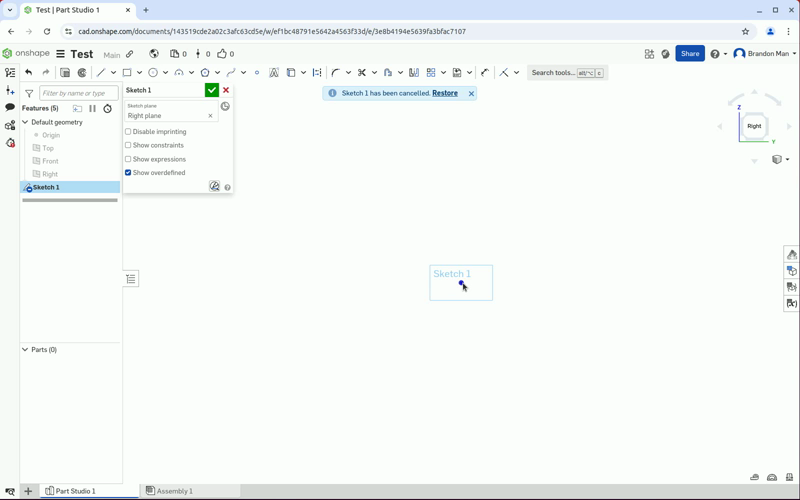
mouse_move(462, 283)
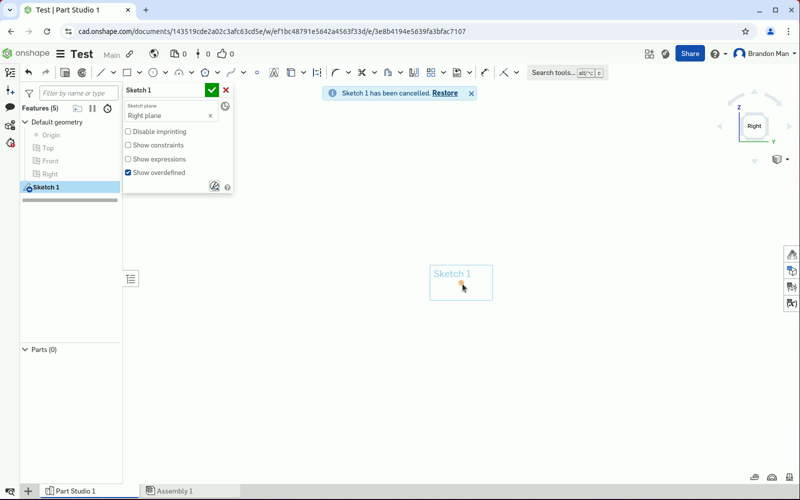
scroll(6)
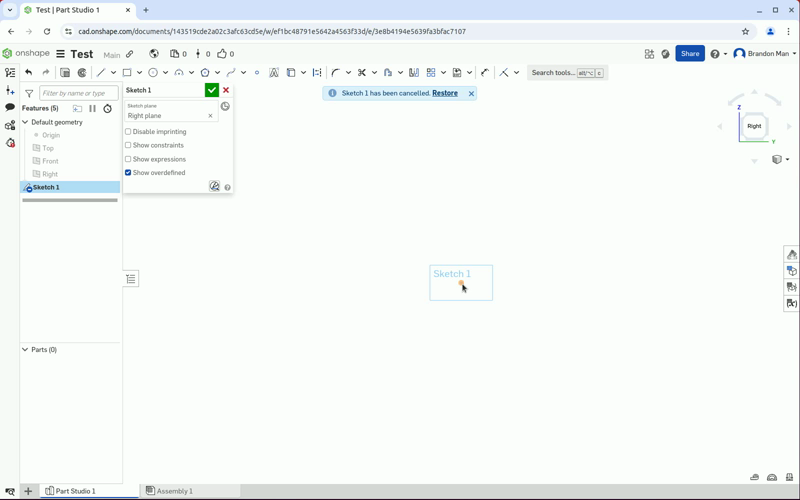
scroll(6)
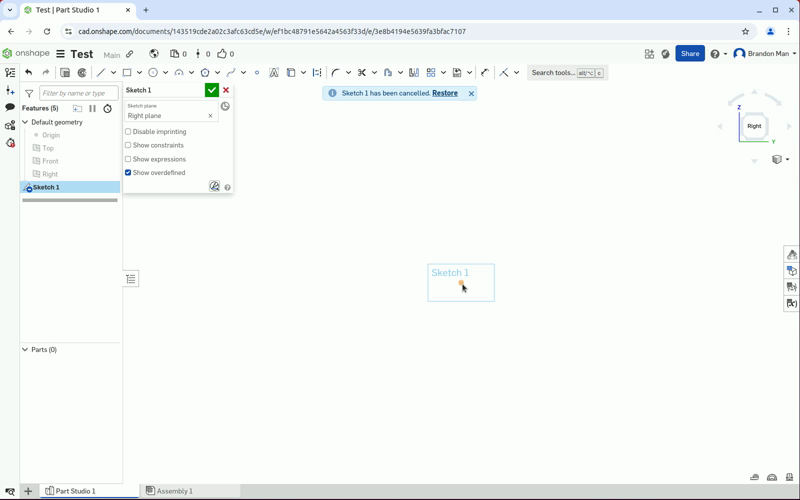
scroll(6)
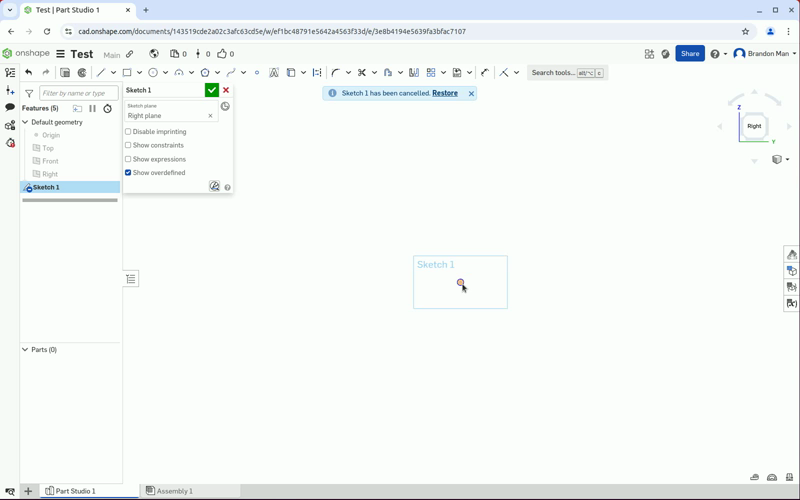
scroll(6)
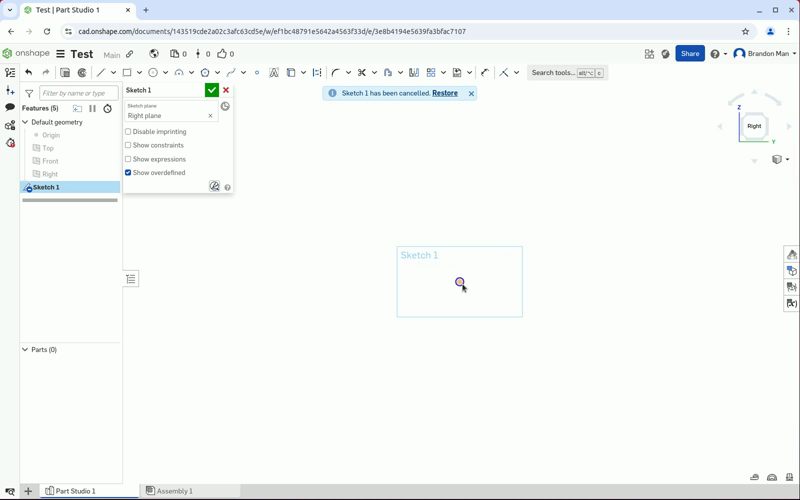
scroll(6)
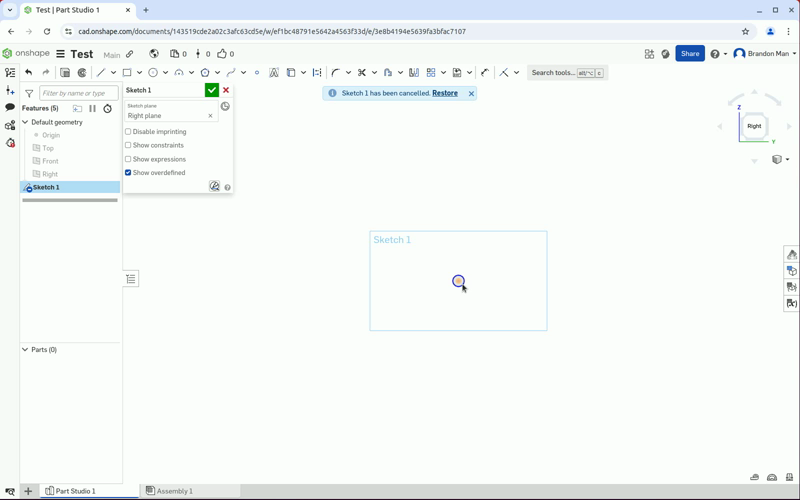
scroll(6)
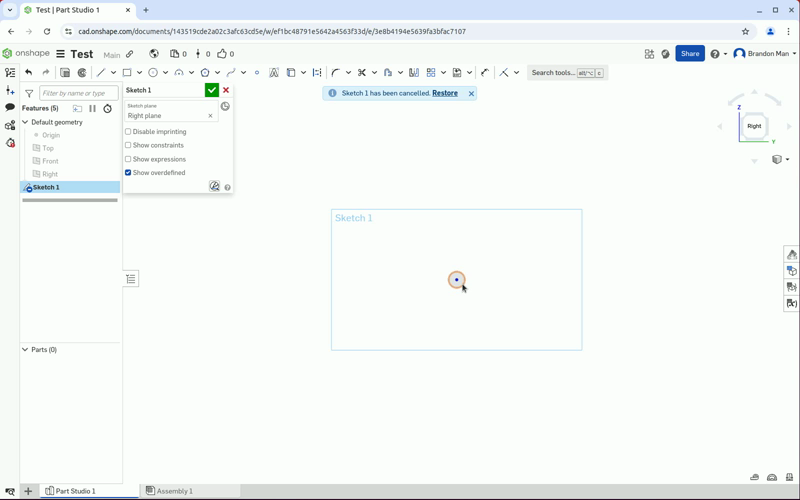
scroll(6)
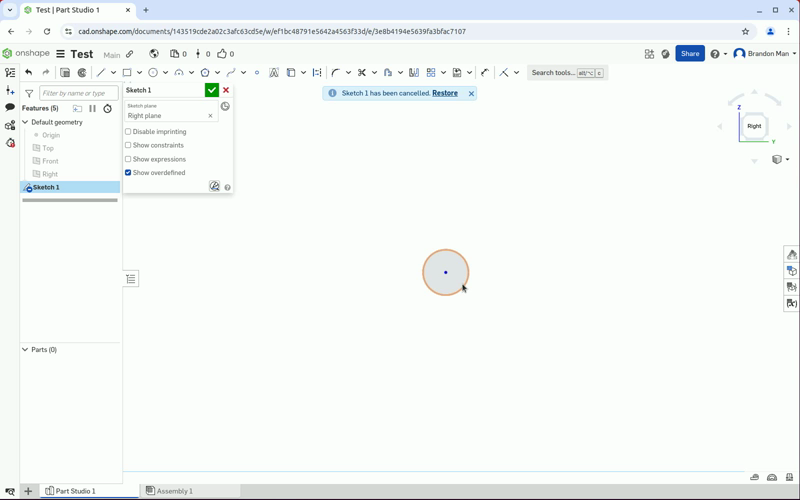
click(462, 283)
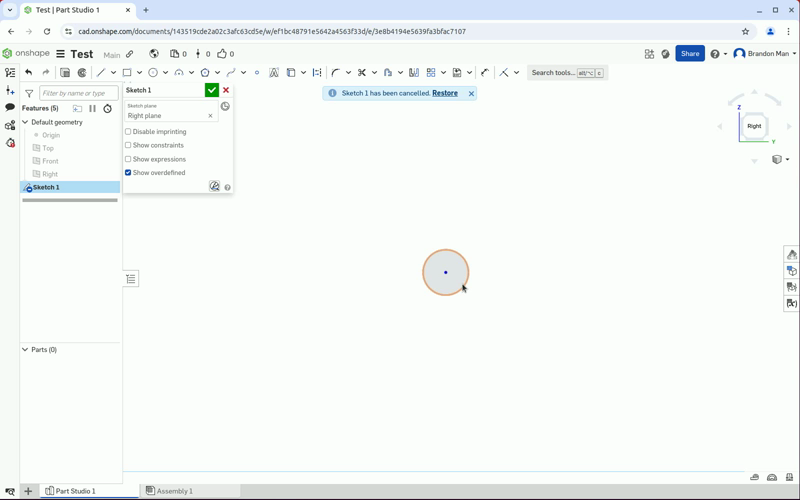
scroll(-6)
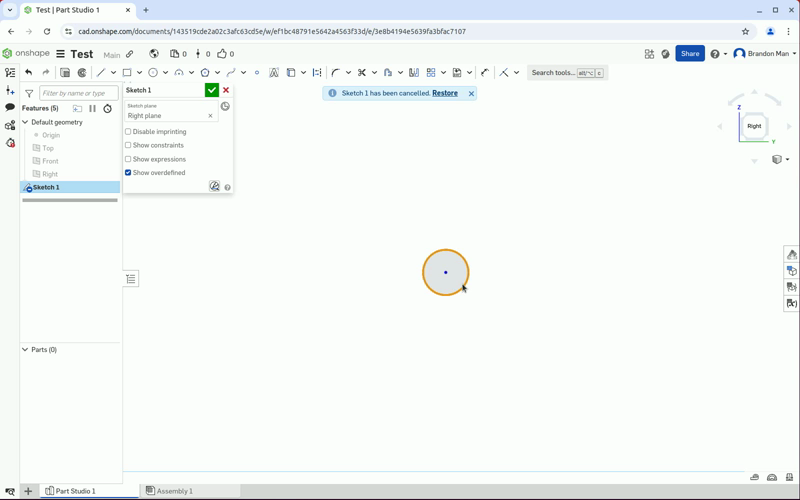
scroll(-6)
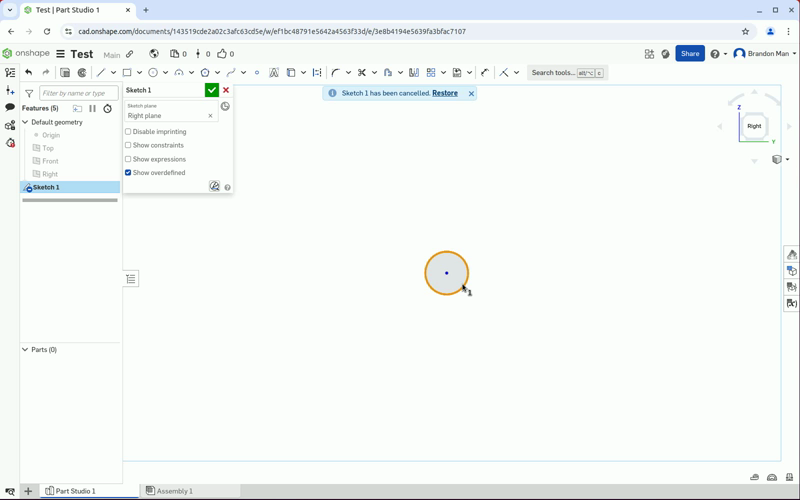
scroll(-6)
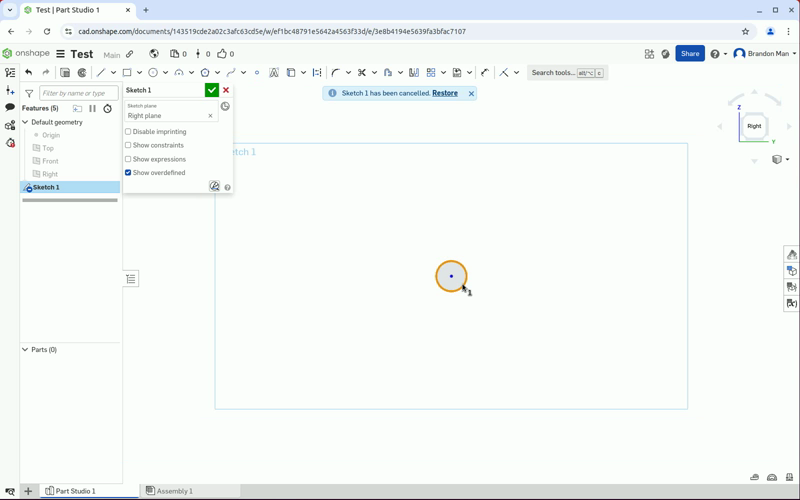
scroll(-6)
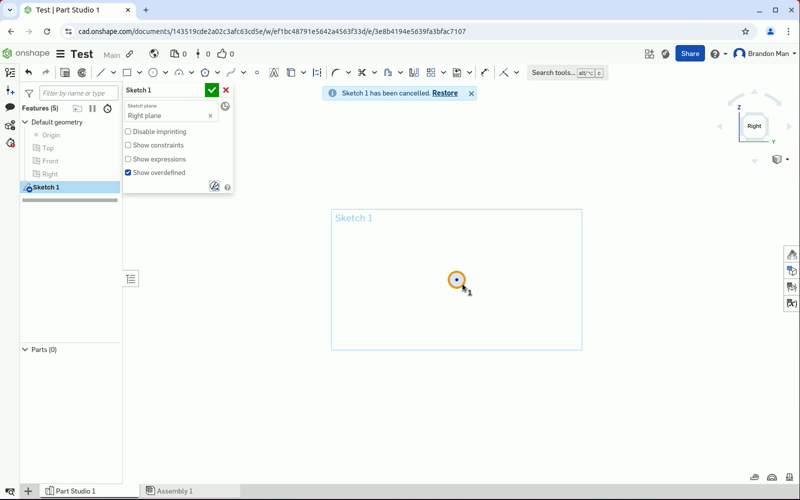
scroll(-6)
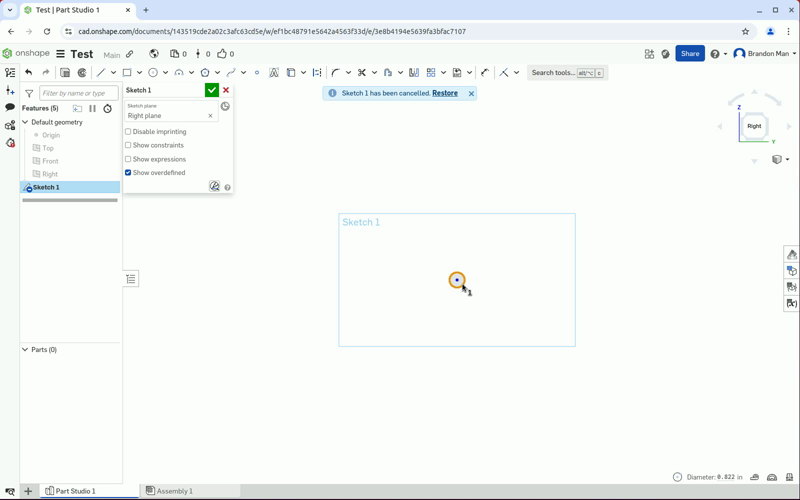
scroll(-6)
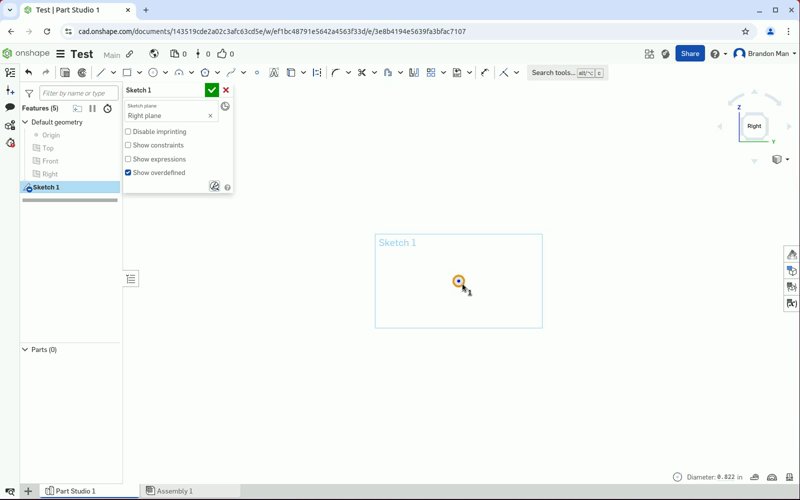
scroll(-6)
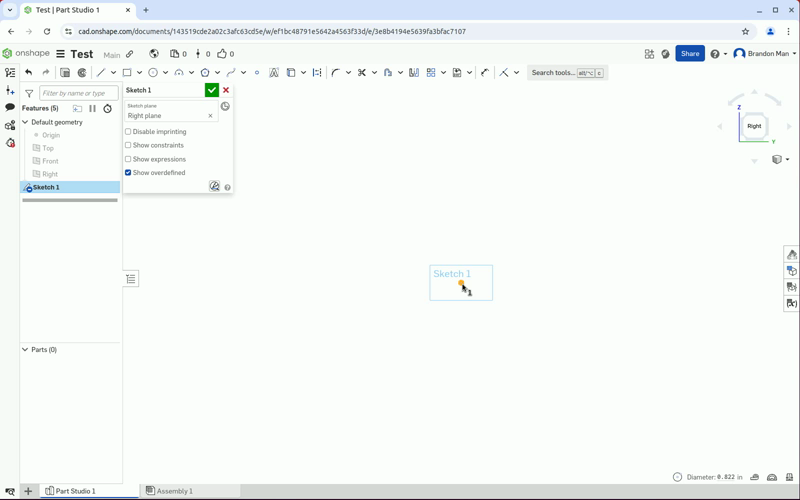
mouse_move(73, 352)
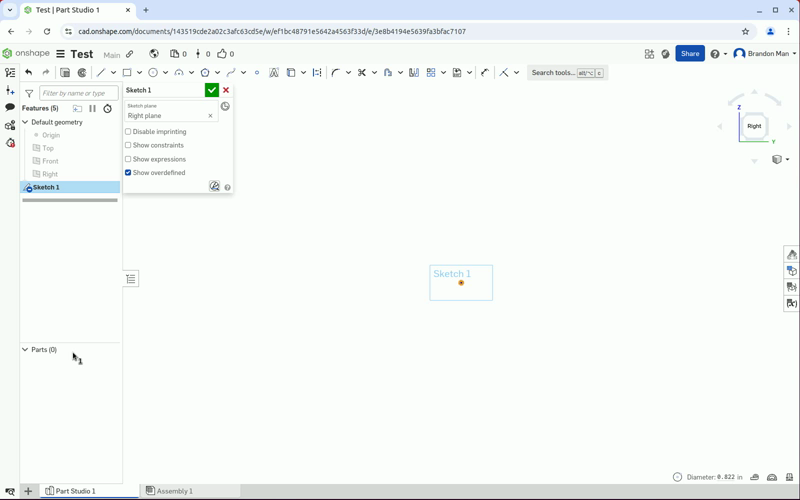
key(shift+y)
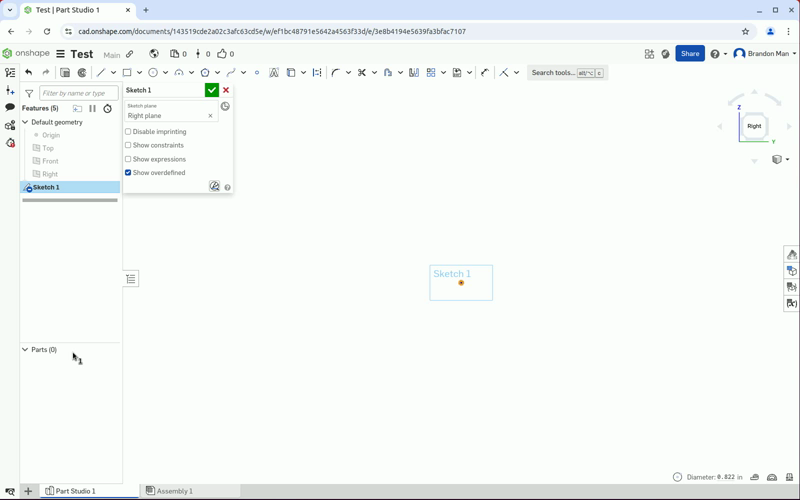
key(shift+e)
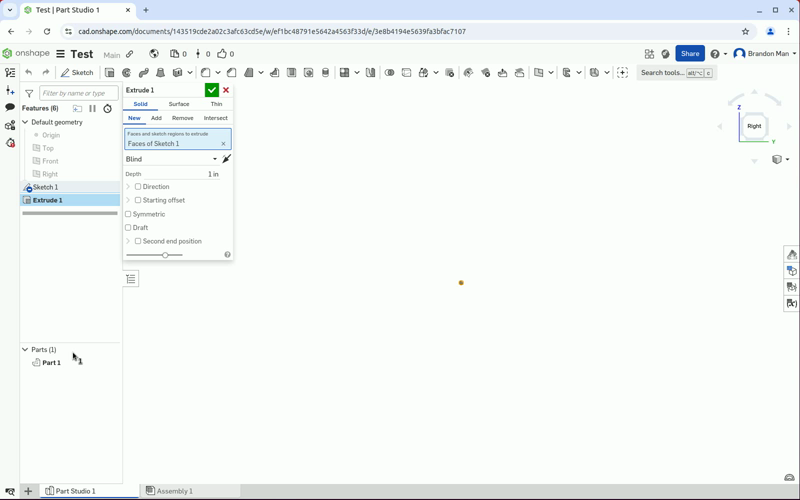
mouse_move(143, 106)
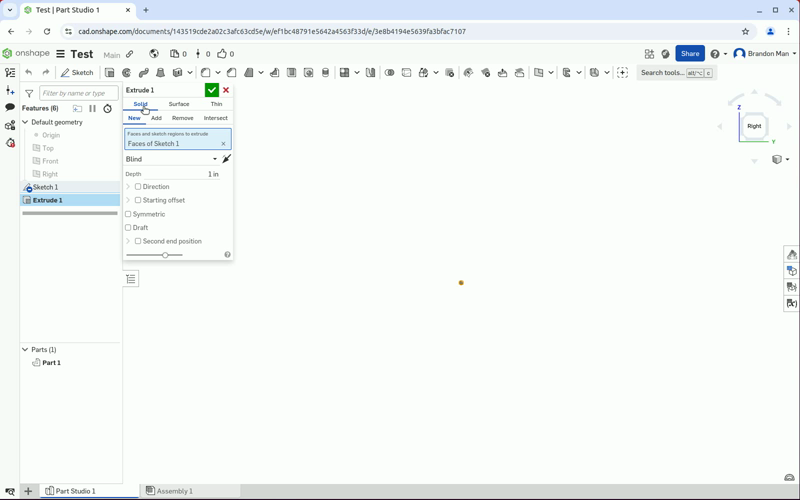
click(143, 106)
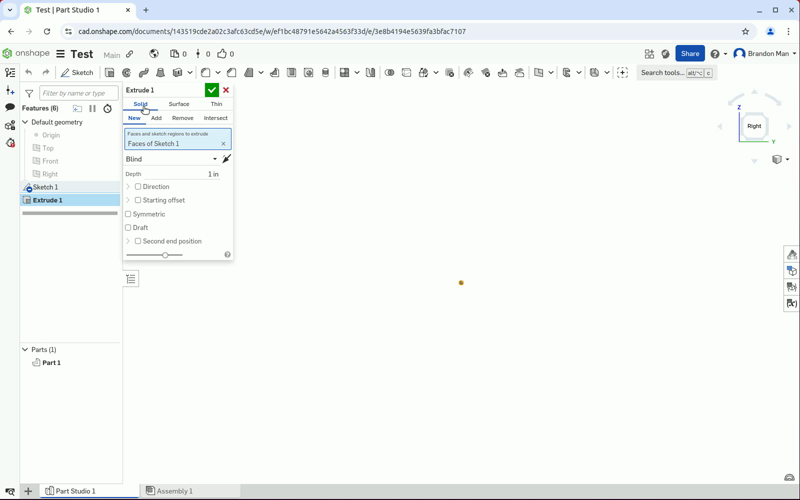
mouse_move(137, 120)
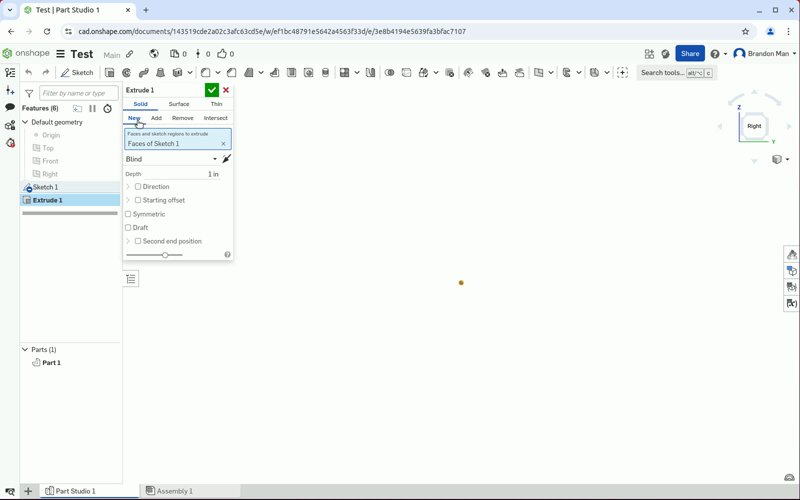
click(137, 120)
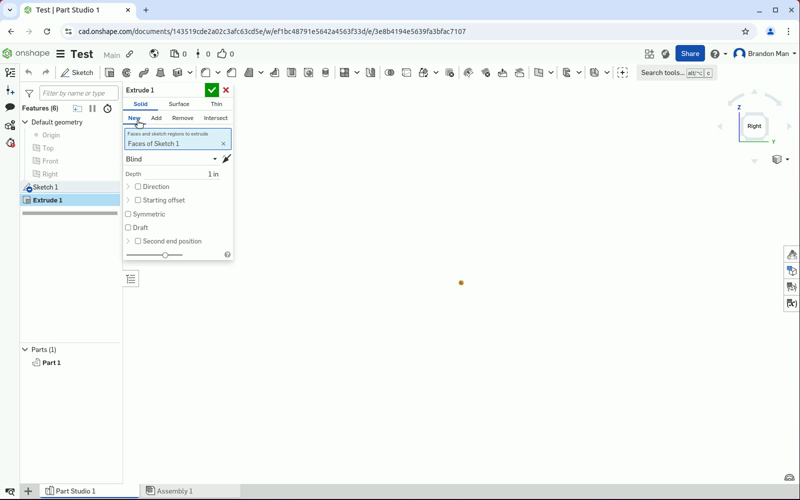
key(tab, 4)
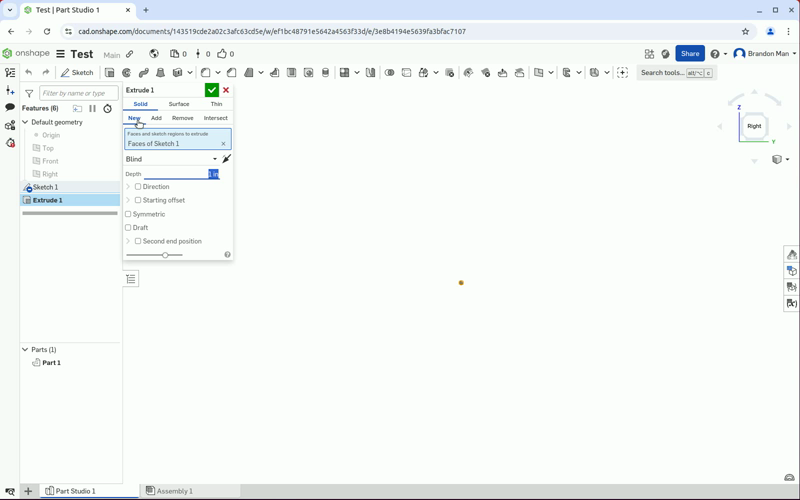
text(-23.108)
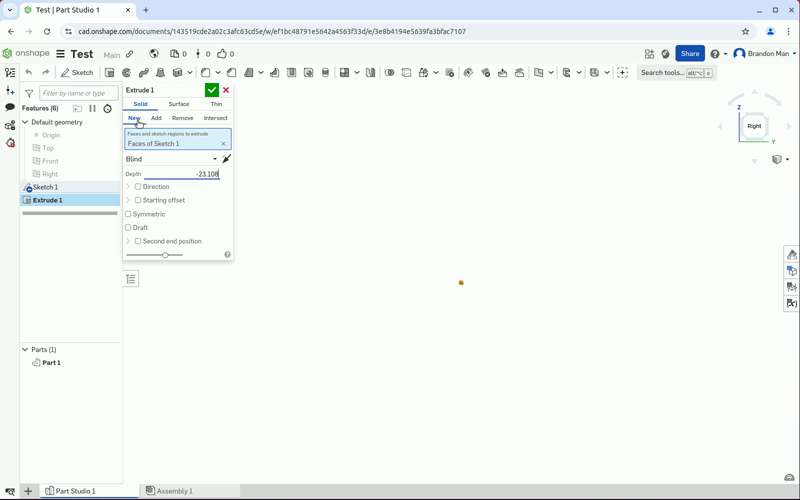
key(enter)
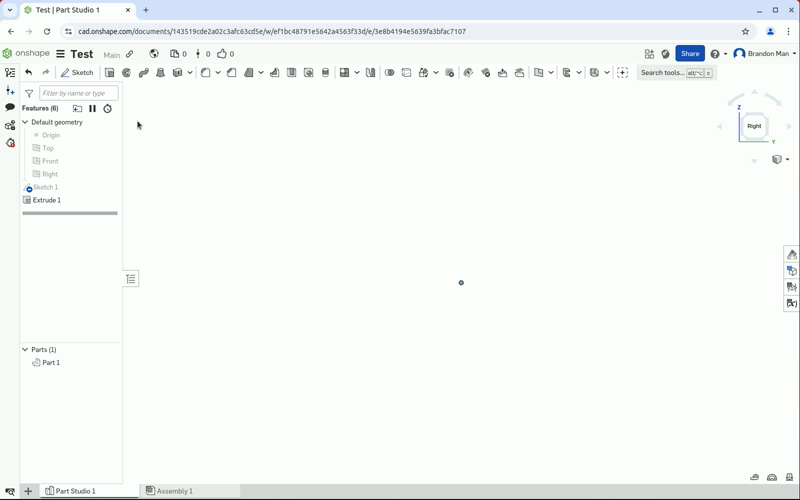
key(shift+h)
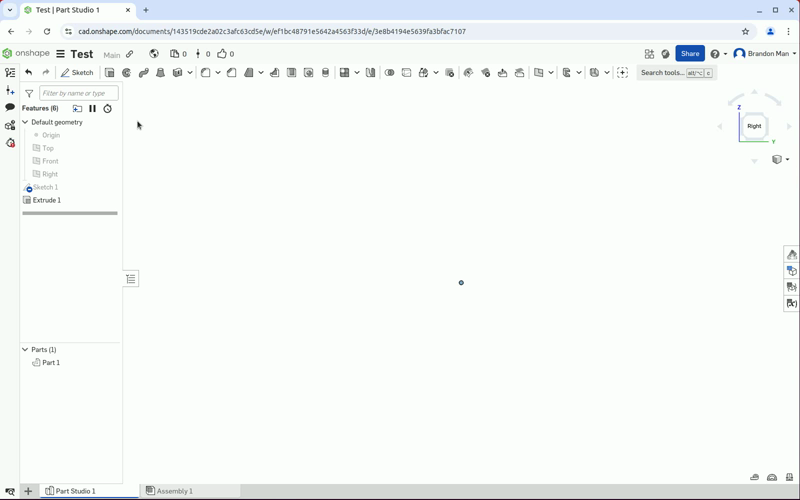
key(shift+h)
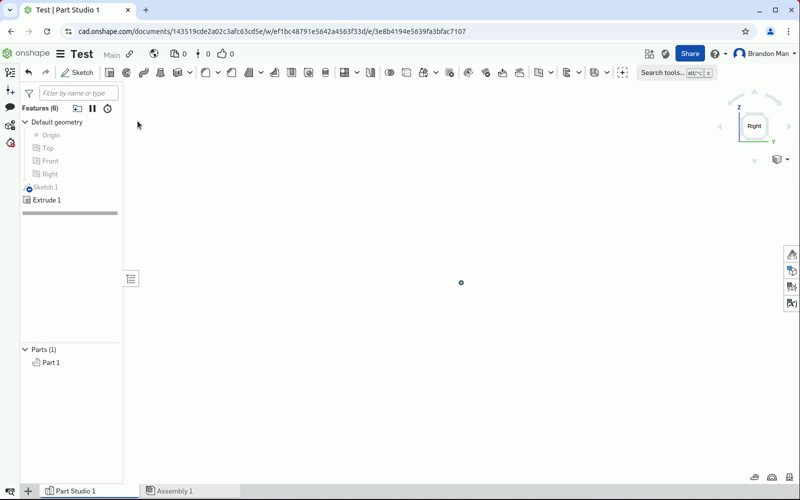
mouse_move(73, 189)
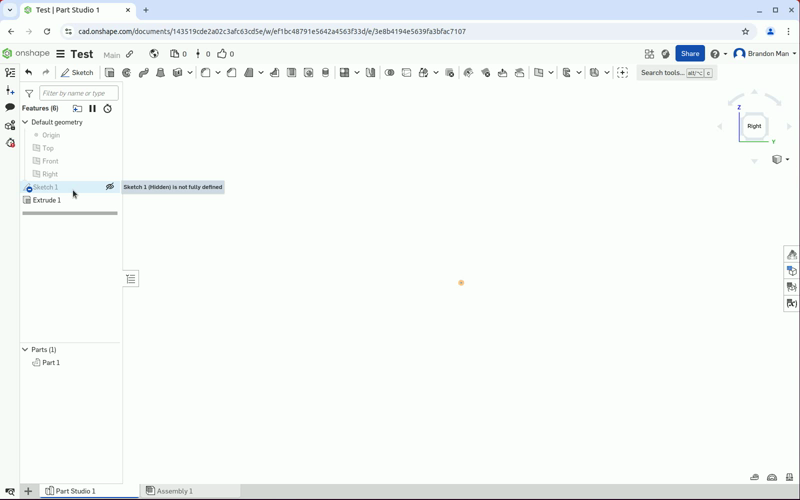
click(73, 189)
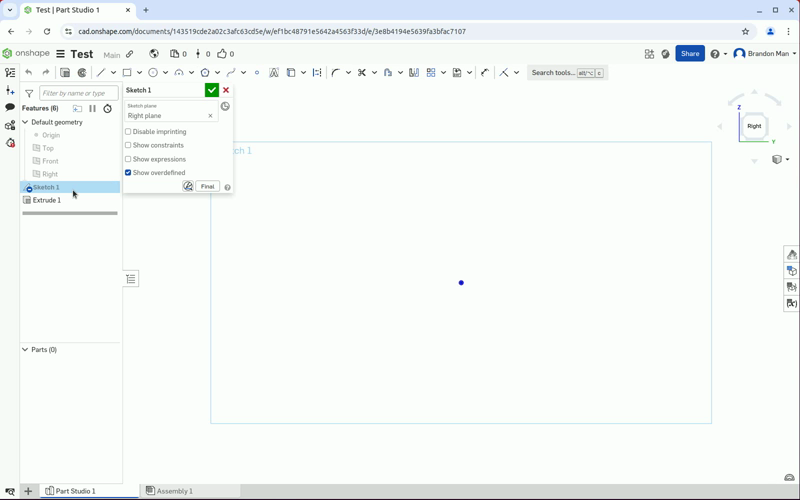
mouse_move(229, 92)
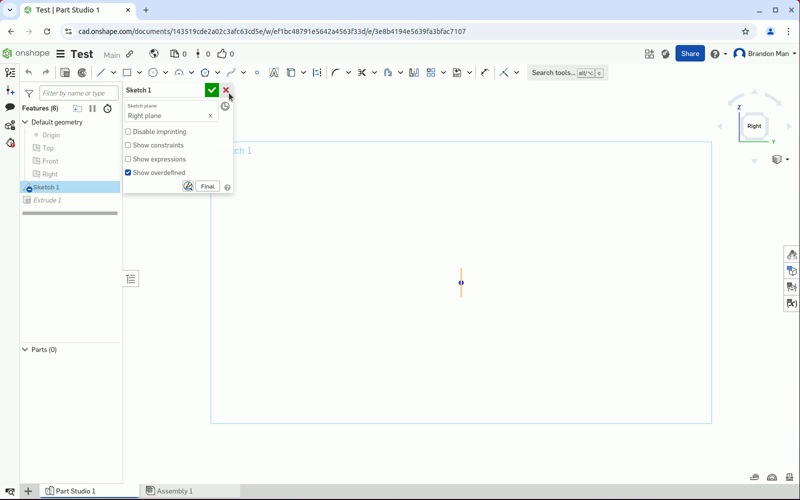
click(229, 92)
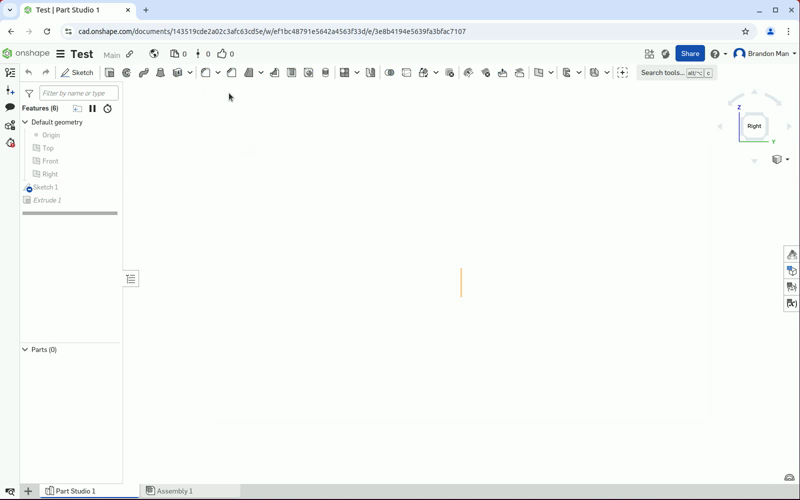
mouse_move(73, 352)
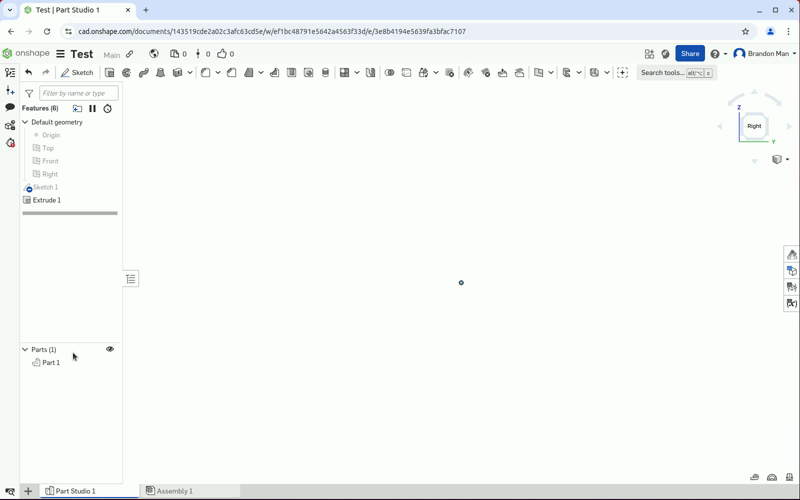
key(y)
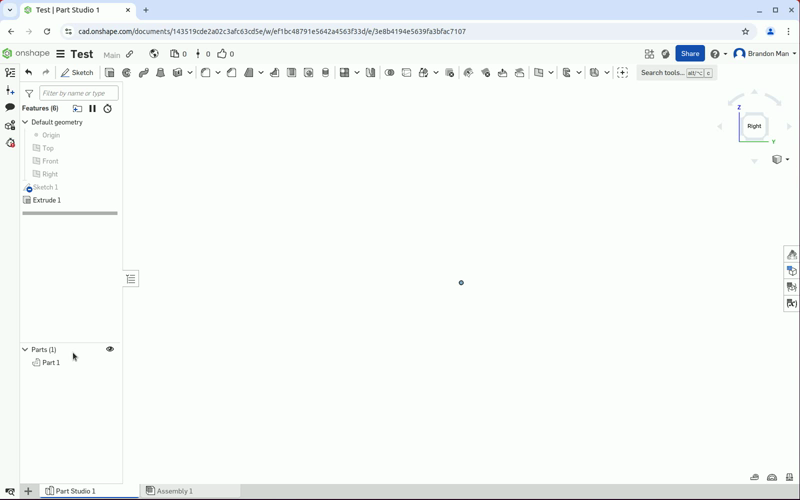
key(shift+p)
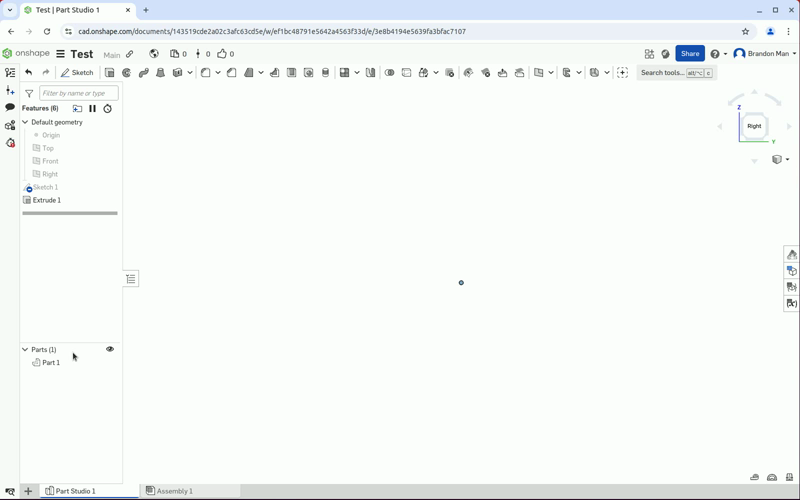
key(space)
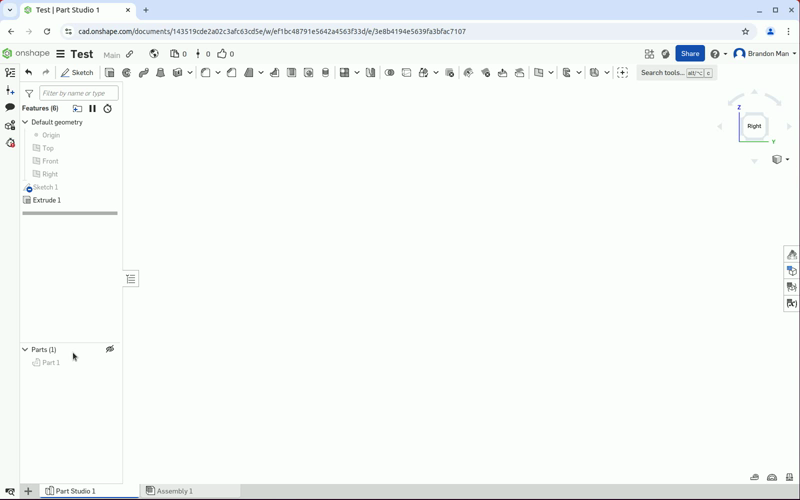
key_down(shift)
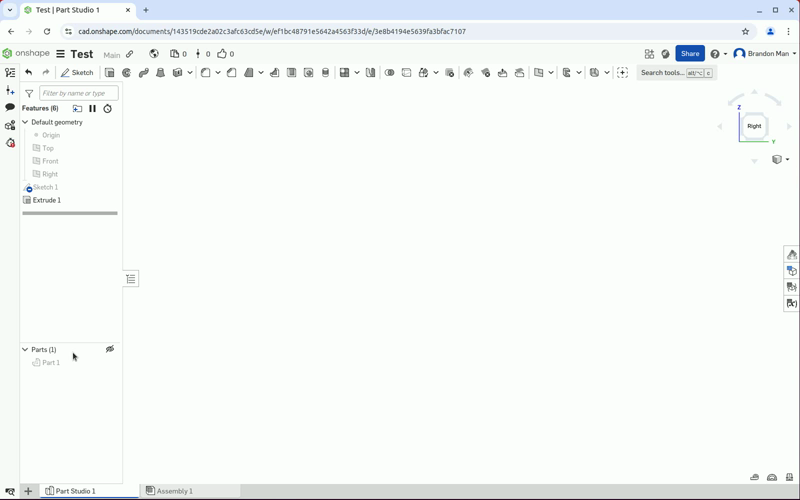
key(right)
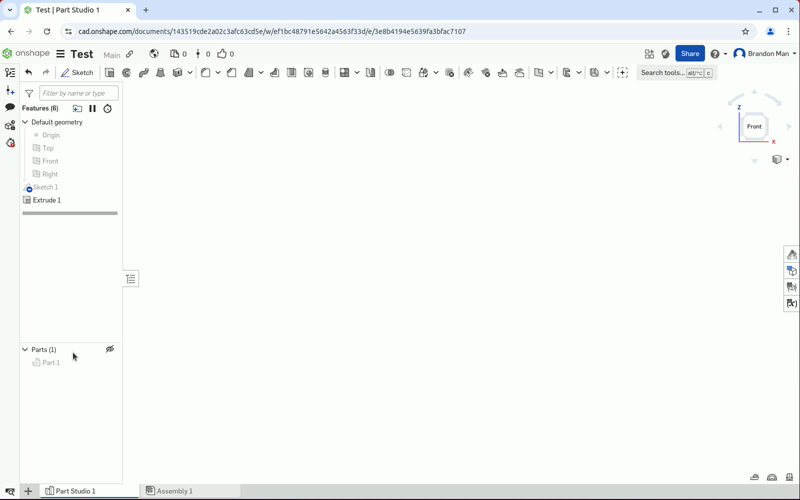
key_up(shift)
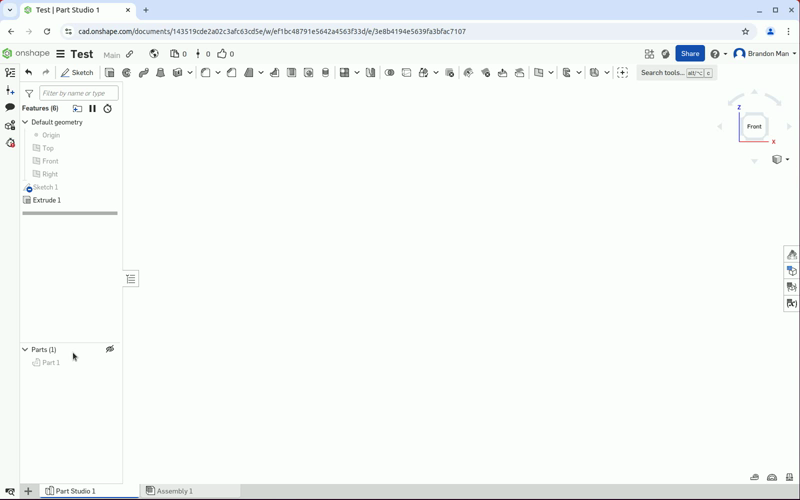
key(space)
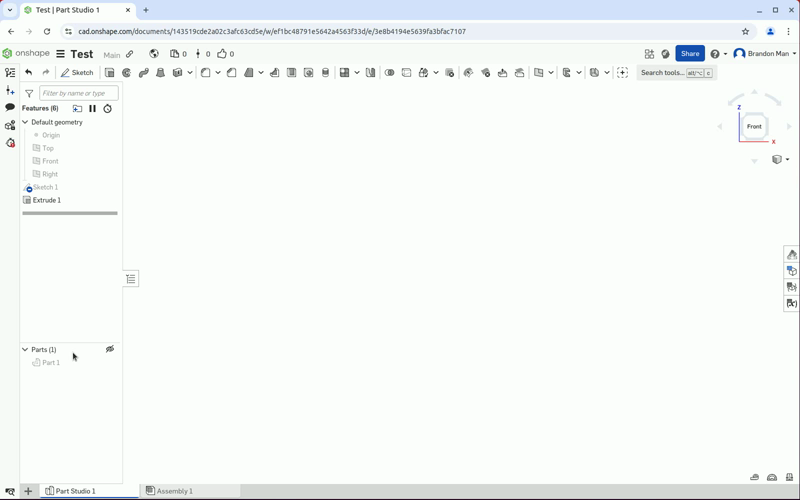
key_down(shift)
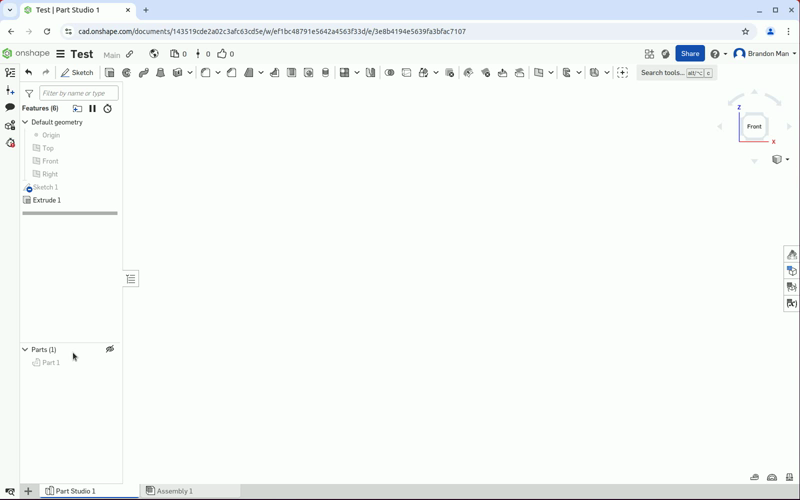
key(down)
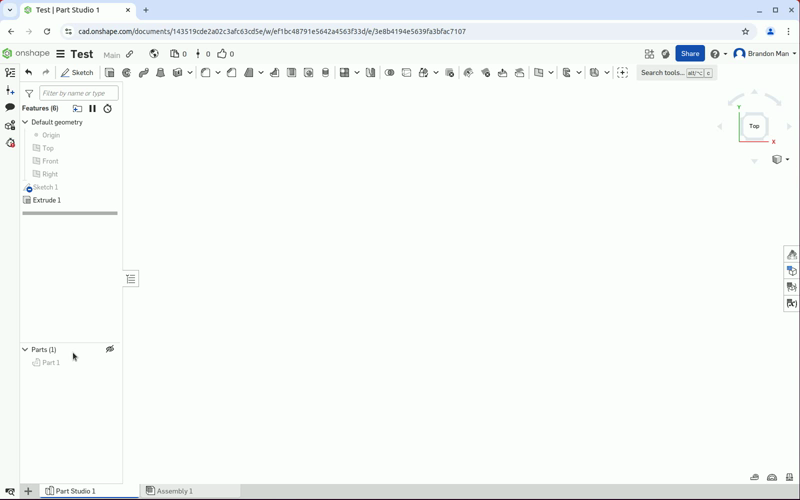
key_up(shift)
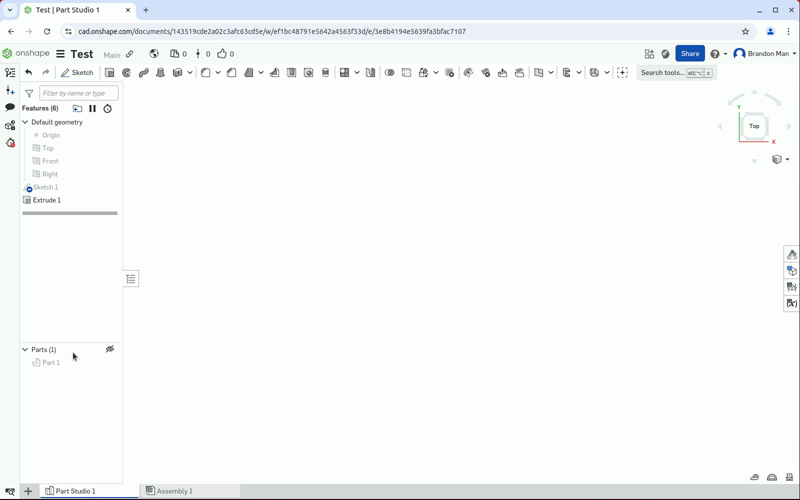
mouse_move(73, 352)
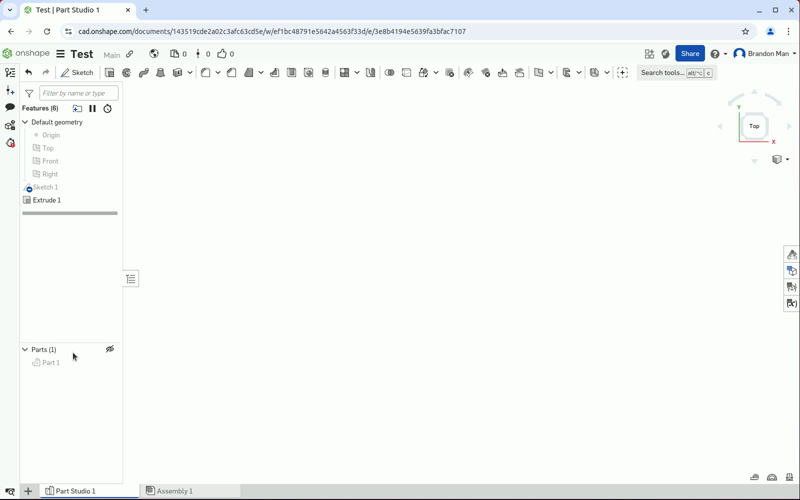
key(shift+y)
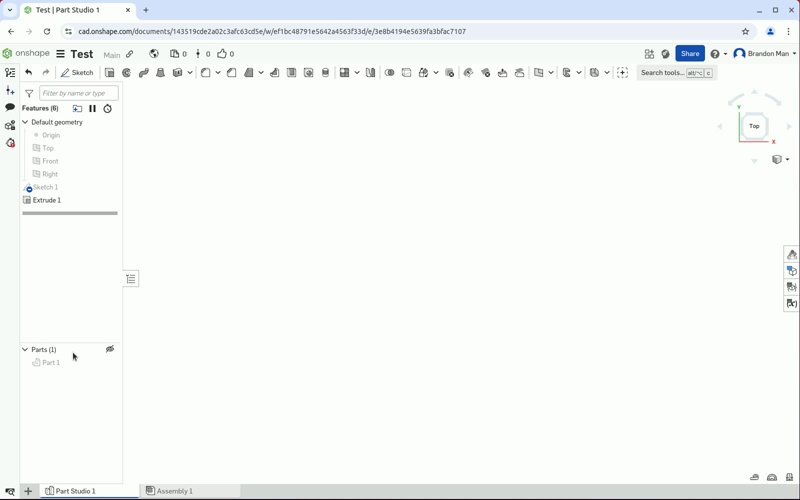
key(shift+s)
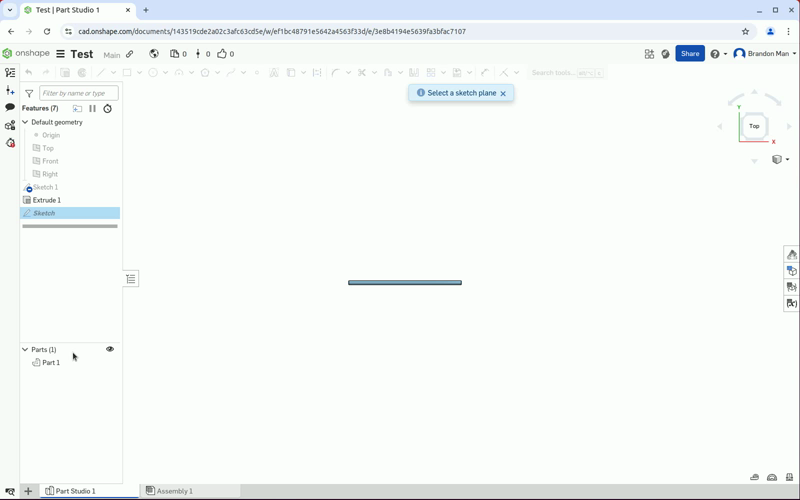
mouse_move(73, 150)
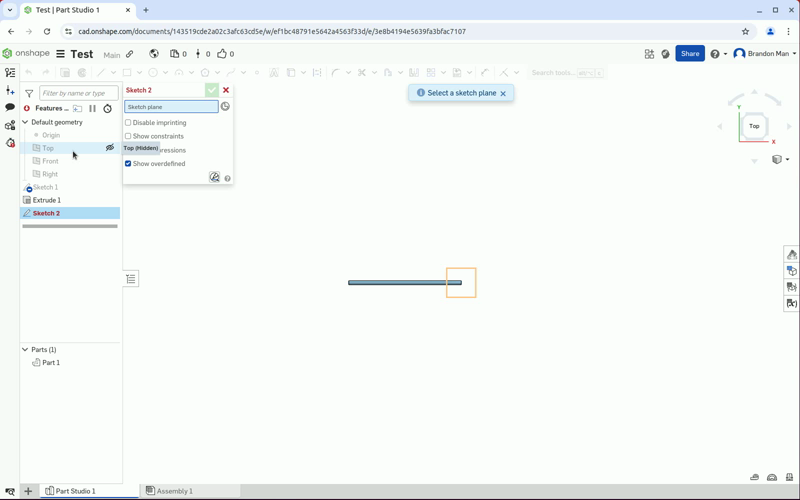
click(73, 150)
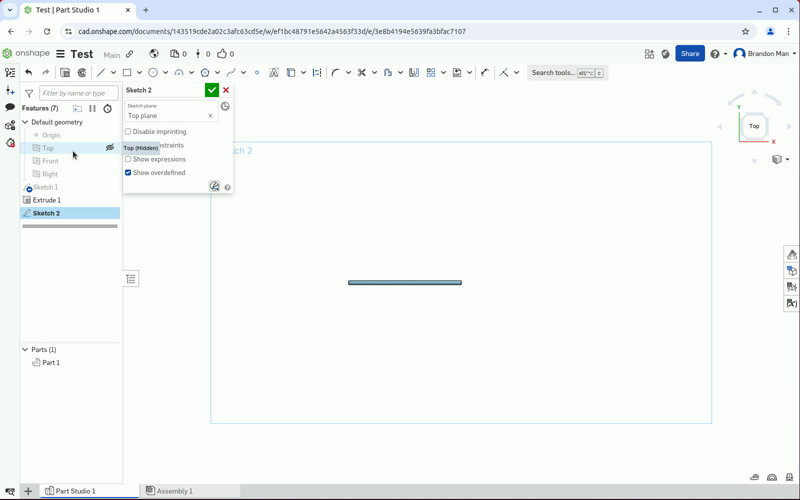
mouse_move(73, 352)
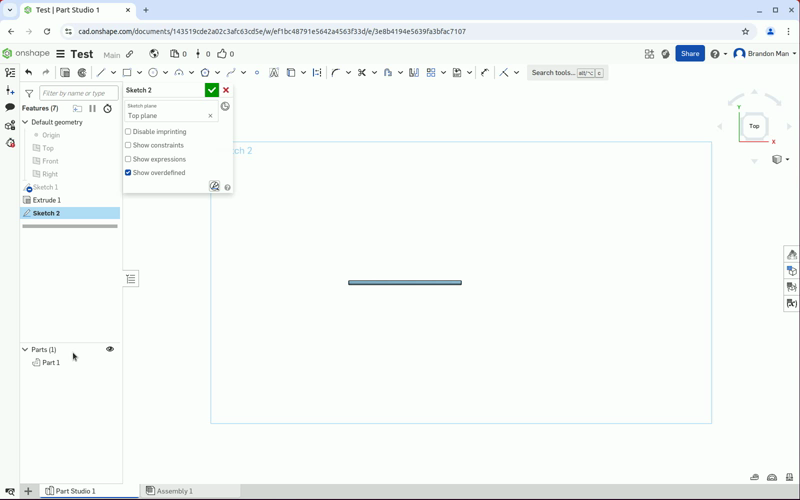
key(y)
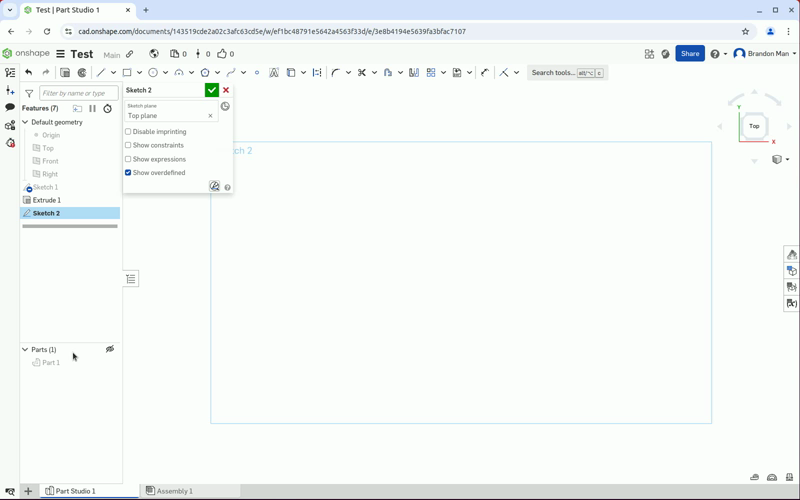
key(c)
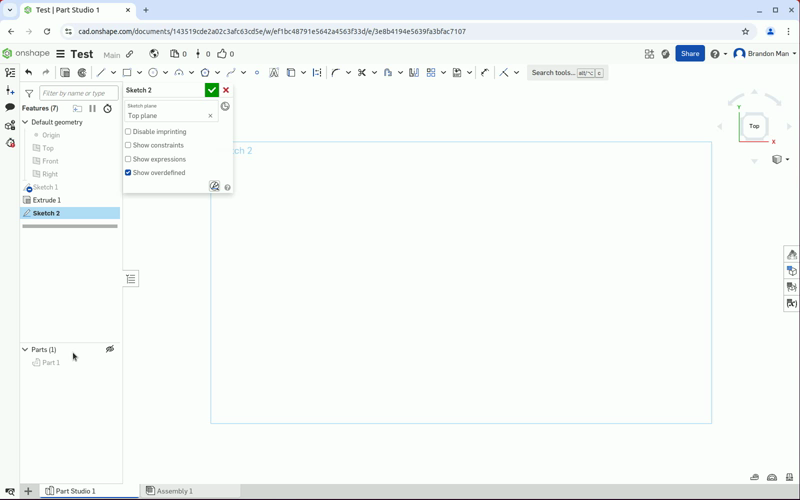
key_down(shift)
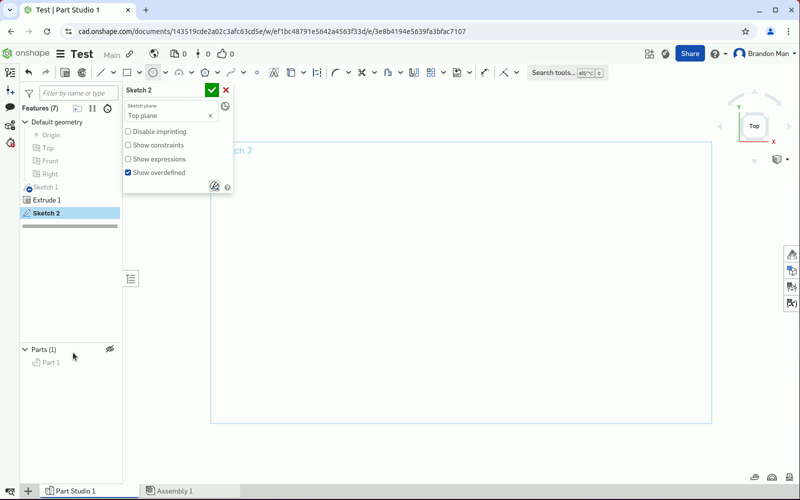
mouse_move(437, 282)
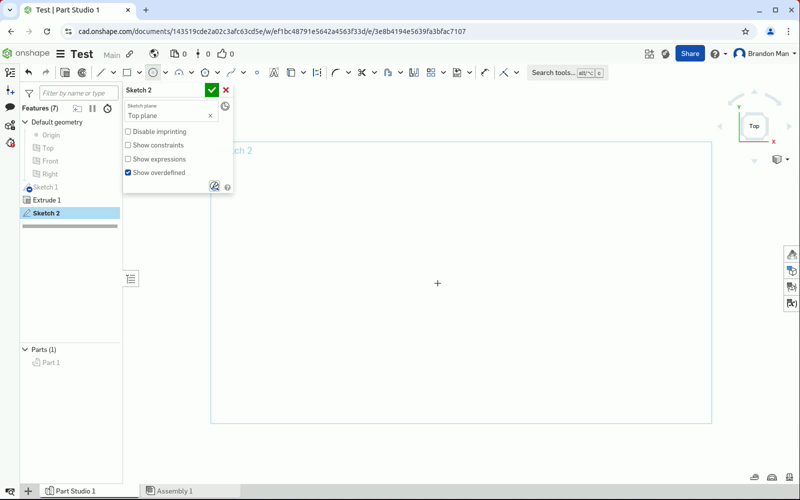
click(437, 282)
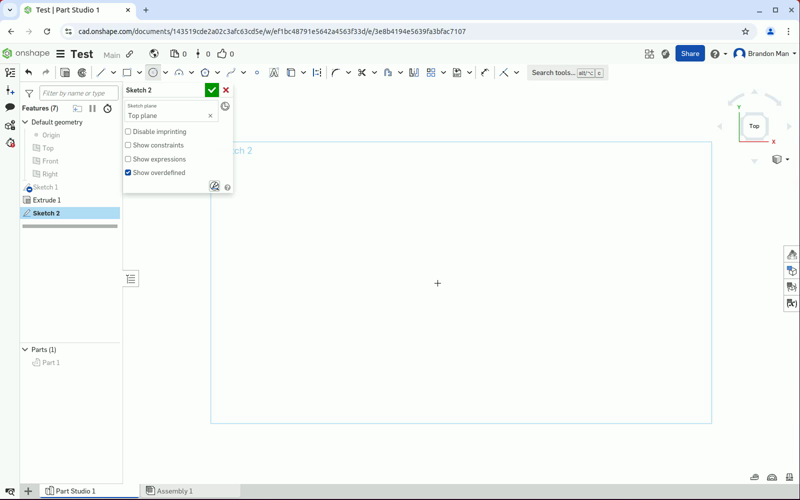
key_up(shift)
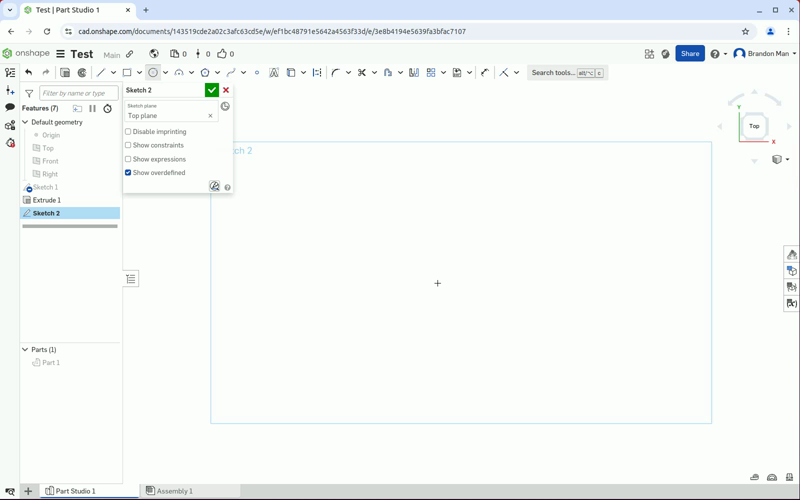
mouse_move(439, 282)
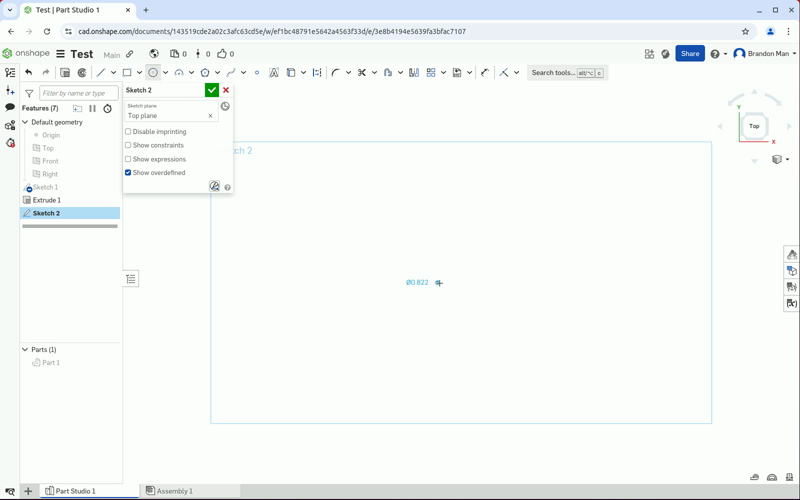
scroll(6)
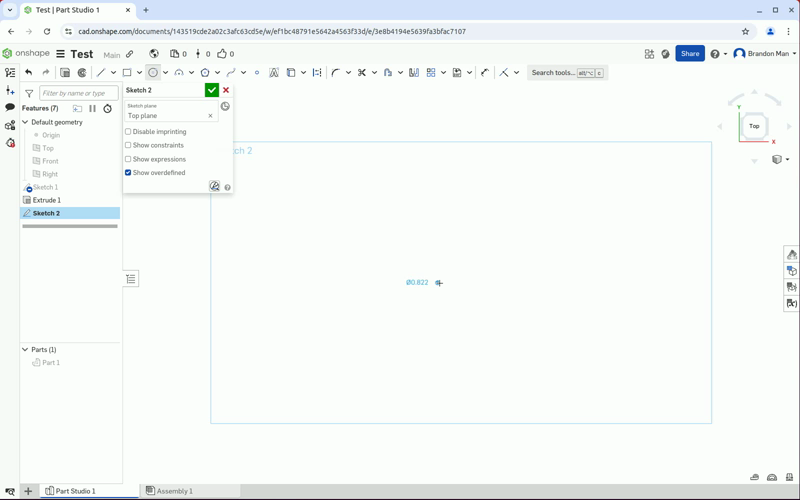
scroll(6)
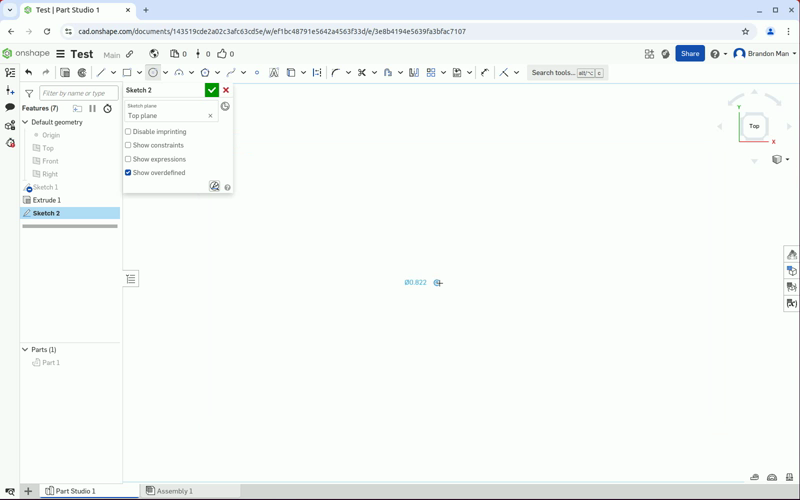
scroll(6)
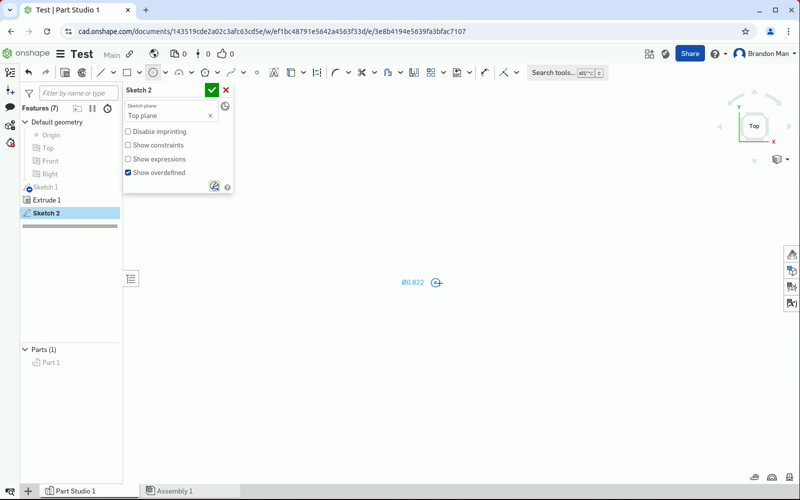
scroll(6)
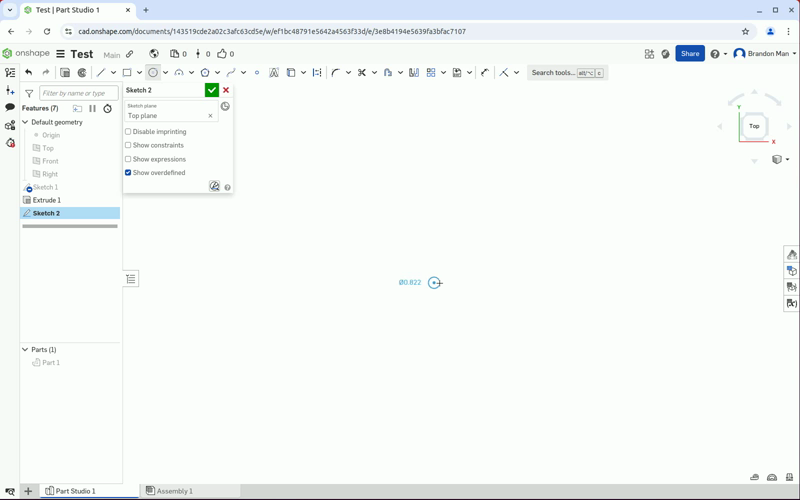
scroll(6)
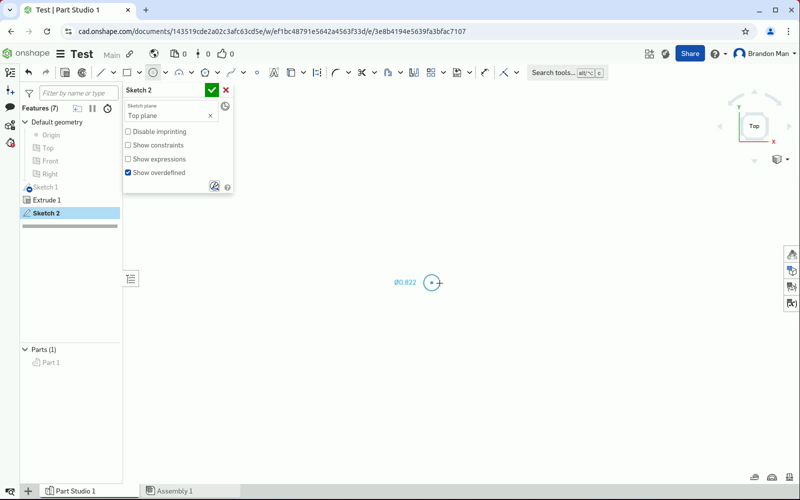
scroll(6)
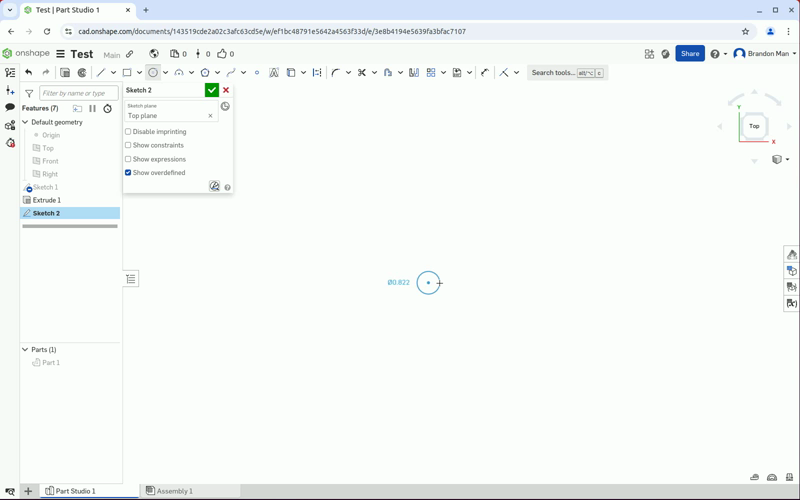
scroll(6)
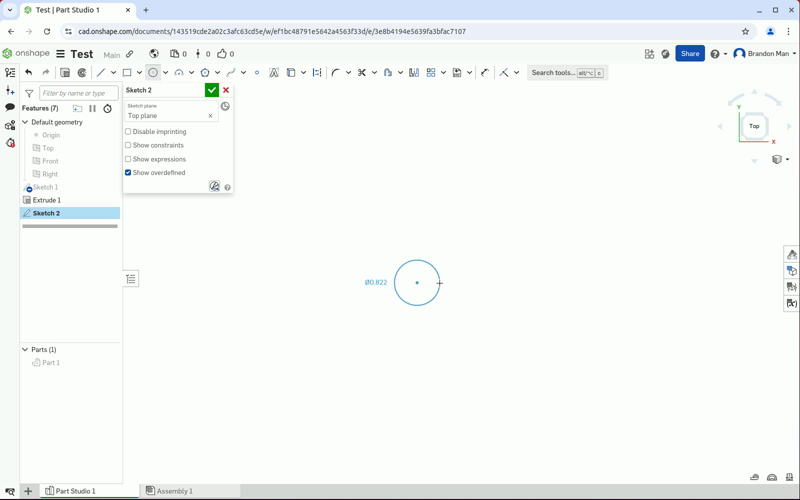
click(439, 282)
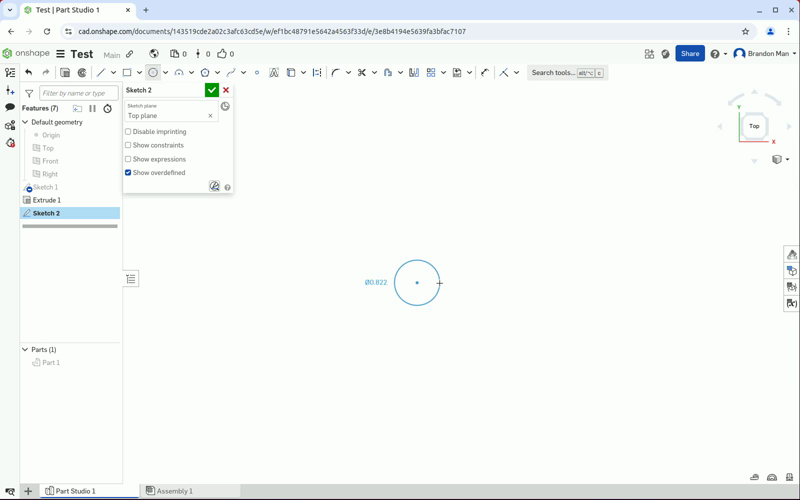
scroll(-6)
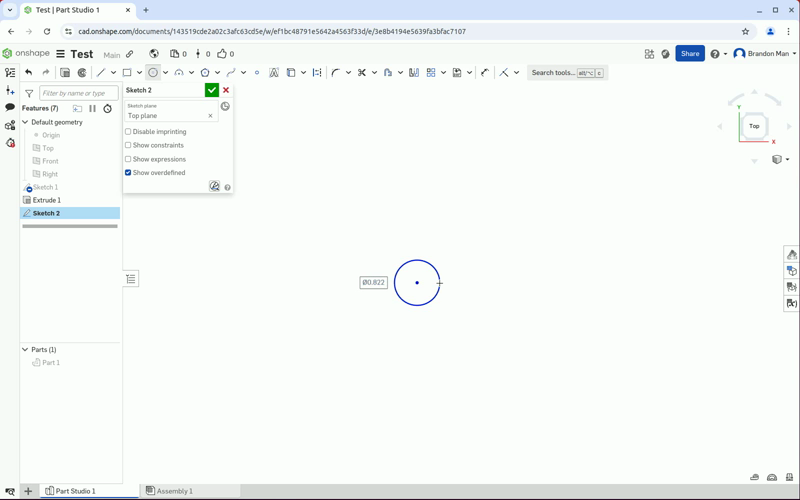
scroll(-6)
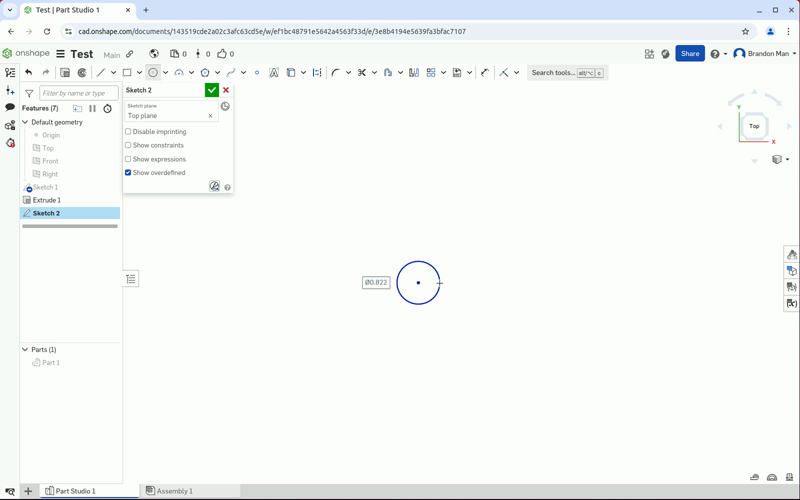
scroll(-6)
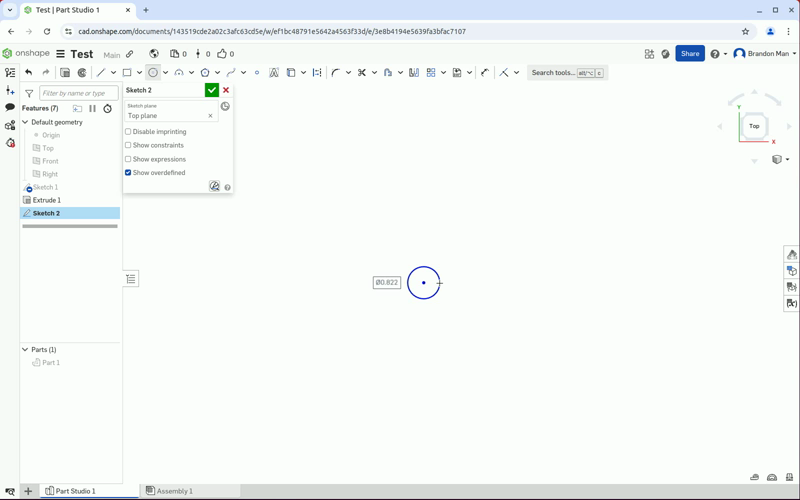
scroll(-6)
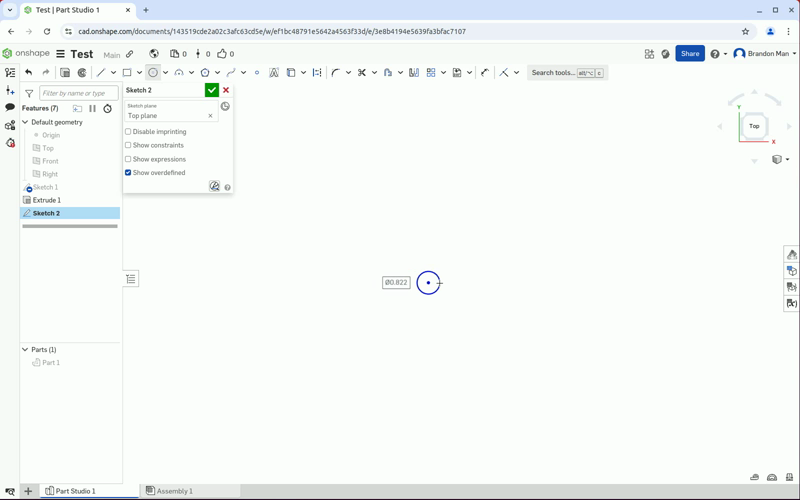
scroll(-6)
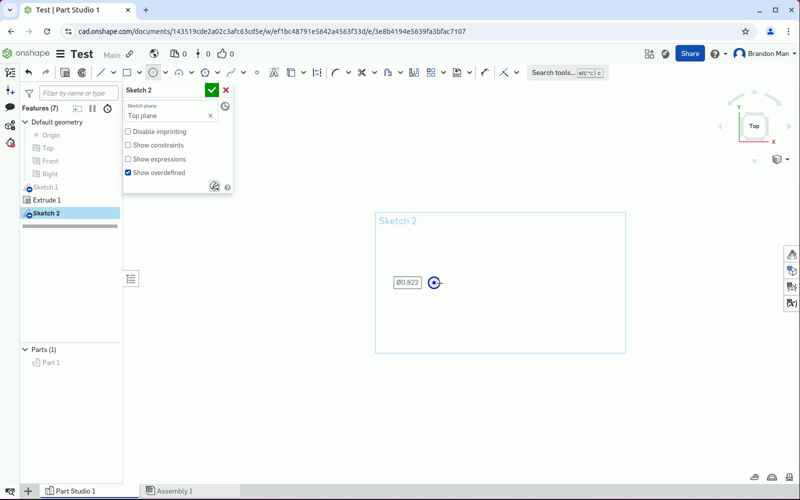
scroll(-6)
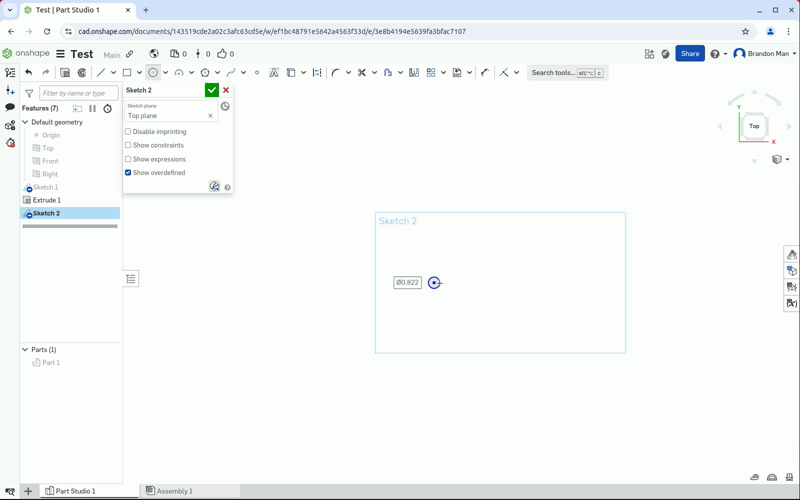
scroll(-6)
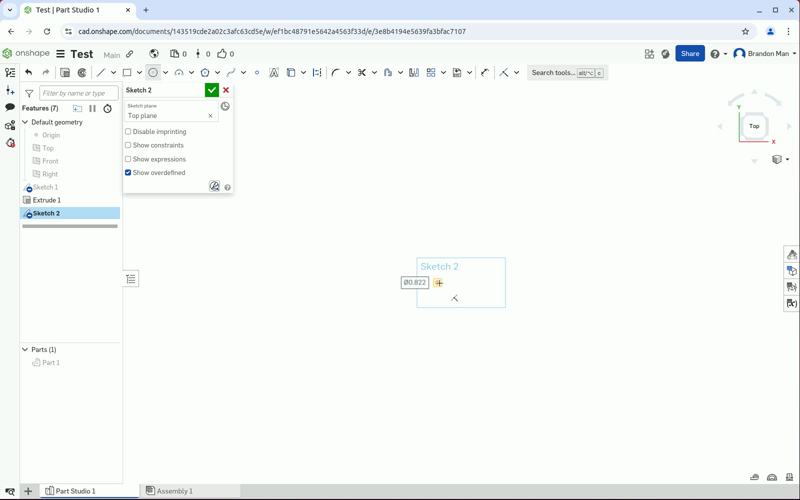
key(esc)
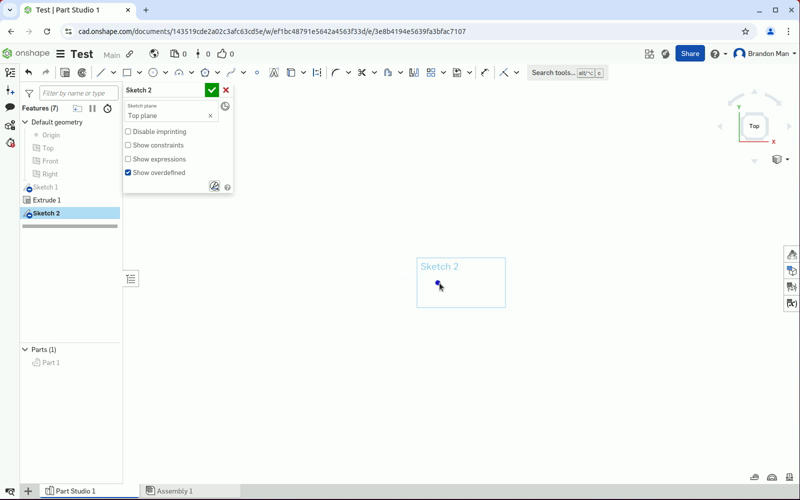
mouse_move(438, 282)
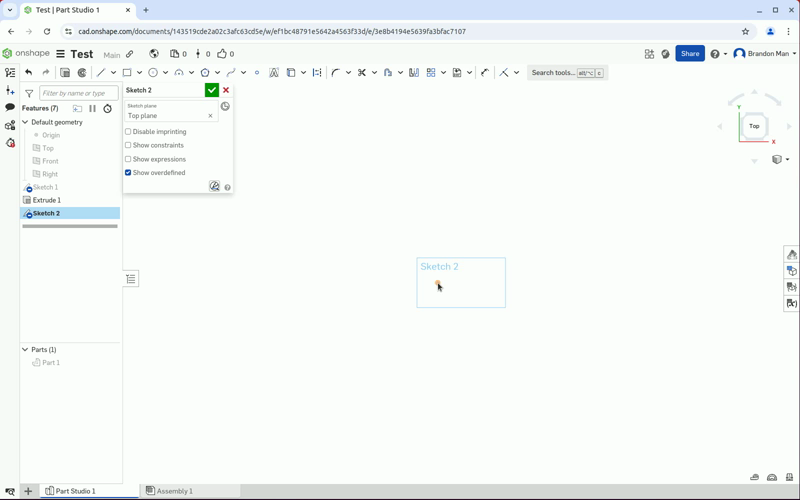
scroll(6)
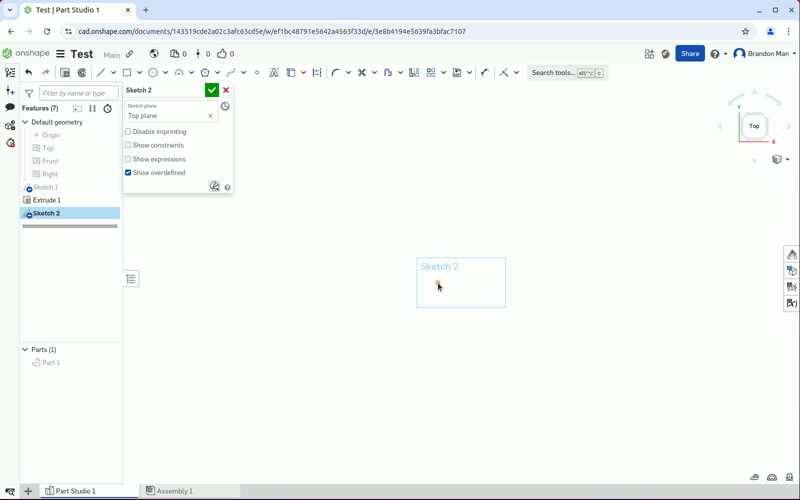
scroll(6)
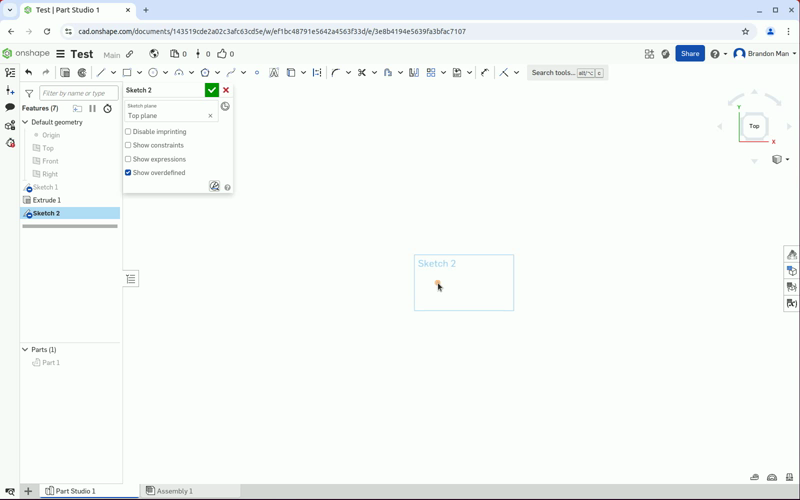
scroll(6)
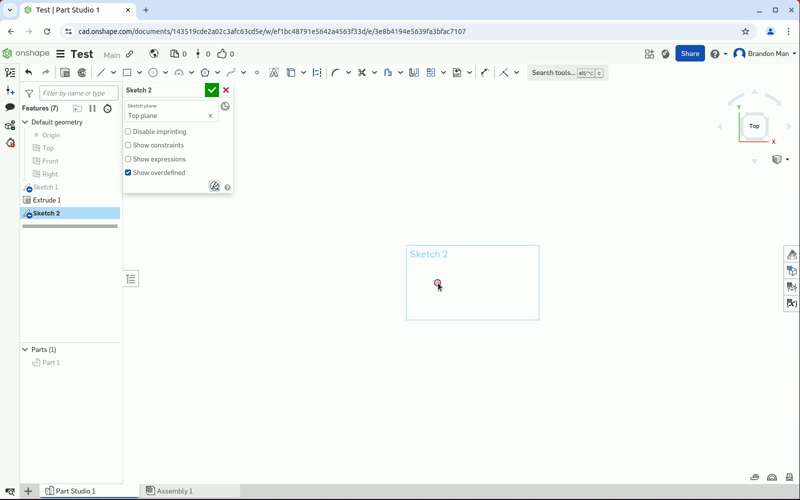
scroll(6)
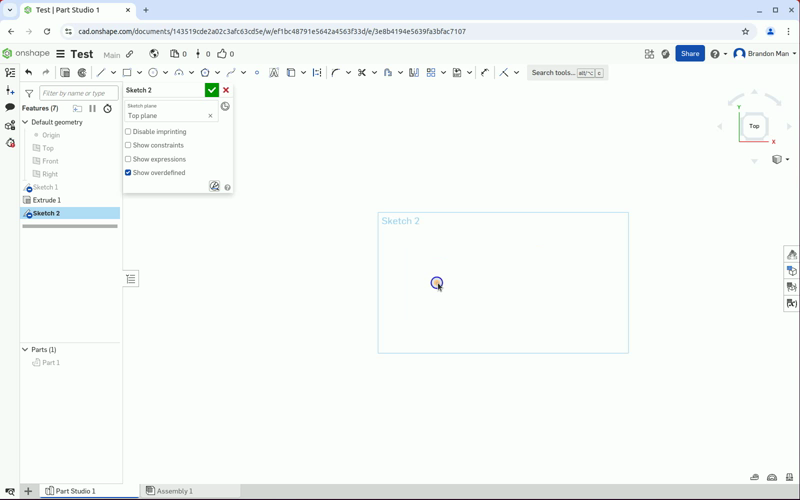
scroll(6)
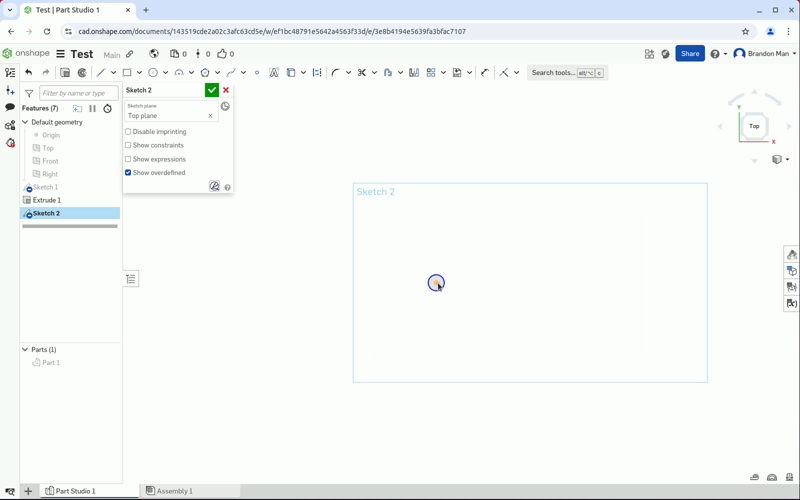
scroll(6)
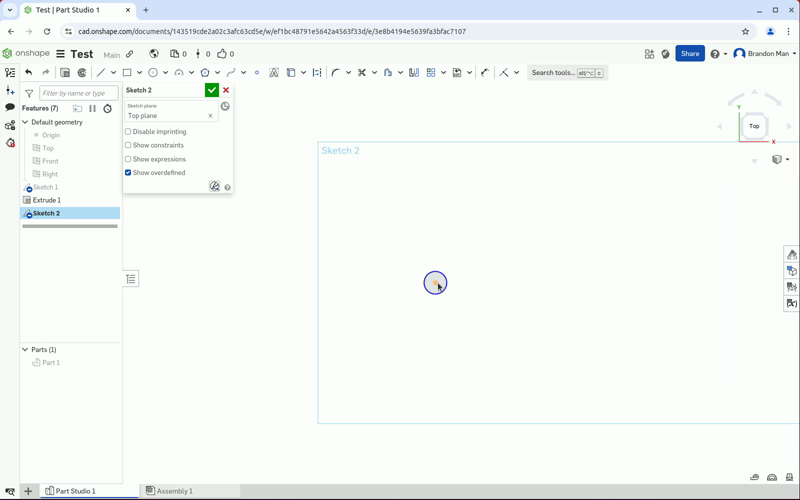
scroll(6)
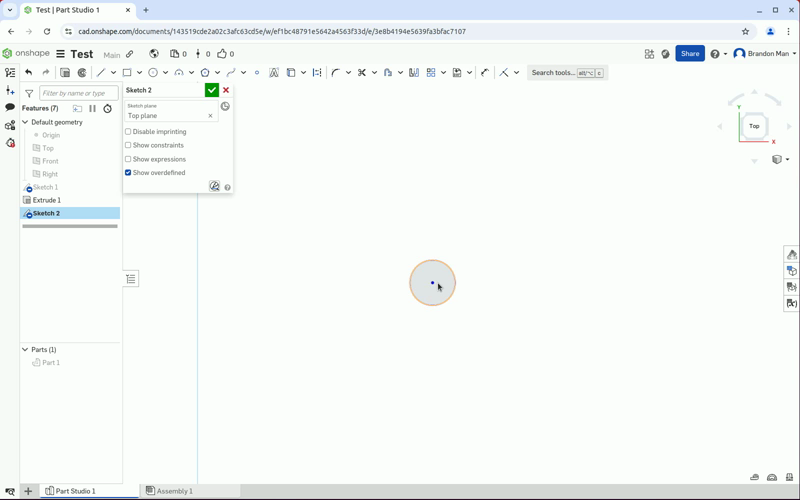
click(438, 282)
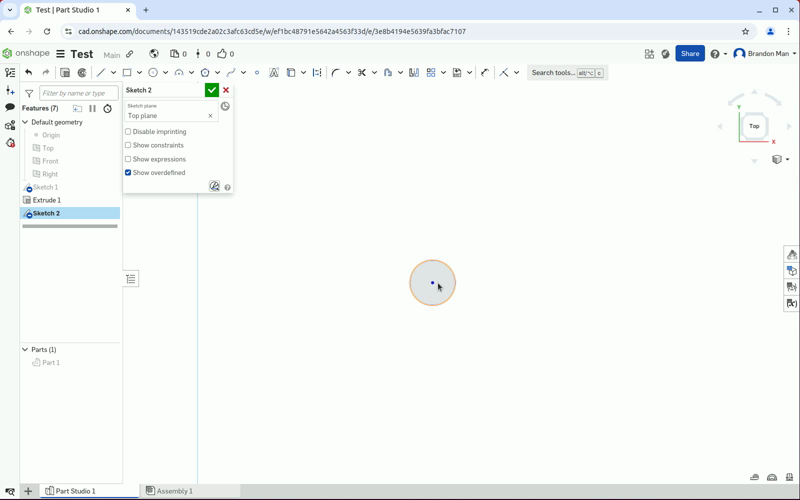
scroll(-6)
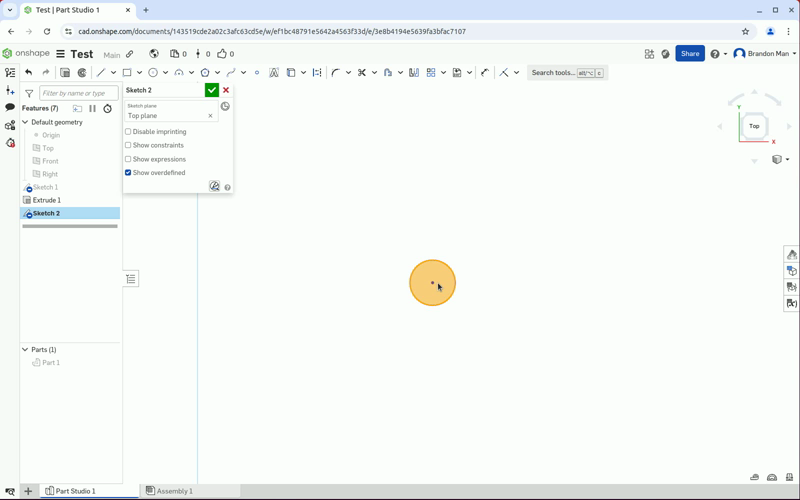
scroll(-6)
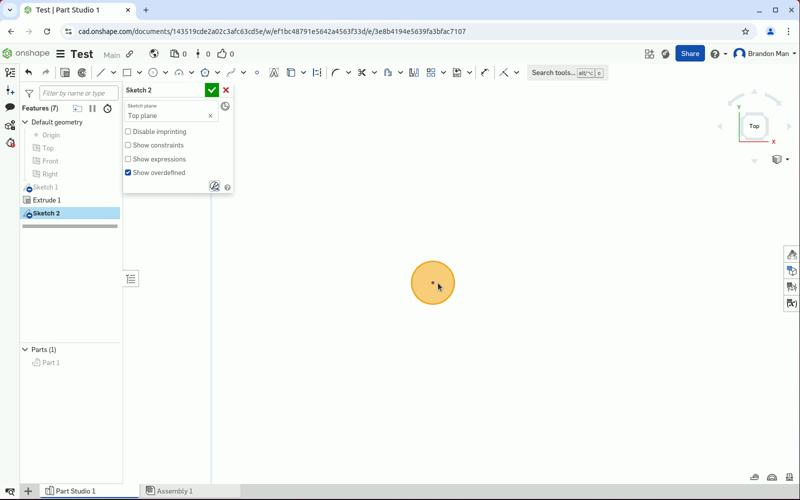
scroll(-6)
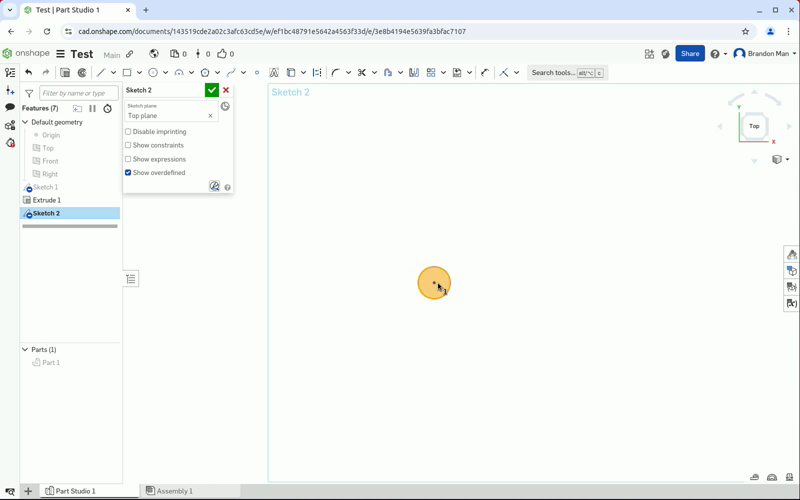
scroll(-6)
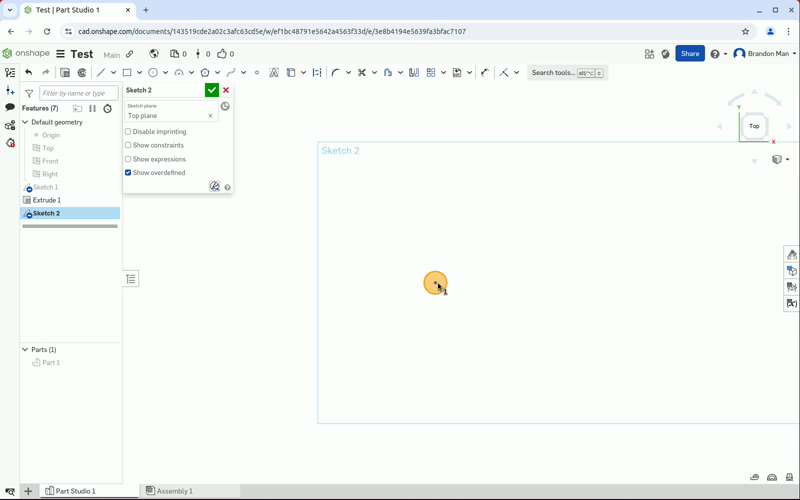
scroll(-6)
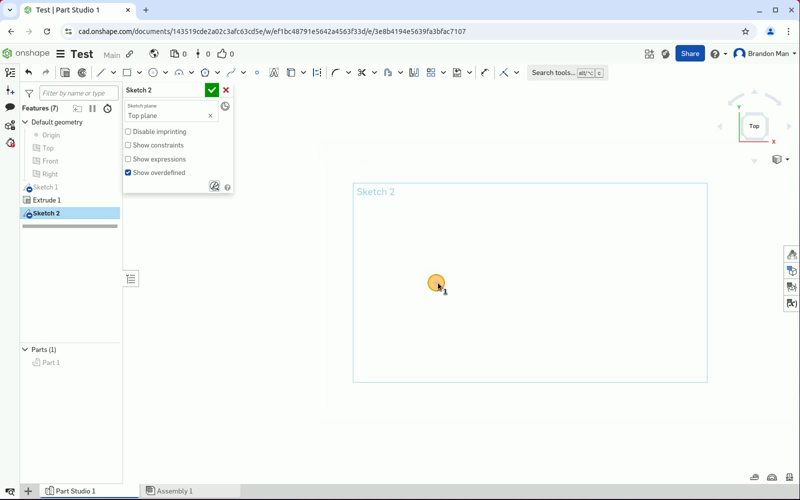
scroll(-6)
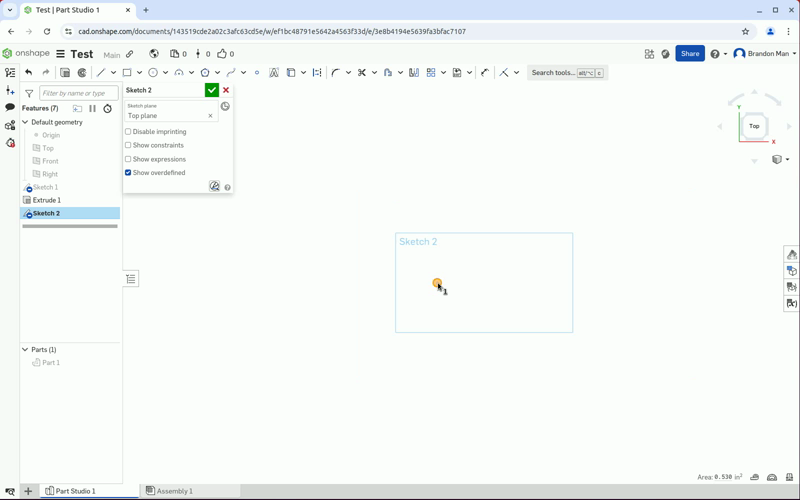
scroll(-6)
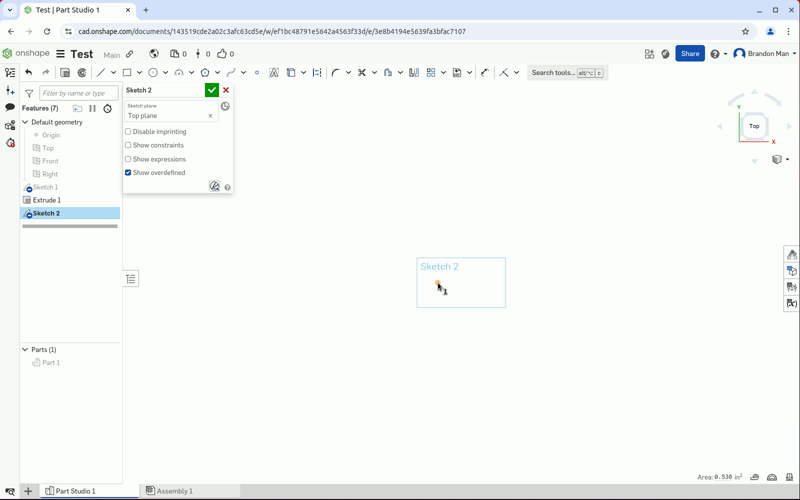
mouse_move(73, 352)
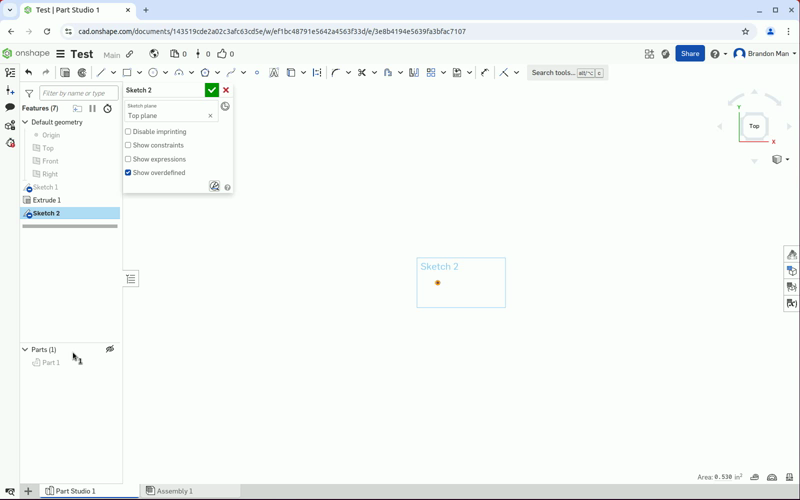
key(shift+y)
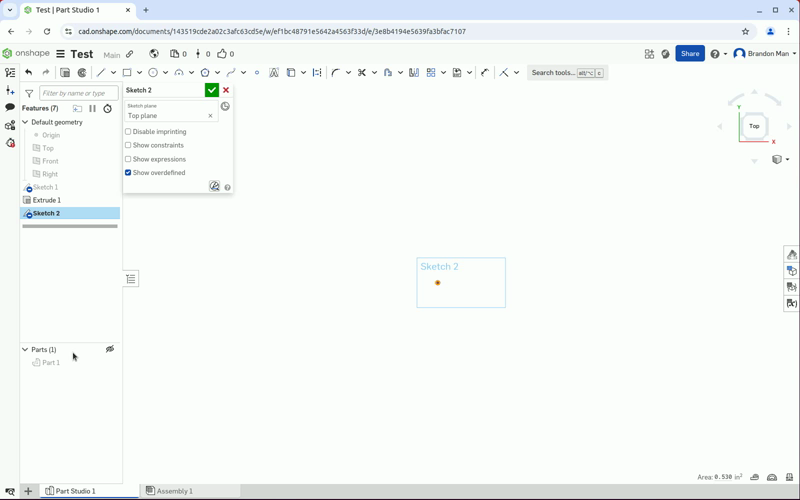
key(shift+e)
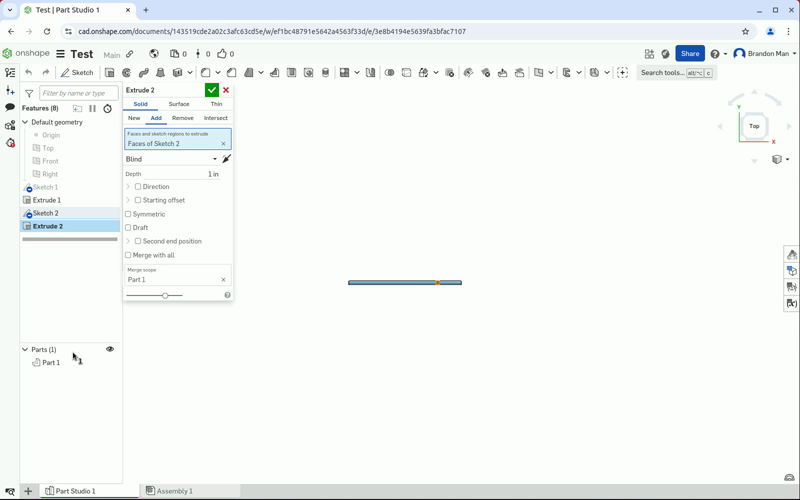
mouse_move(143, 106)
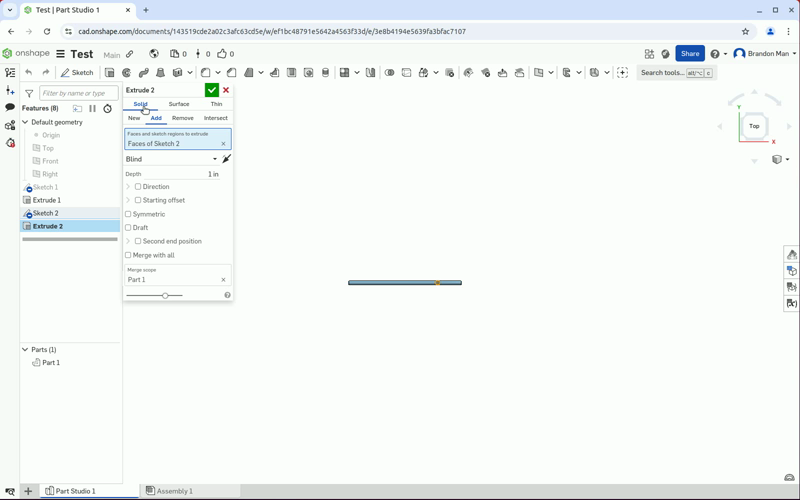
click(143, 106)
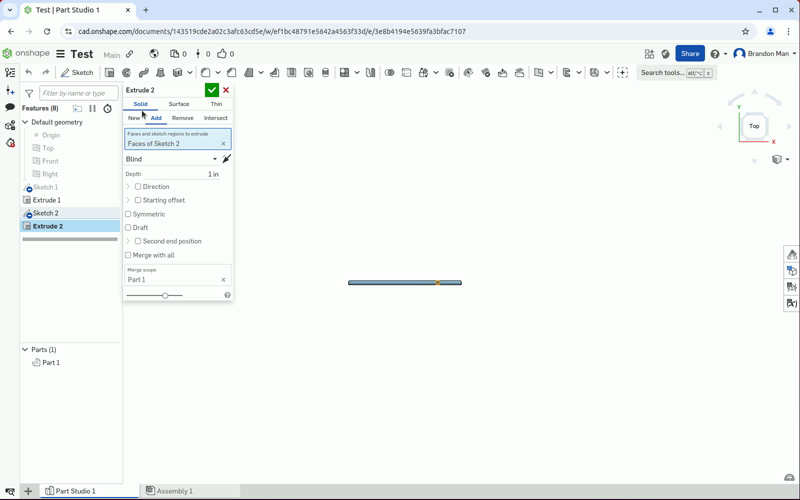
mouse_move(137, 120)
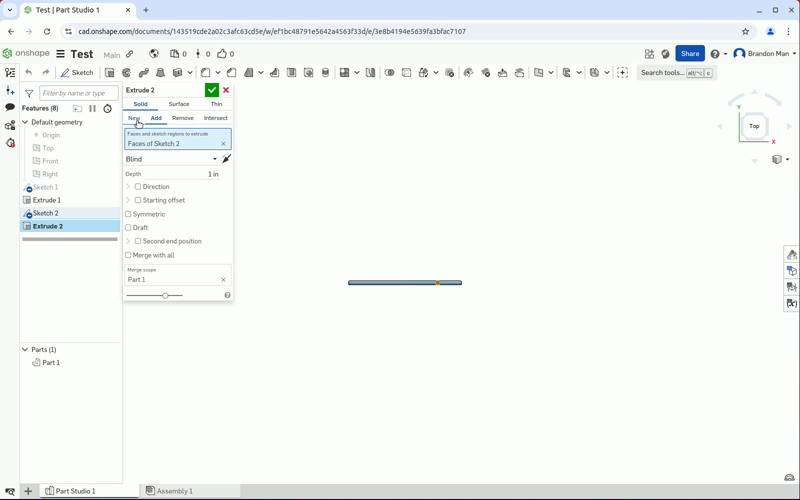
click(137, 120)
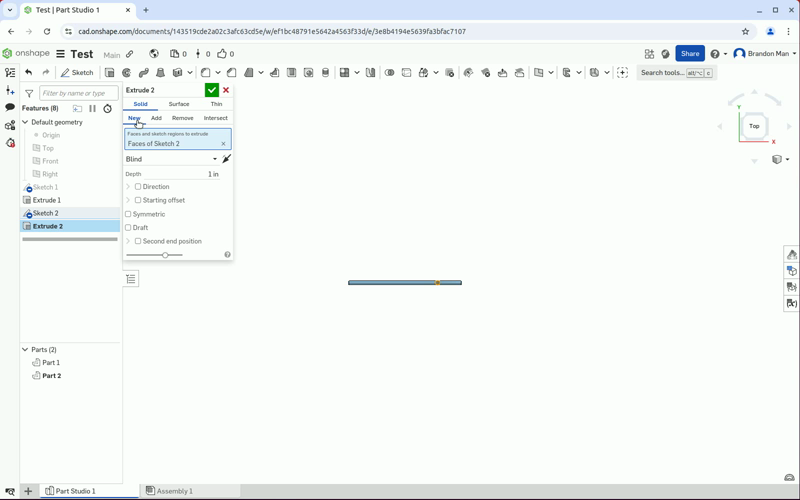
key(tab, 4)
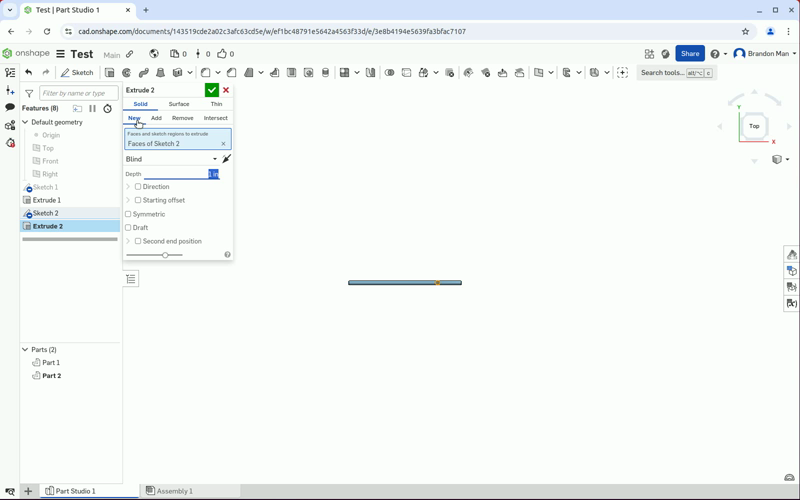
text(-0.722)
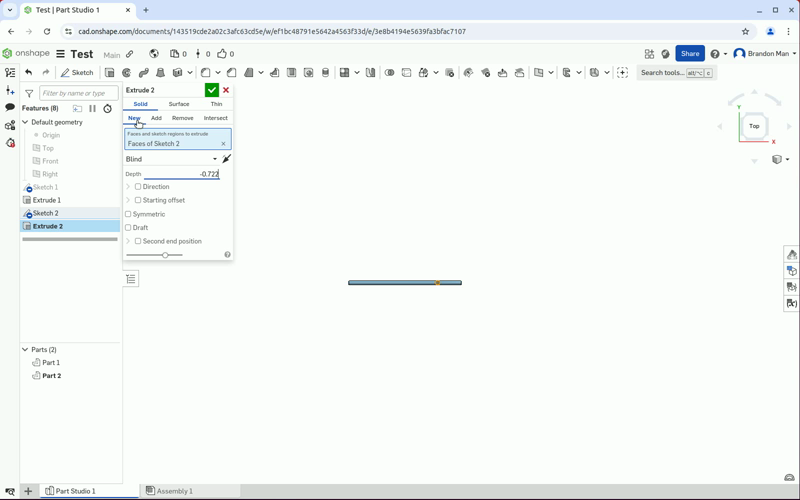
key(enter)
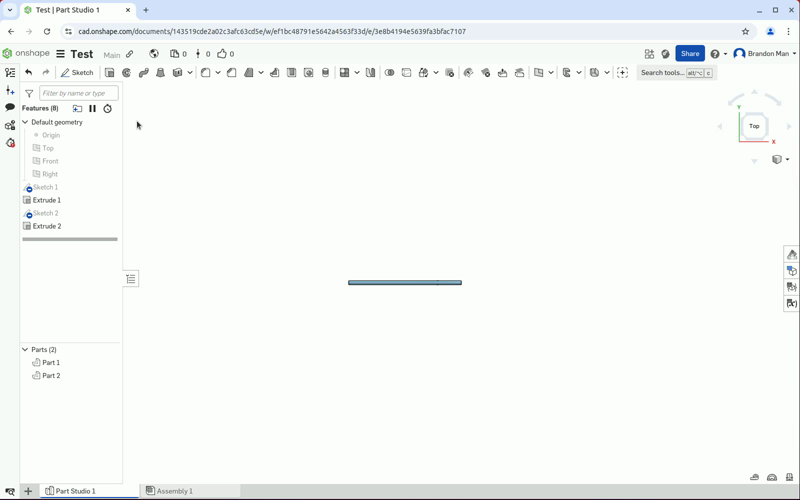
key(shift+h)
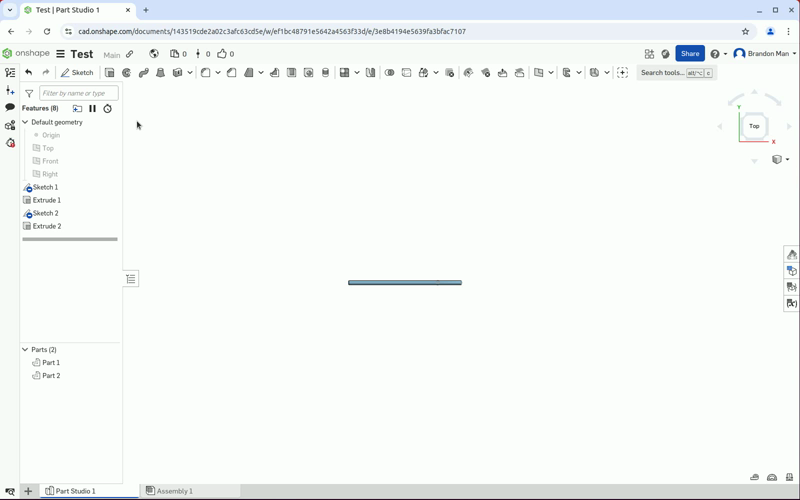
key(shift+h)
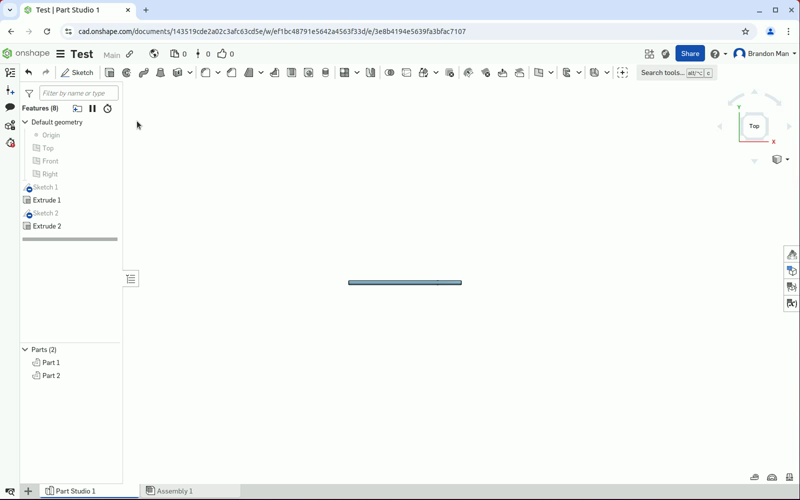
mouse_move(73, 189)
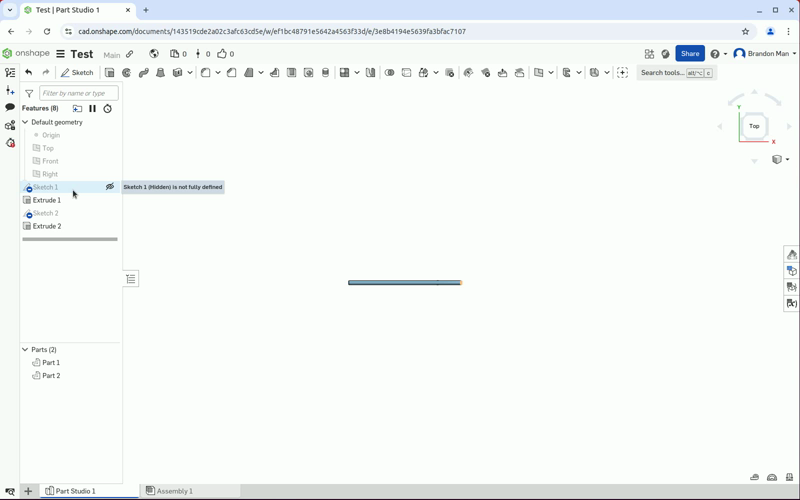
click(73, 189)
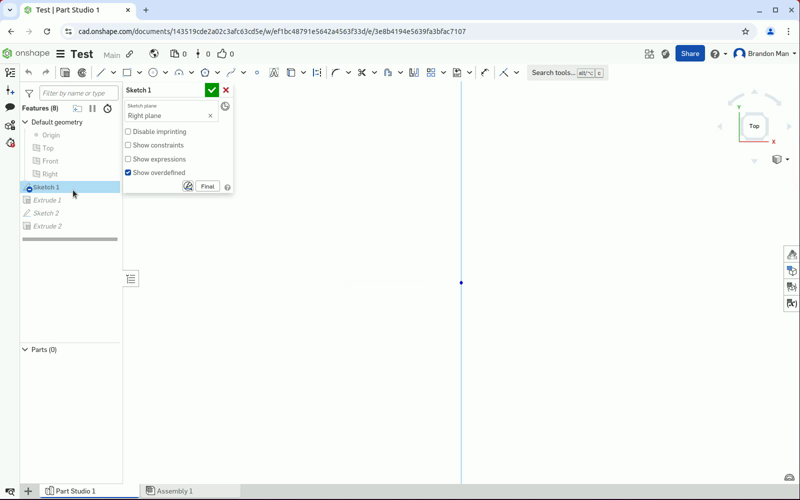
mouse_move(229, 92)
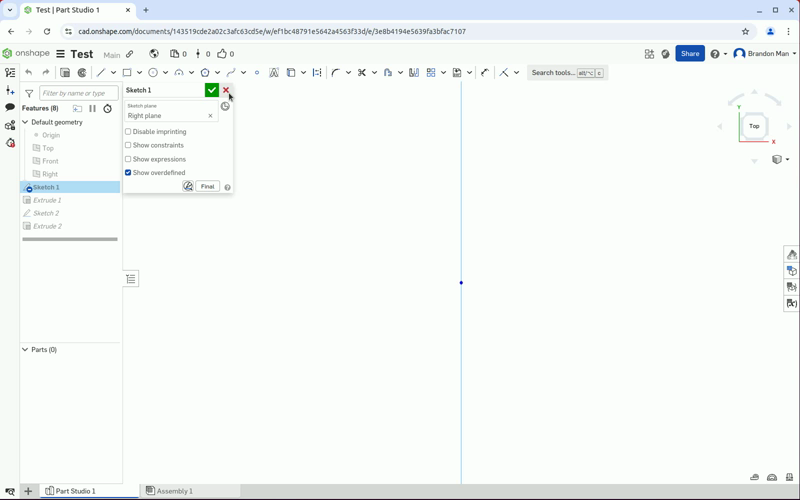
click(229, 92)
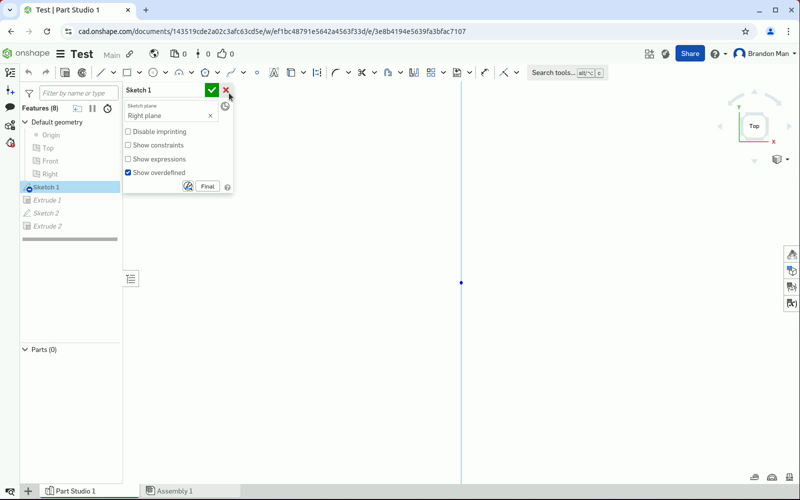
key(shift+s)
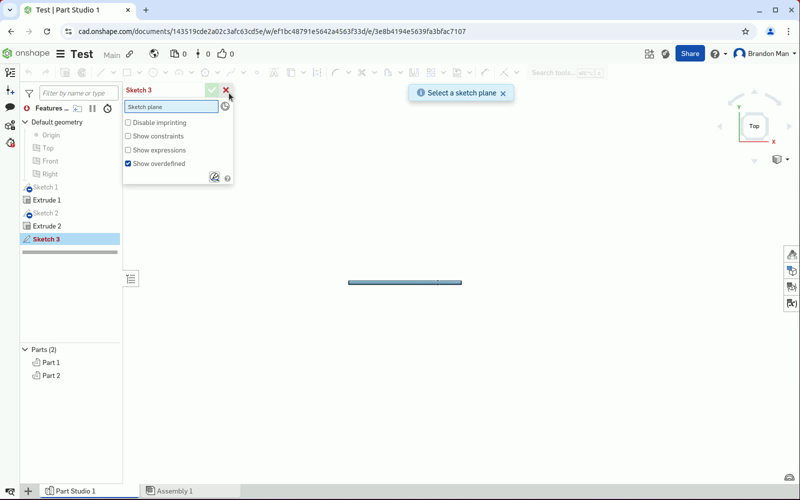
mouse_move(73, 150)
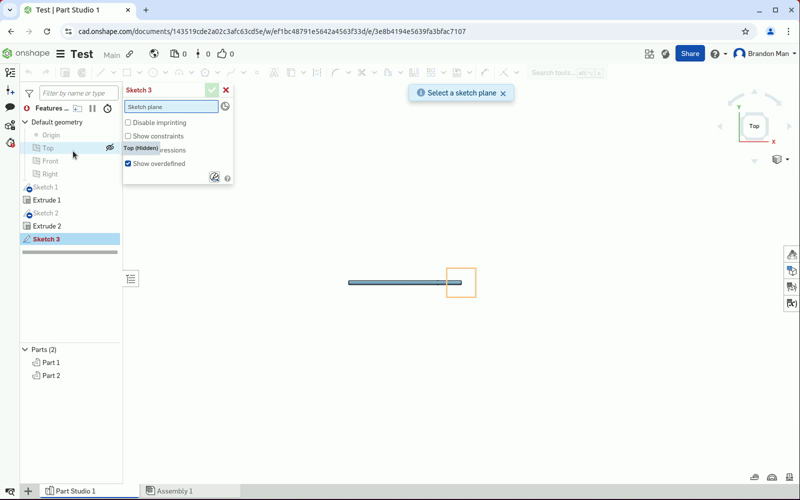
click(73, 150)
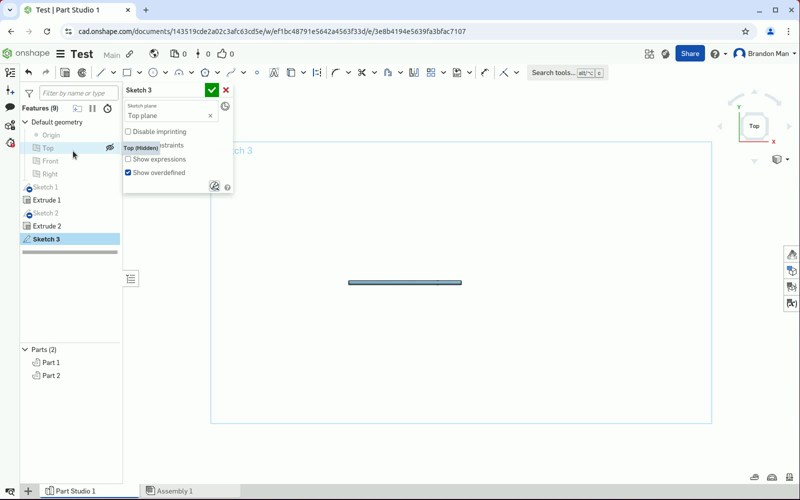
mouse_move(73, 352)
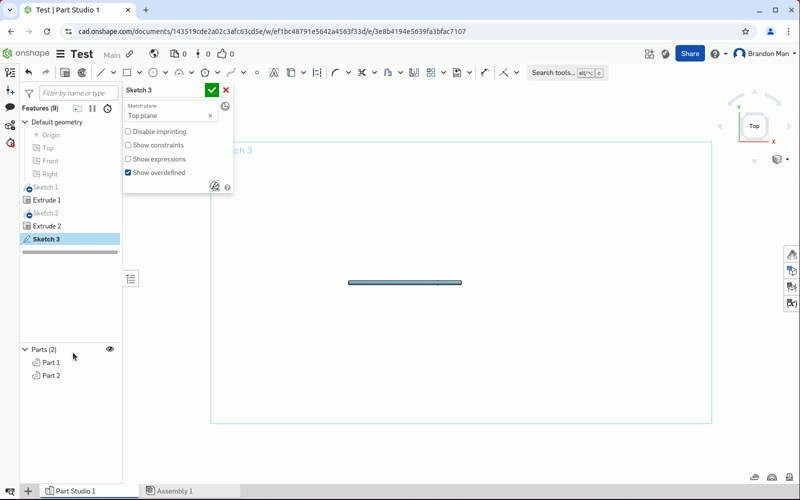
key(y)
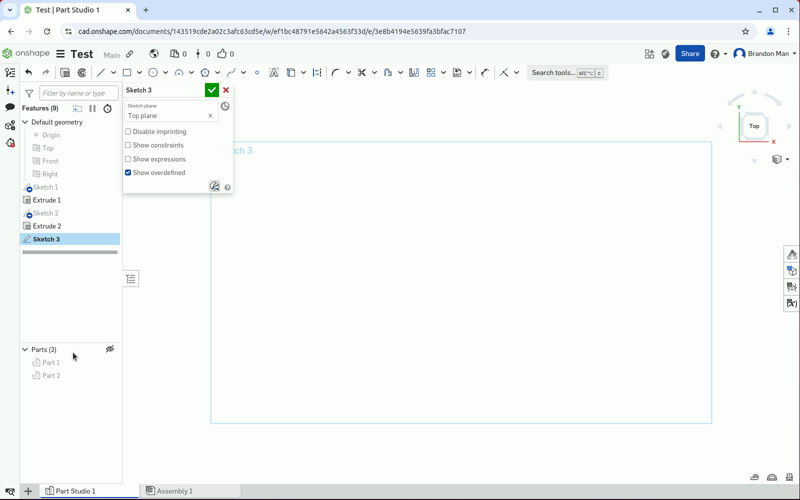
key(c)
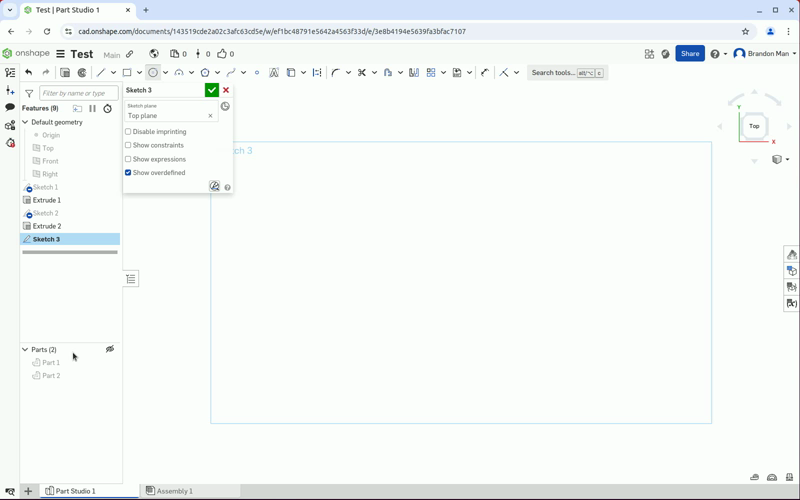
key_down(shift)
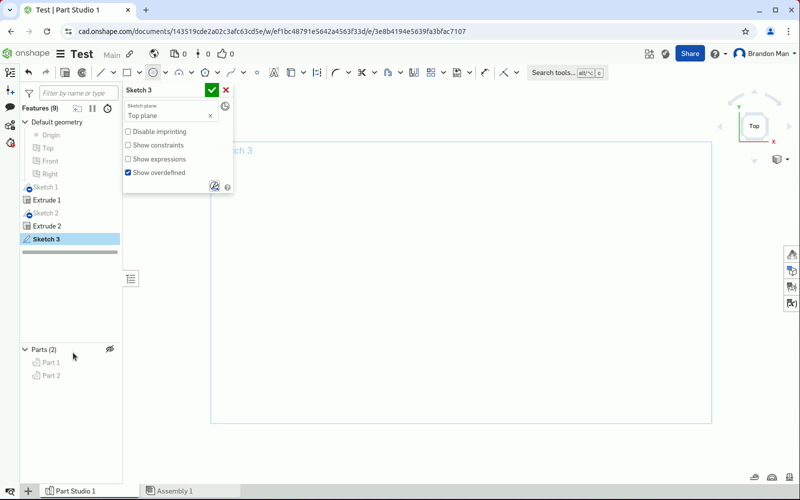
mouse_move(414, 282)
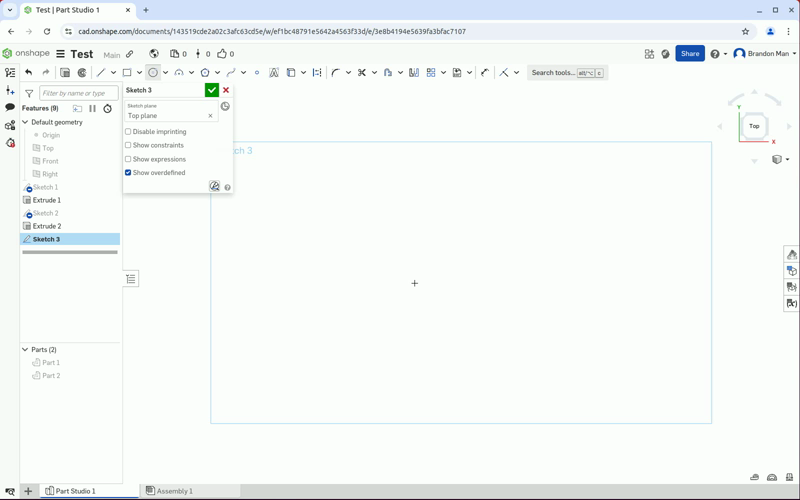
click(414, 282)
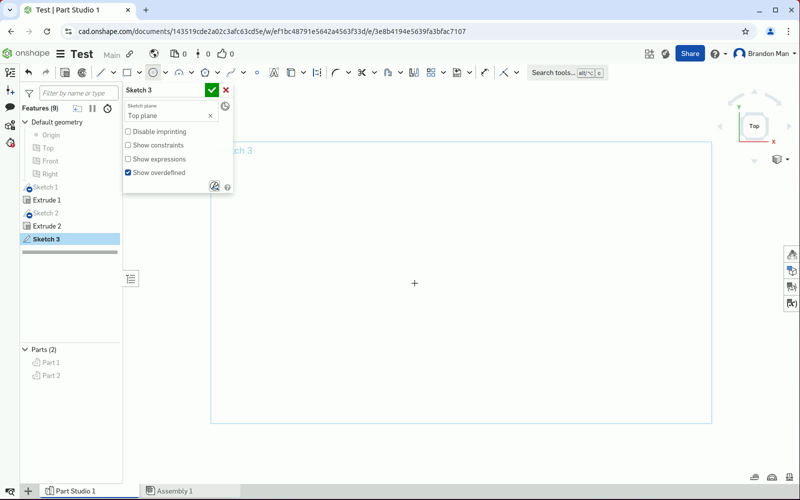
key_up(shift)
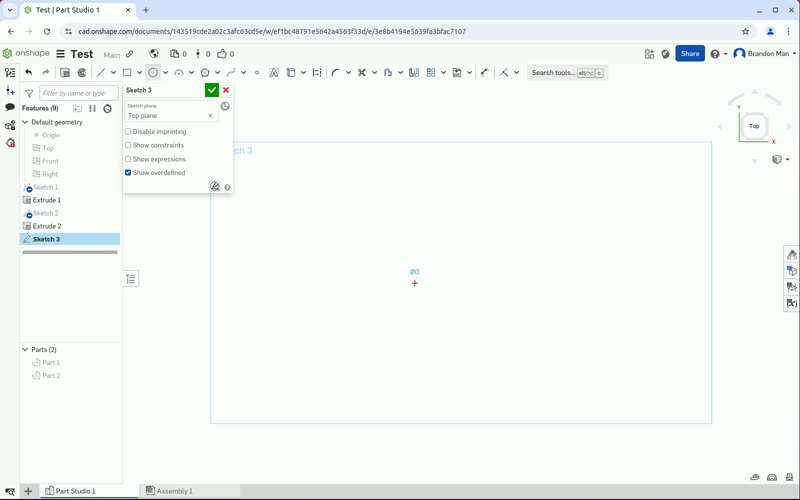
mouse_move(416, 282)
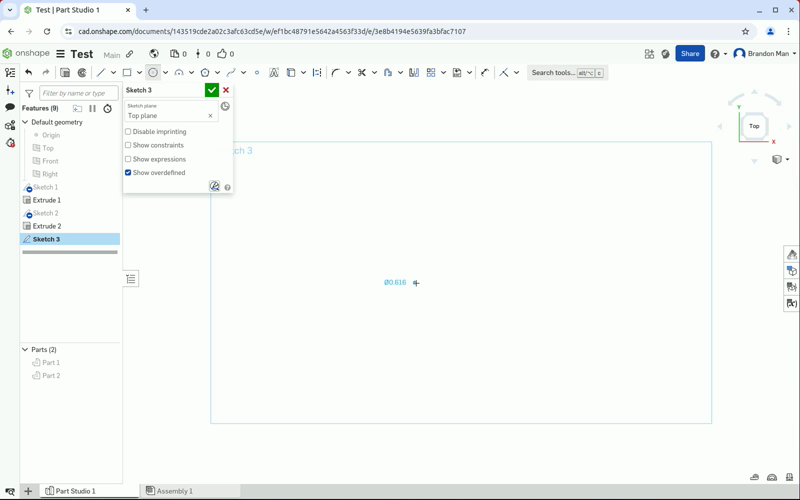
scroll(6)
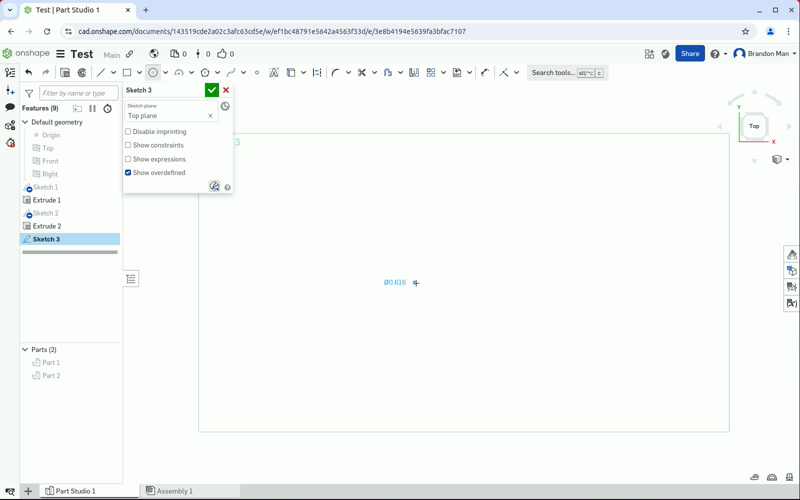
scroll(6)
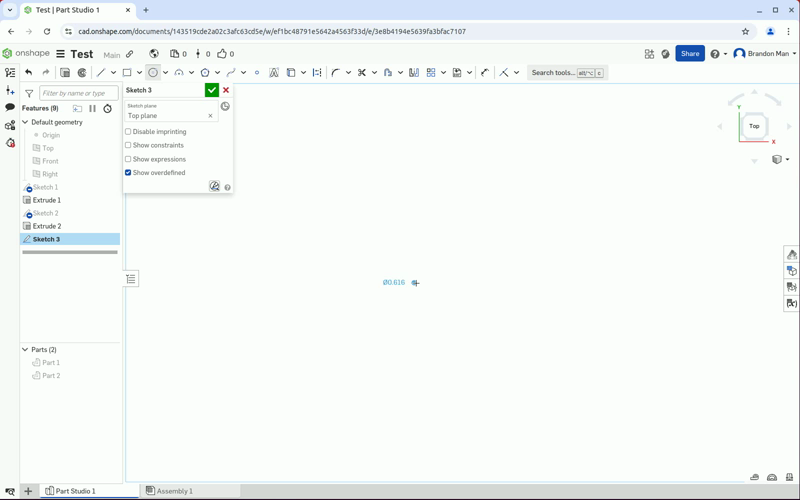
scroll(6)
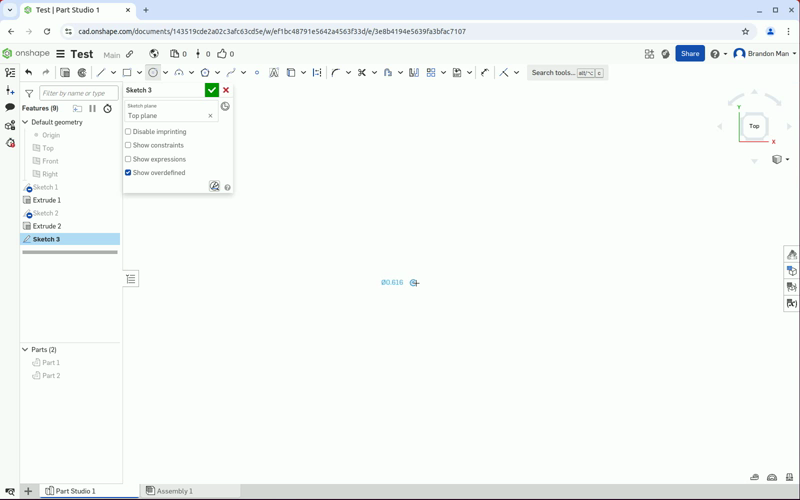
scroll(6)
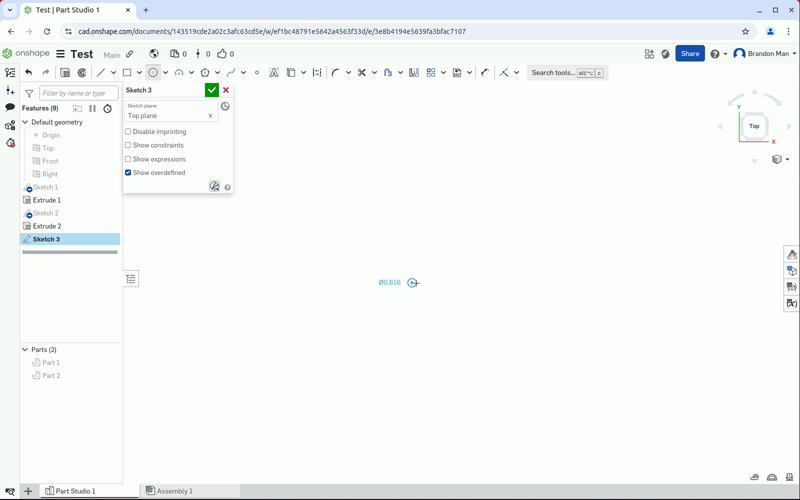
scroll(6)
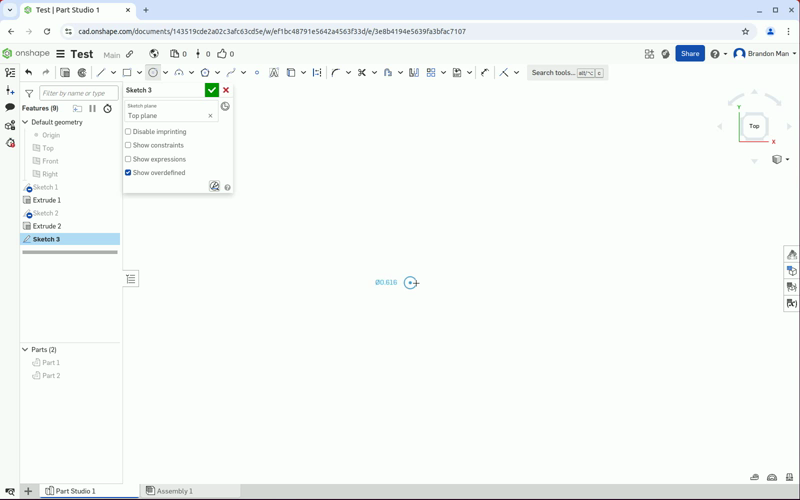
scroll(6)
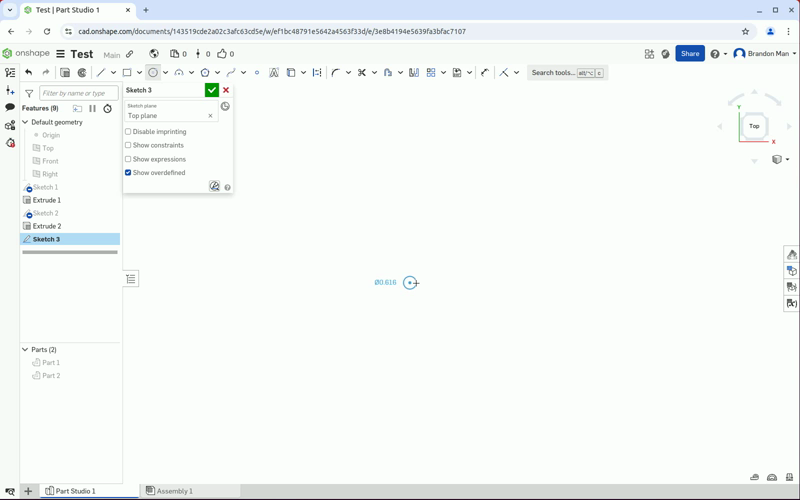
scroll(6)
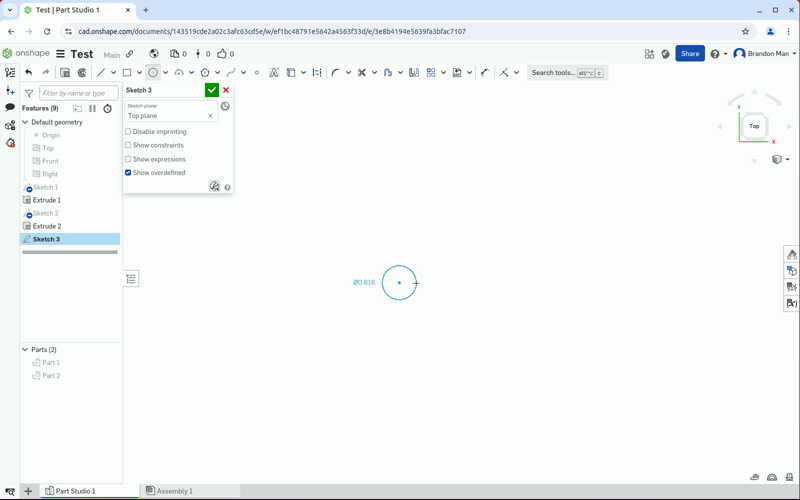
click(416, 282)
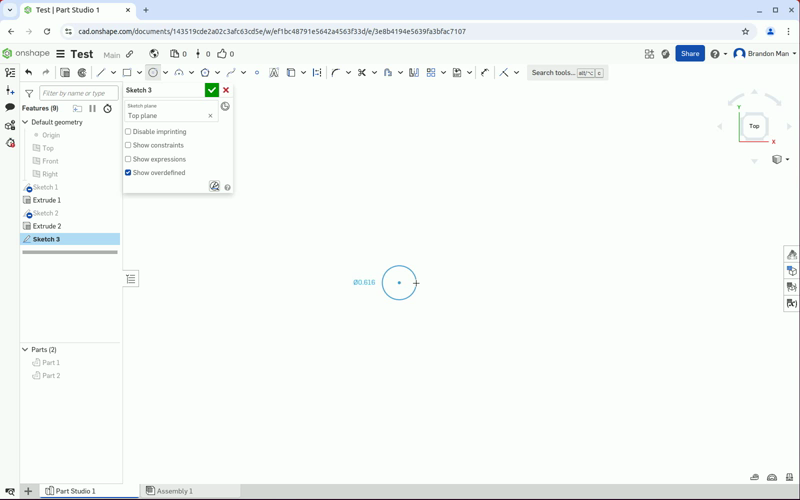
scroll(-6)
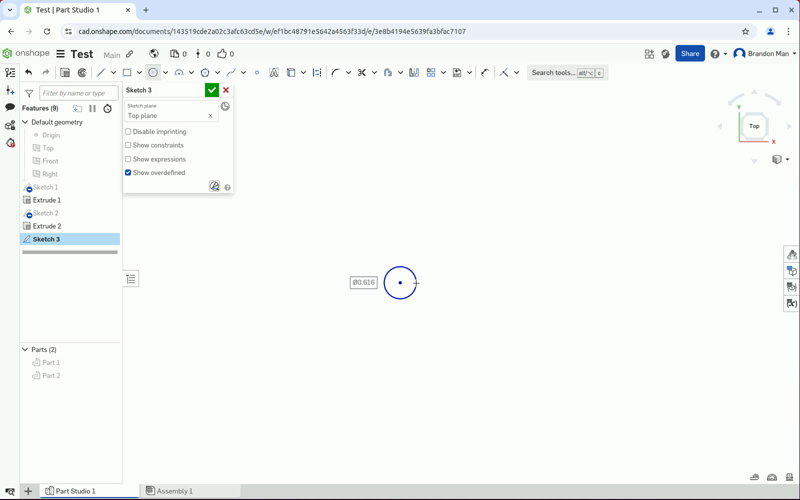
scroll(-6)
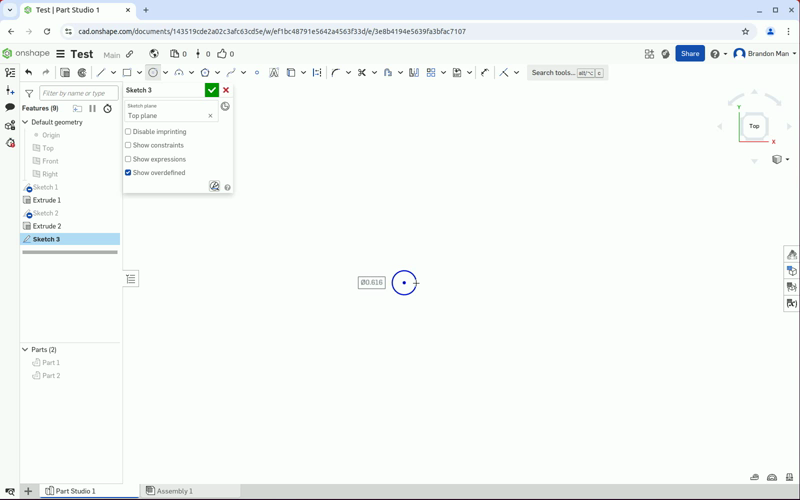
scroll(-6)
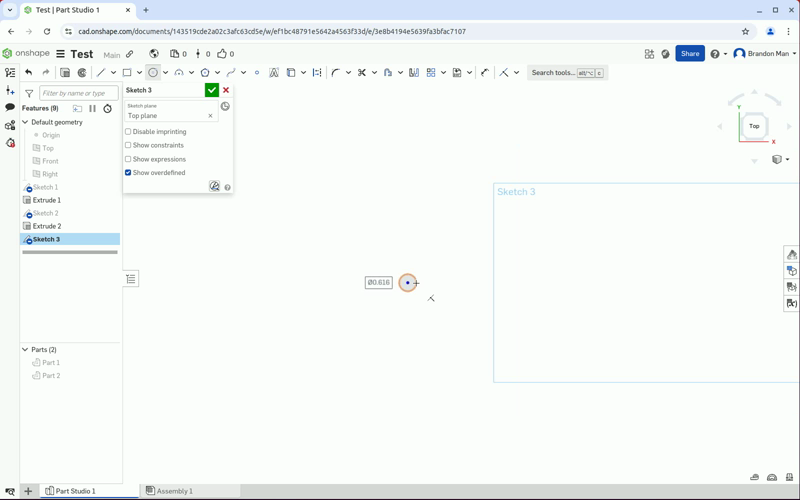
scroll(-6)
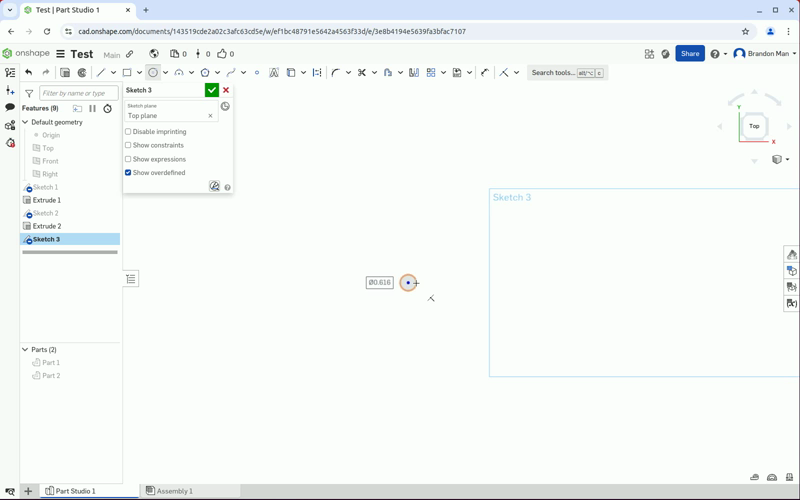
scroll(-6)
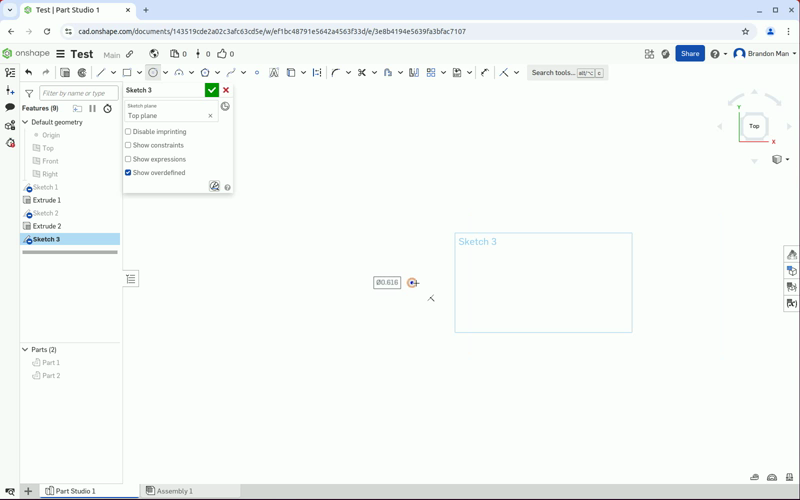
scroll(-6)
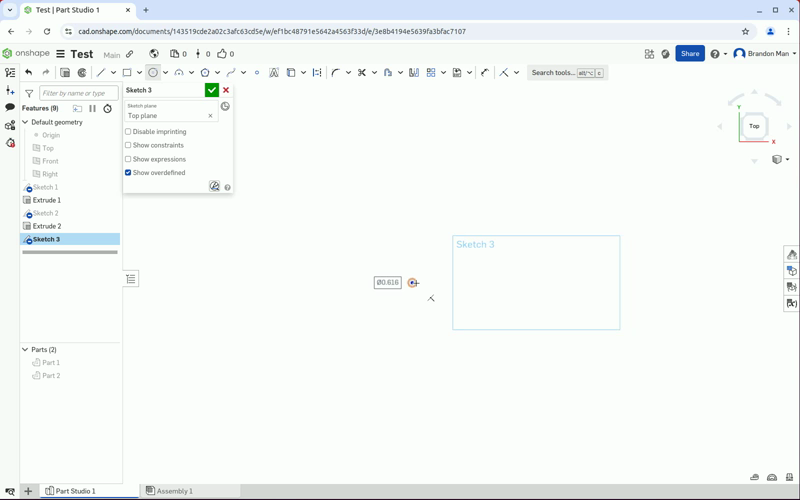
scroll(-6)
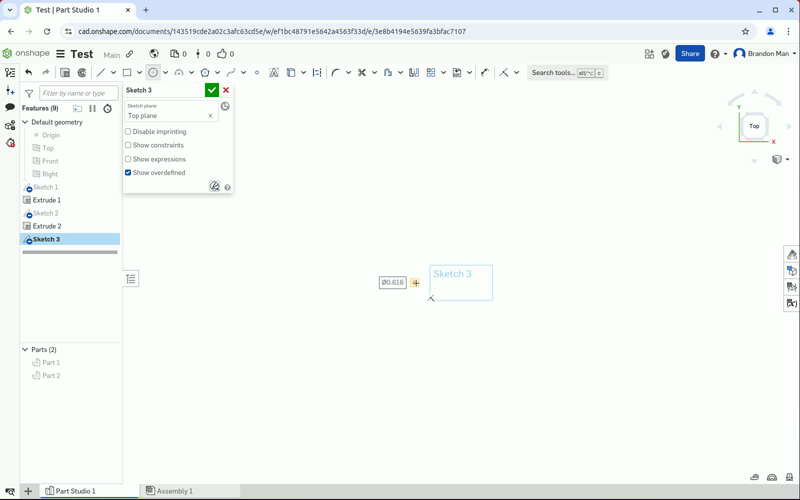
key(esc)
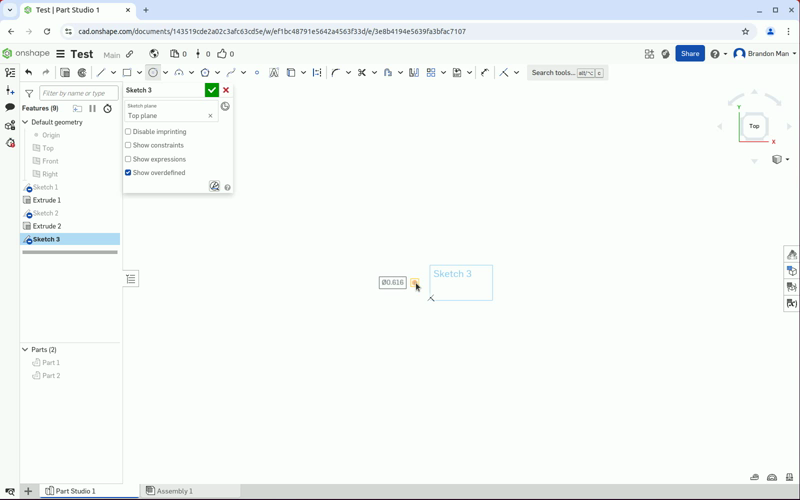
mouse_move(412, 282)
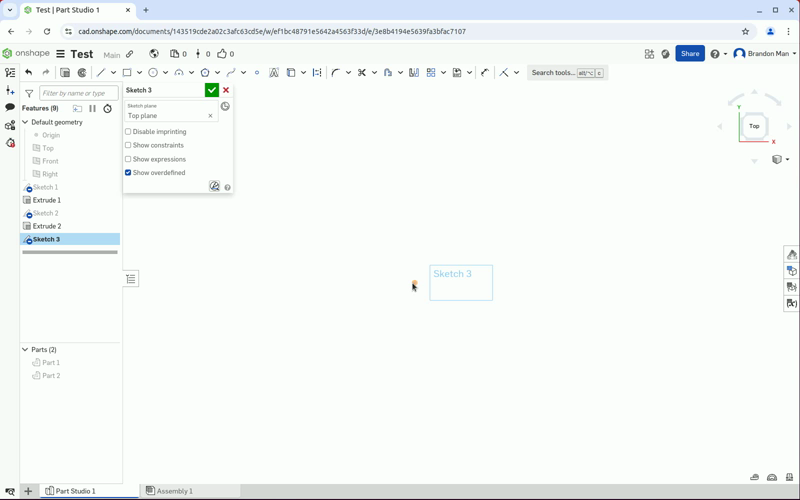
scroll(6)
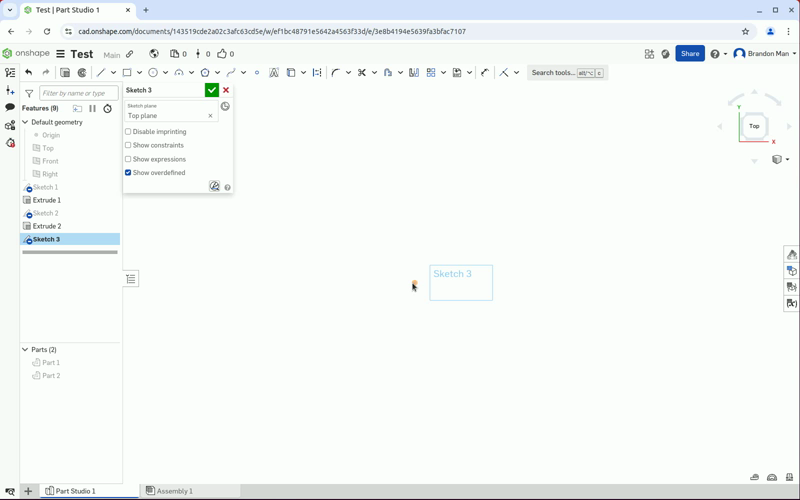
scroll(6)
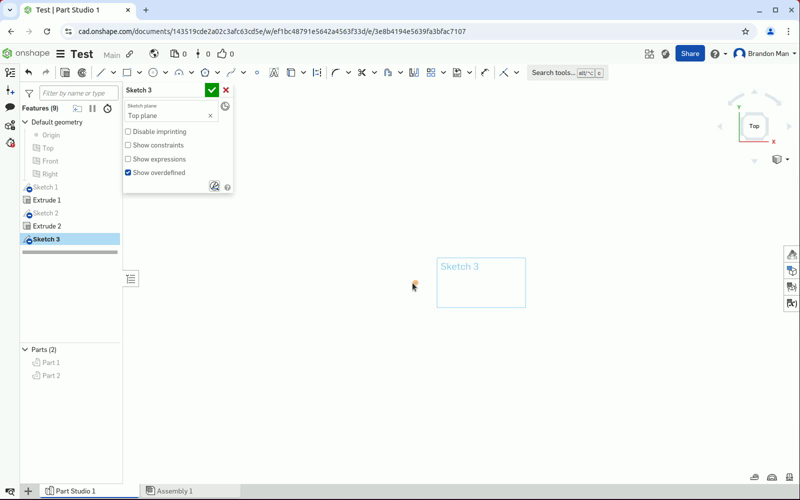
scroll(6)
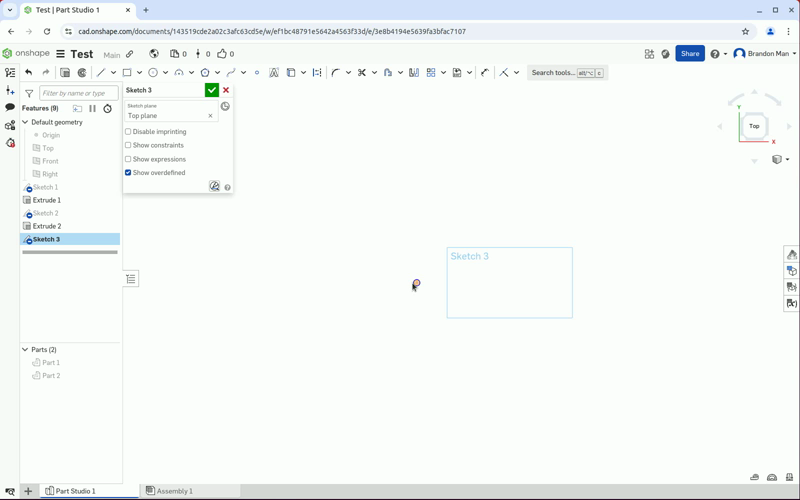
scroll(6)
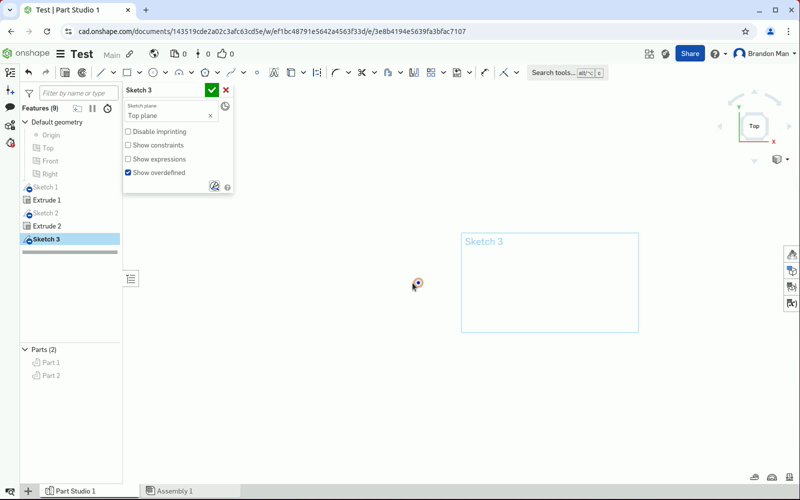
scroll(6)
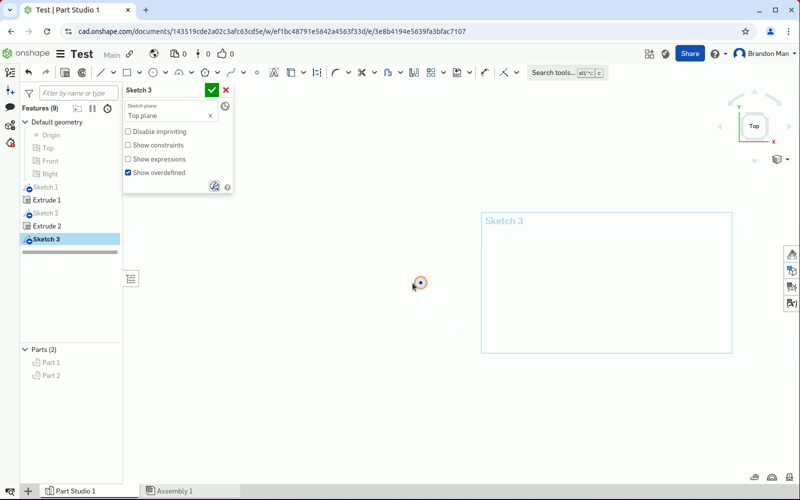
scroll(6)
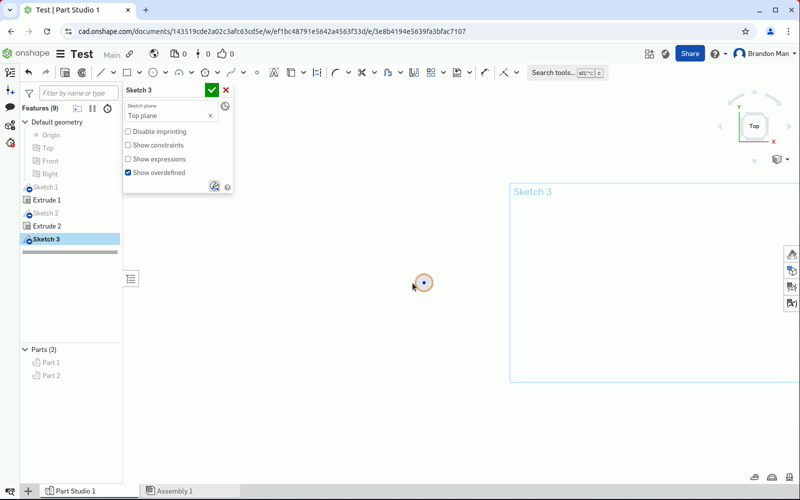
scroll(6)
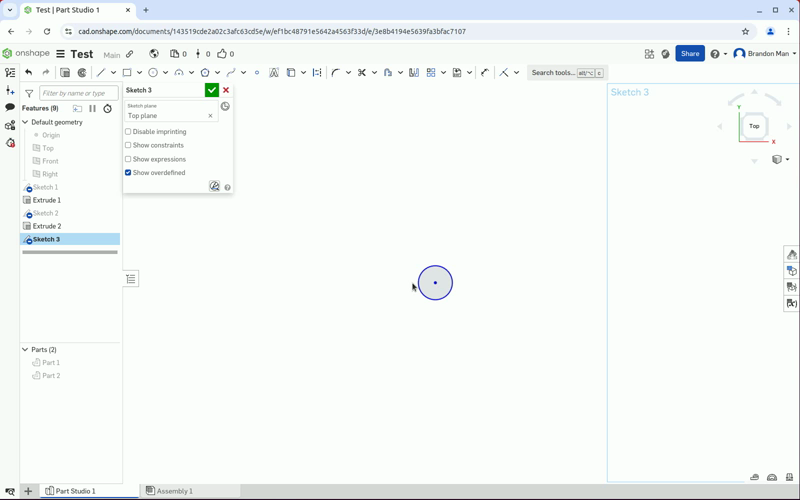
click(412, 282)
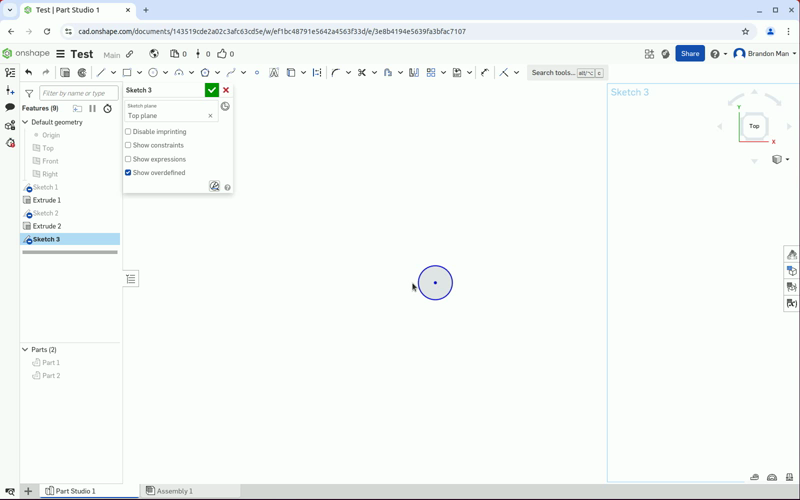
scroll(-6)
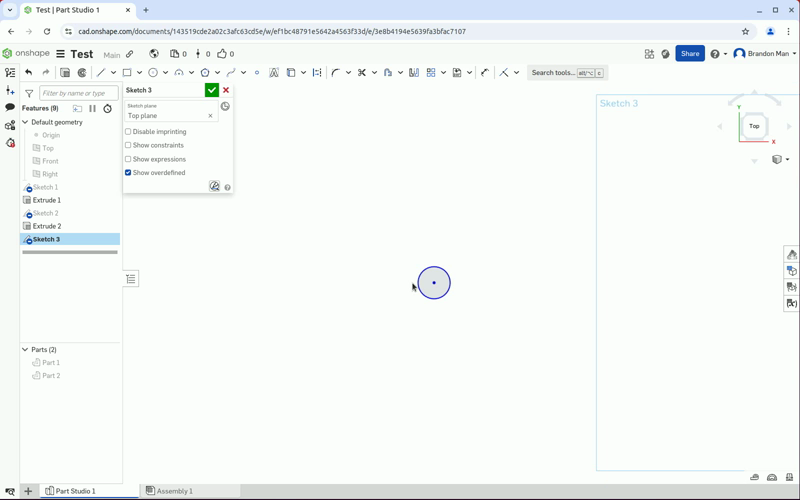
scroll(-6)
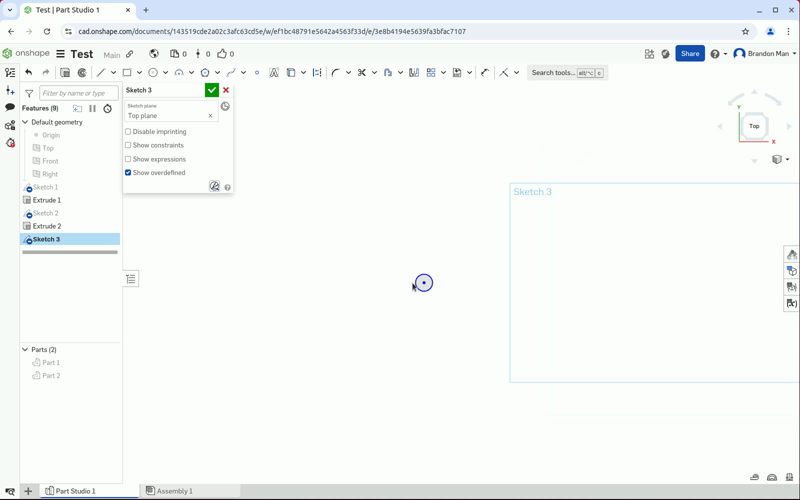
scroll(-6)
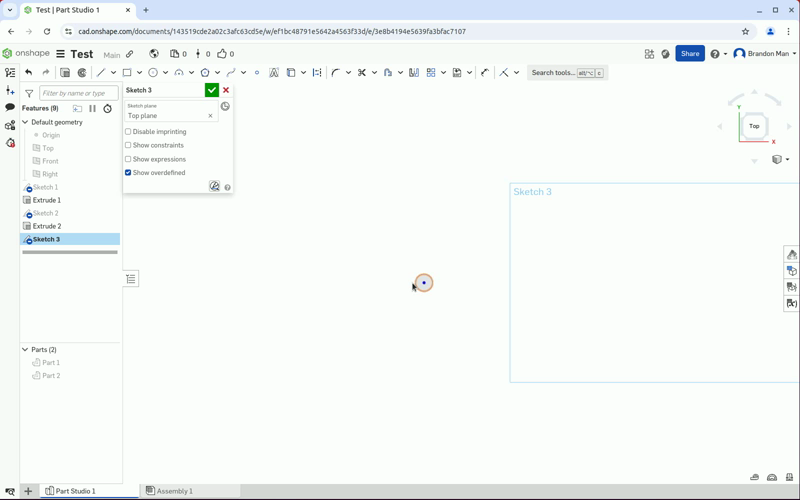
scroll(-6)
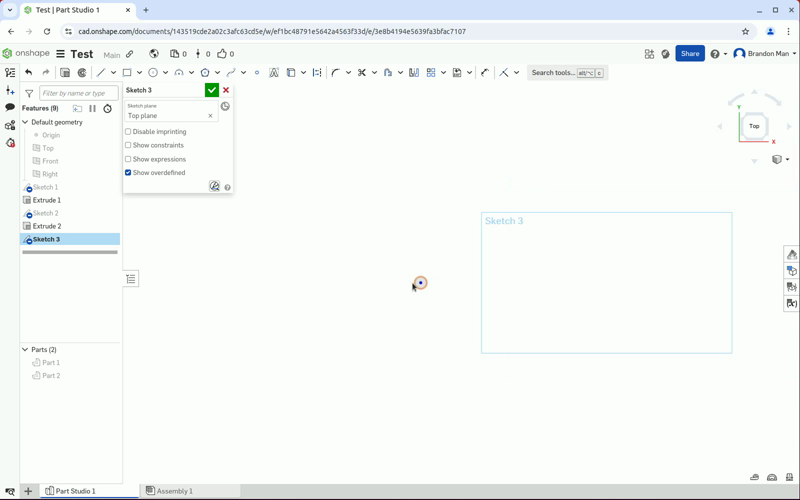
scroll(-6)
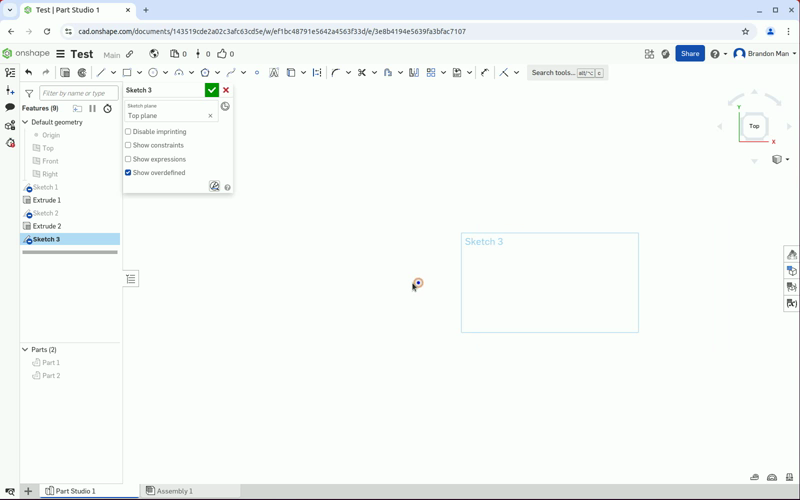
scroll(-6)
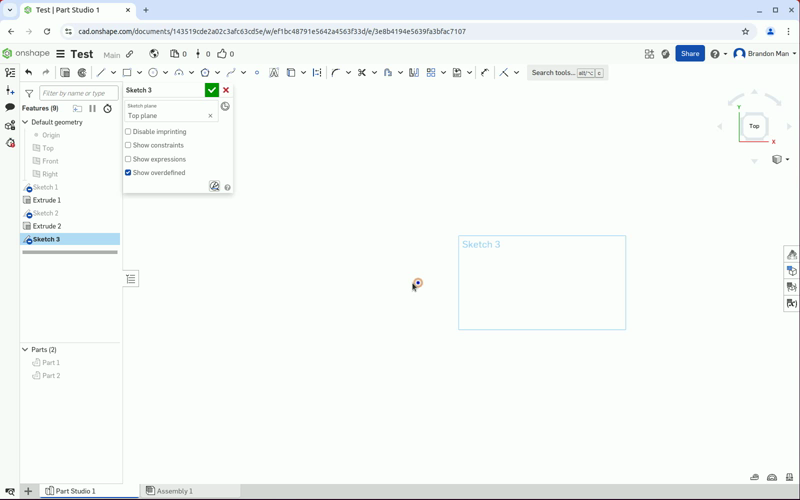
scroll(-6)
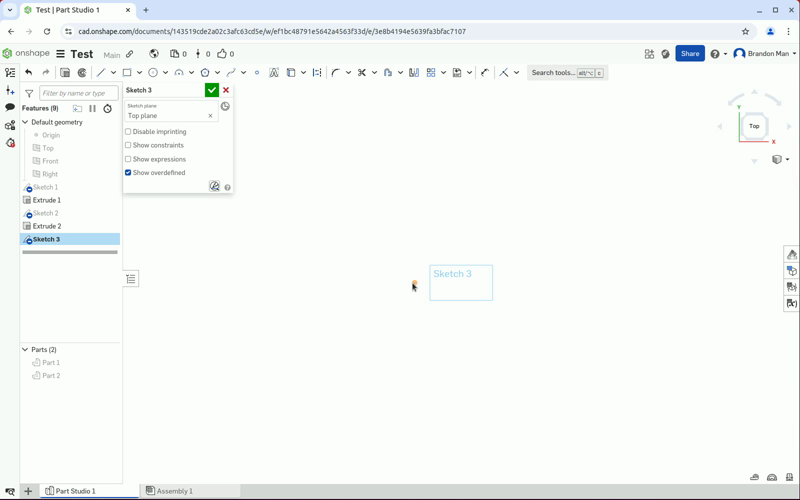
mouse_move(73, 352)
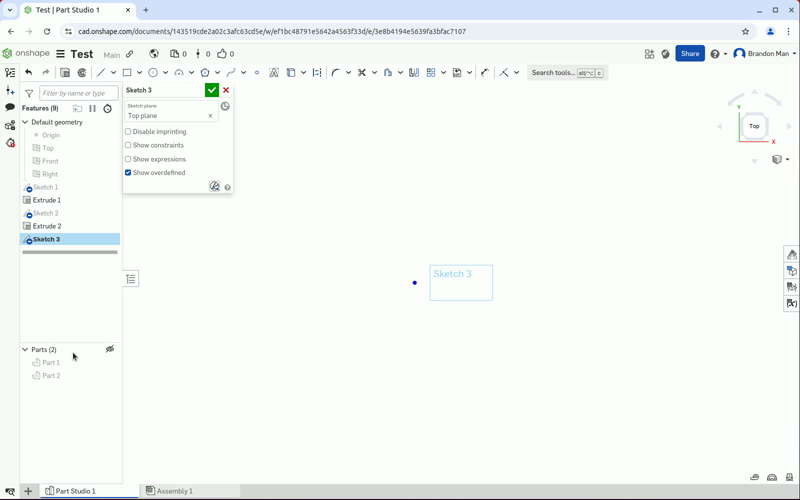
key(shift+y)
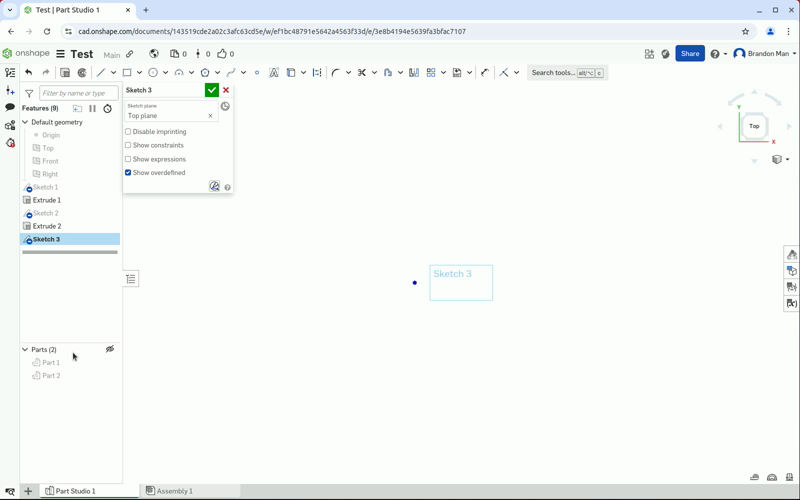
key(shift+e)
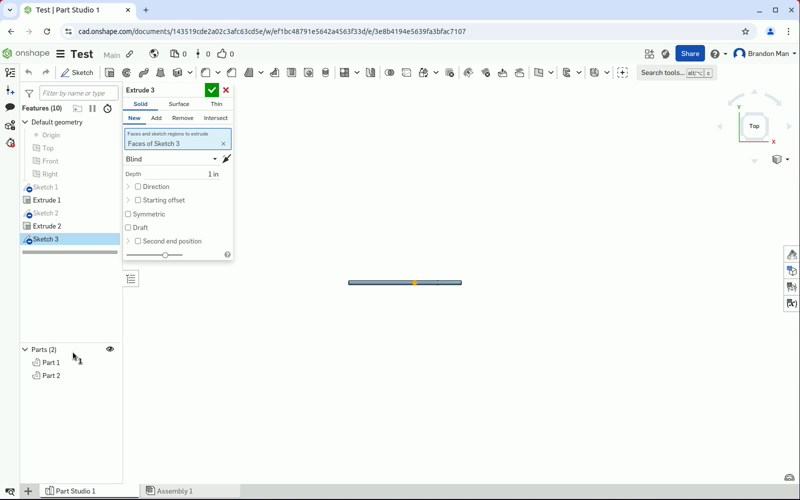
mouse_move(143, 106)
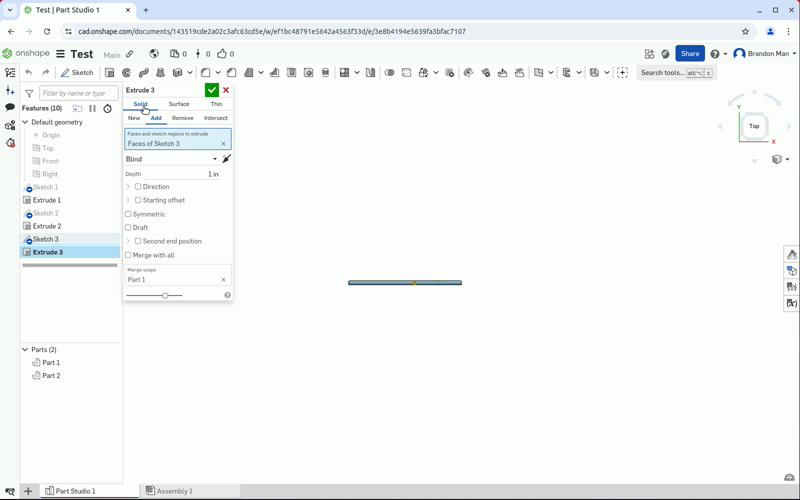
click(143, 106)
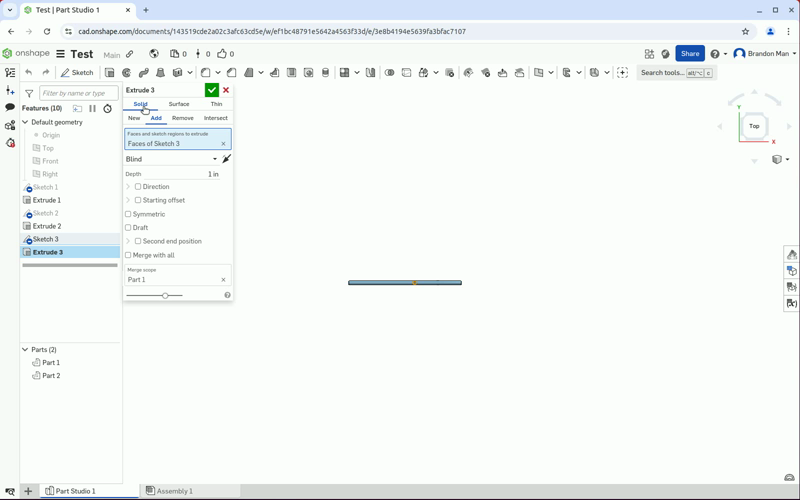
mouse_move(137, 120)
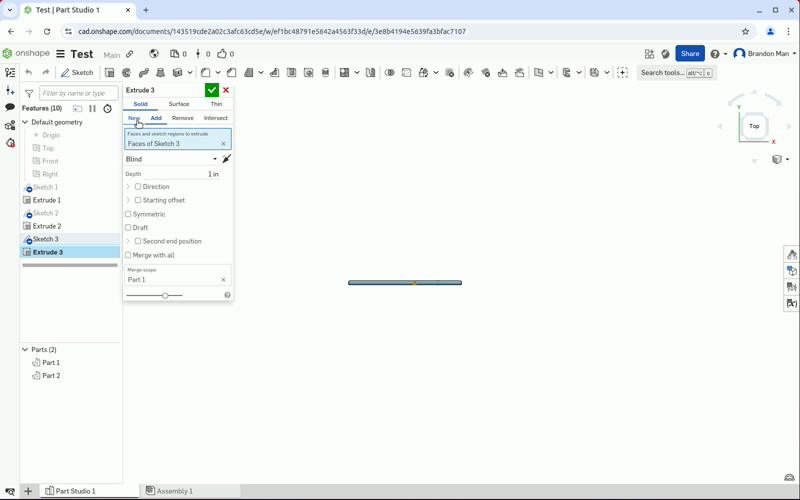
click(137, 120)
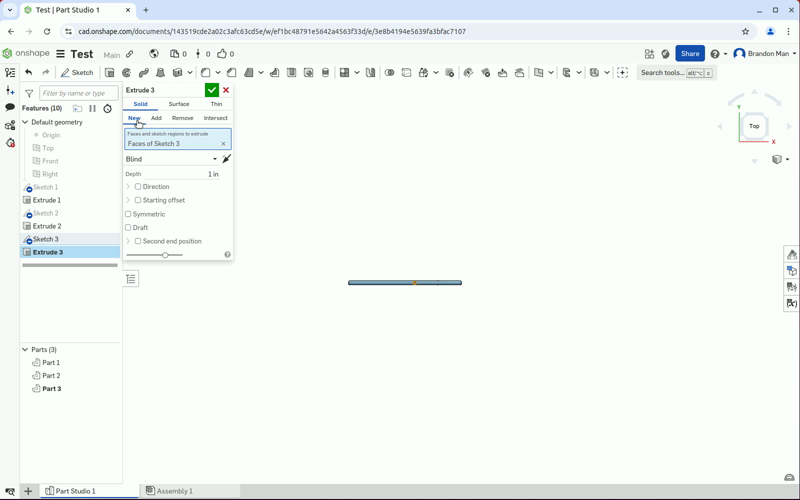
key(tab, 4)
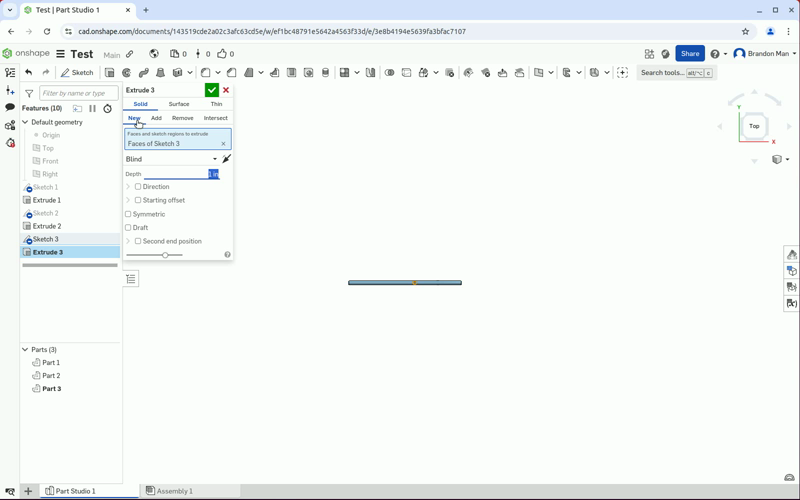
text(-0.722)
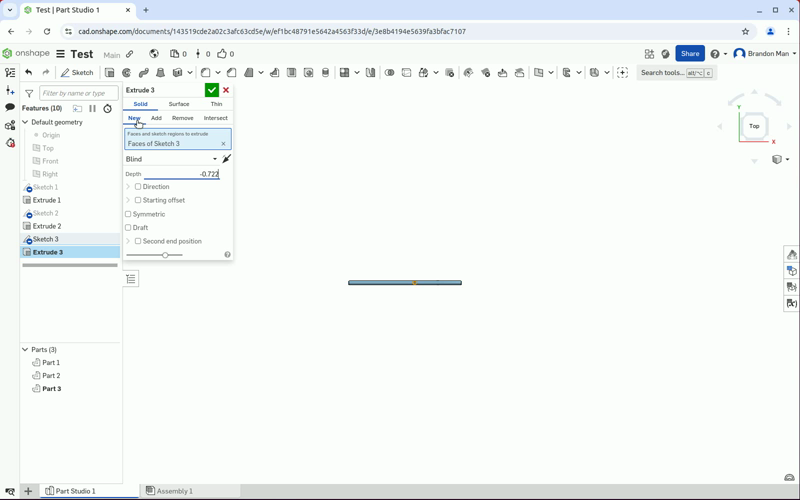
key(enter)
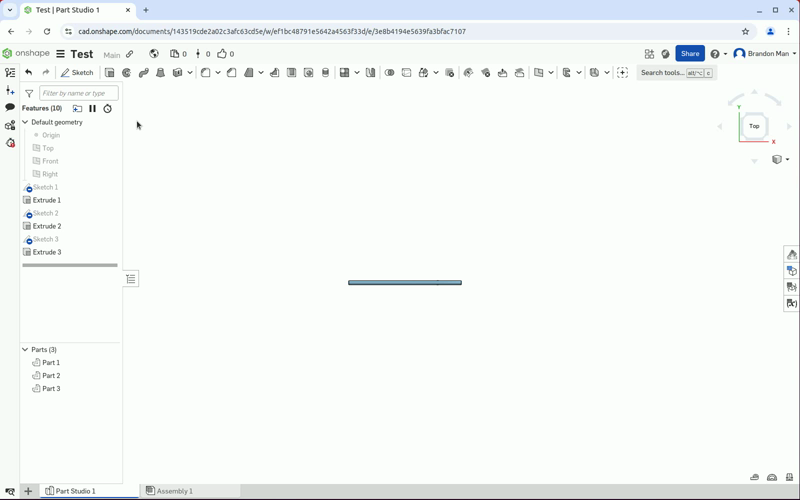
key(shift+h)
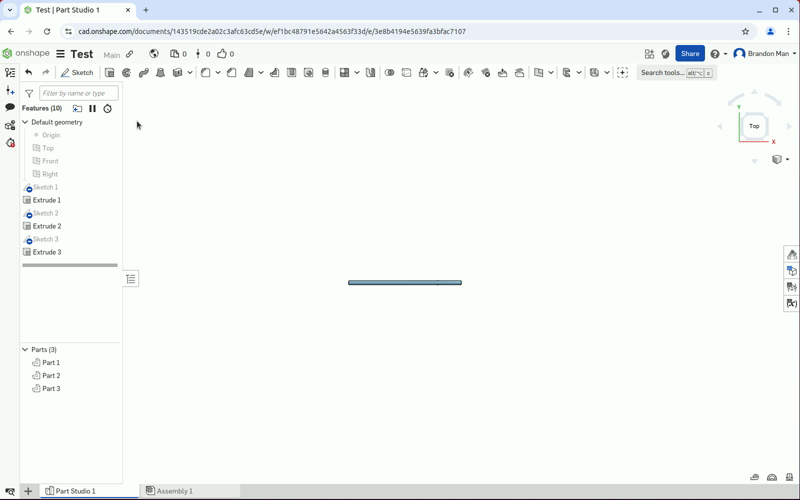
key(shift+h)
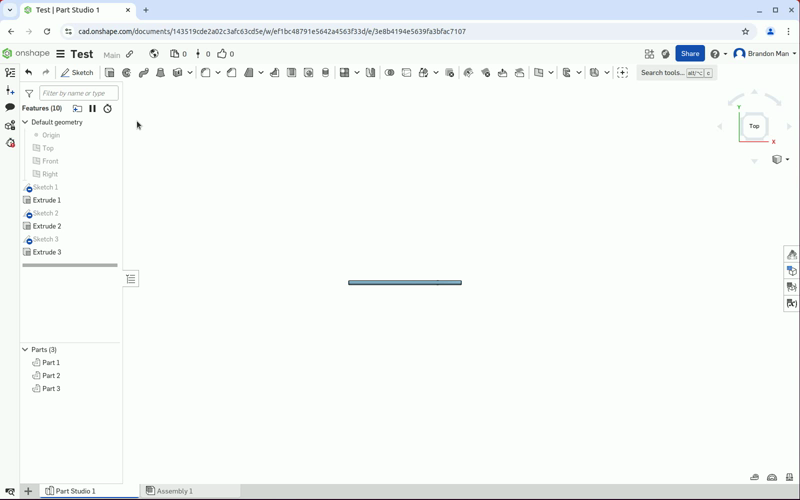
mouse_move(73, 189)
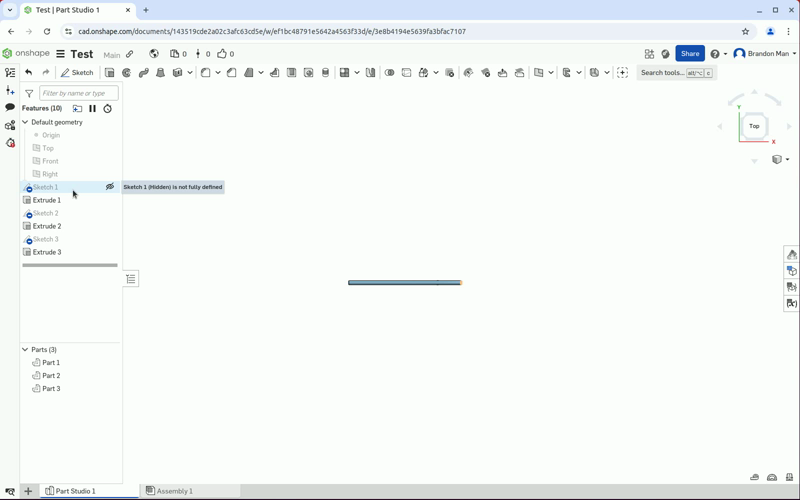
click(73, 189)
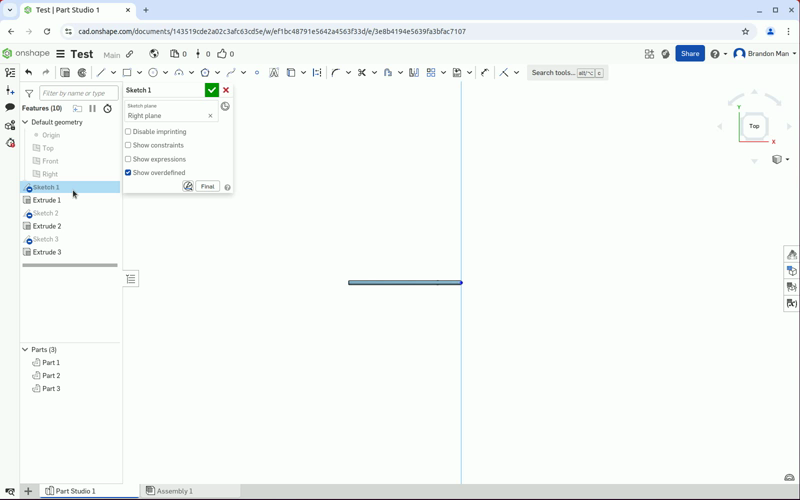
mouse_move(229, 92)
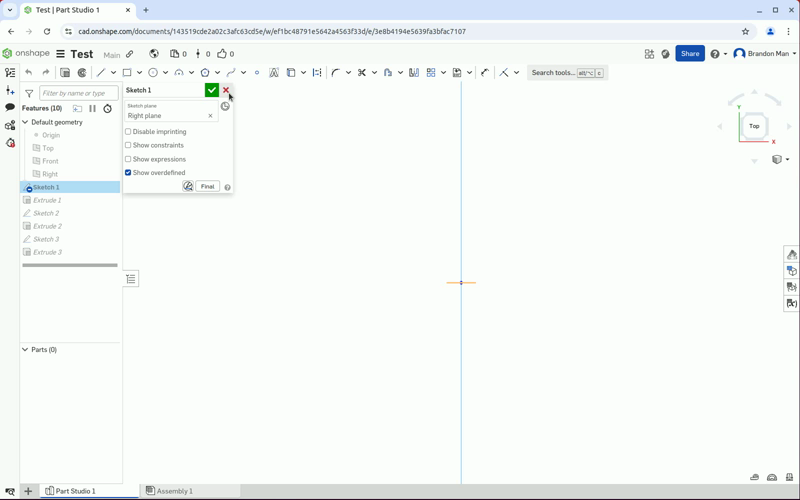
click(229, 92)
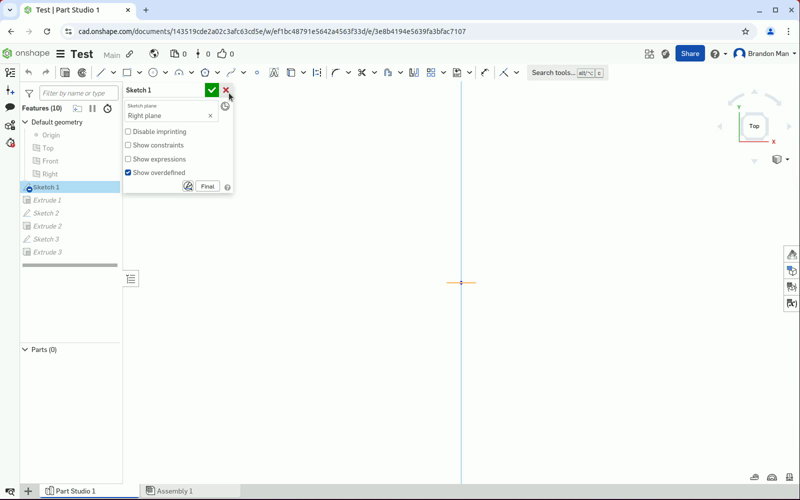
key(shift+s)
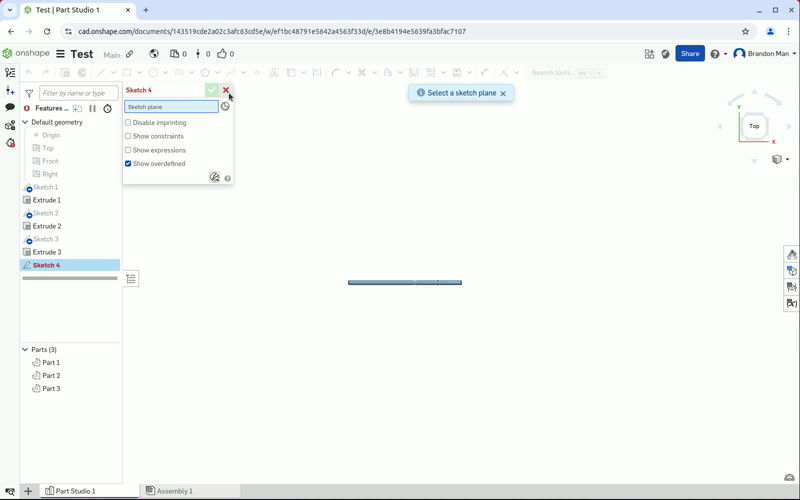
mouse_move(73, 150)
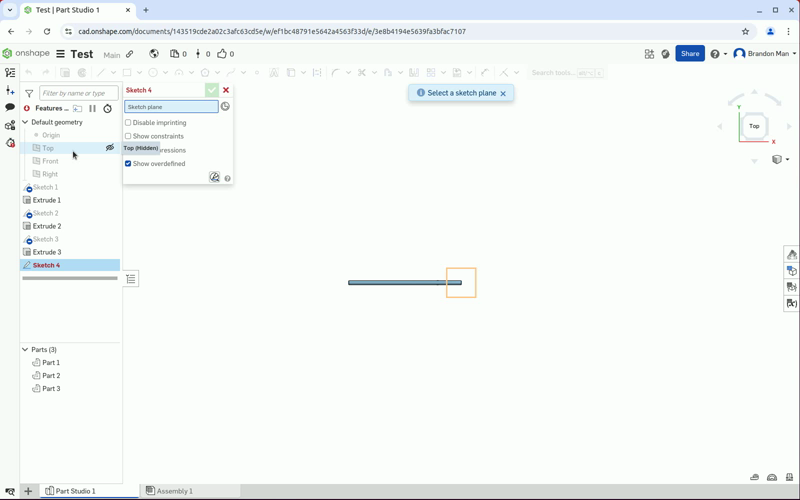
click(73, 150)
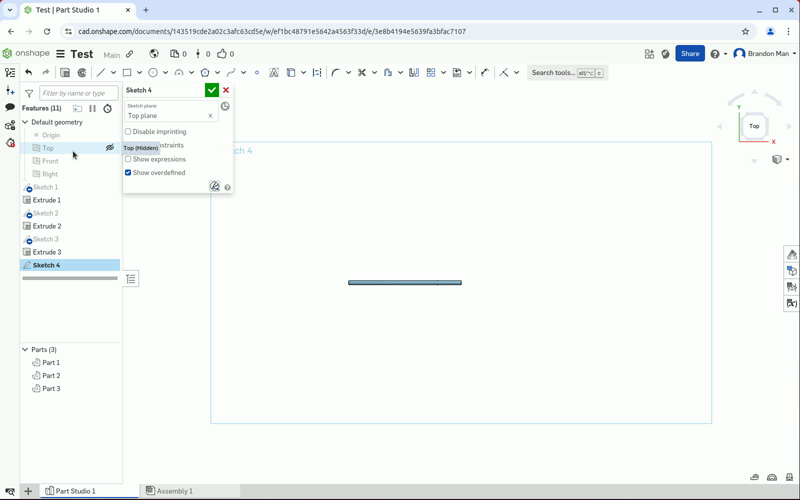
mouse_move(73, 352)
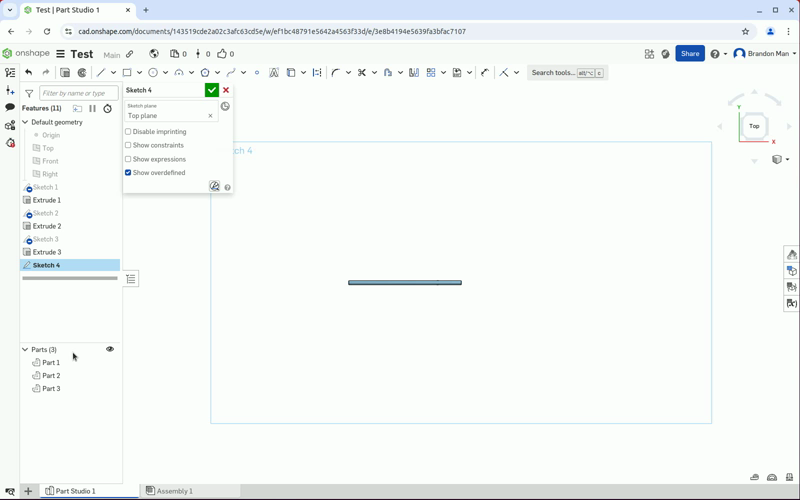
key(y)
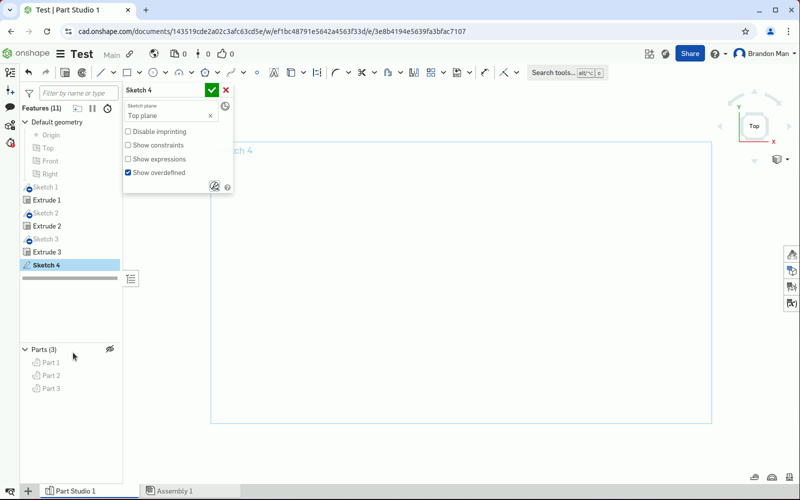
key(c)
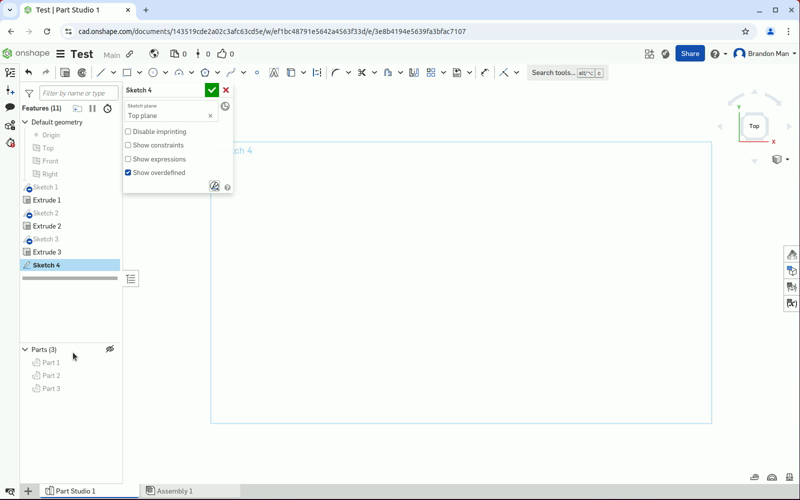
key_down(shift)
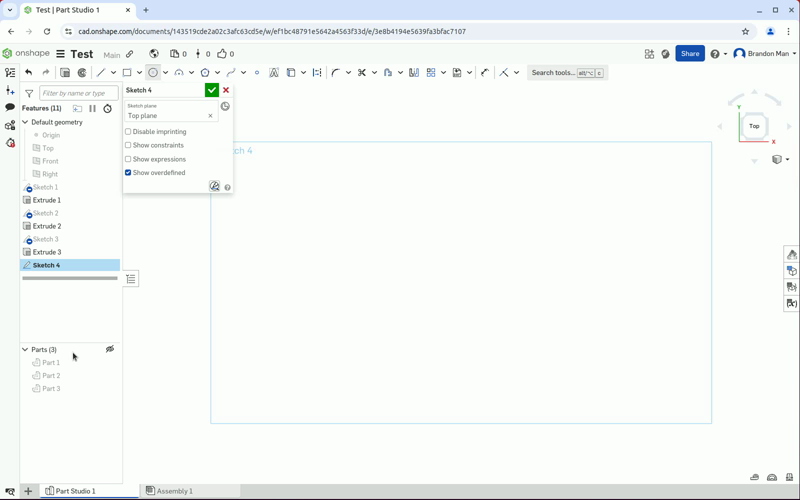
mouse_move(390, 282)
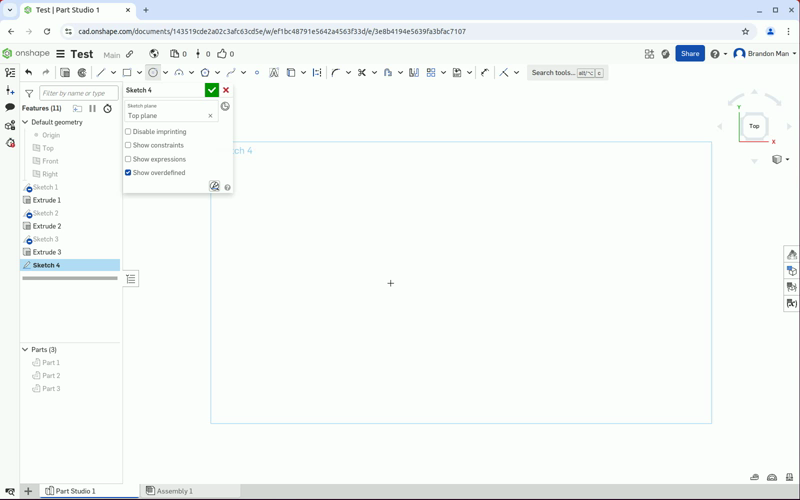
click(390, 282)
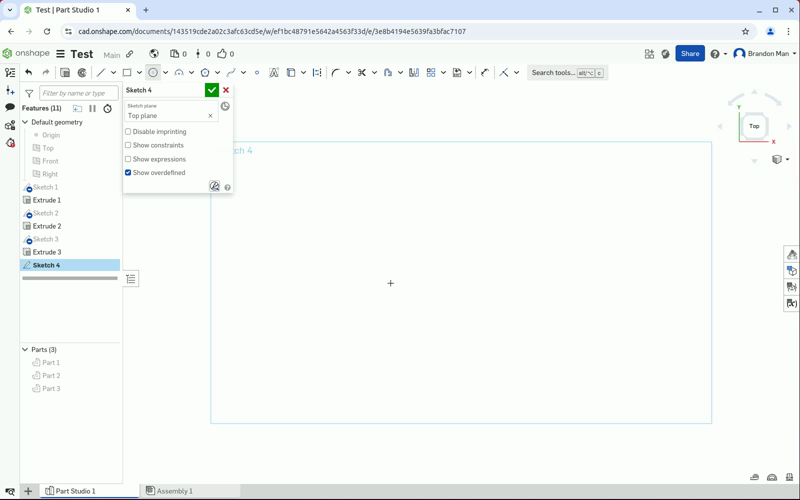
key_up(shift)
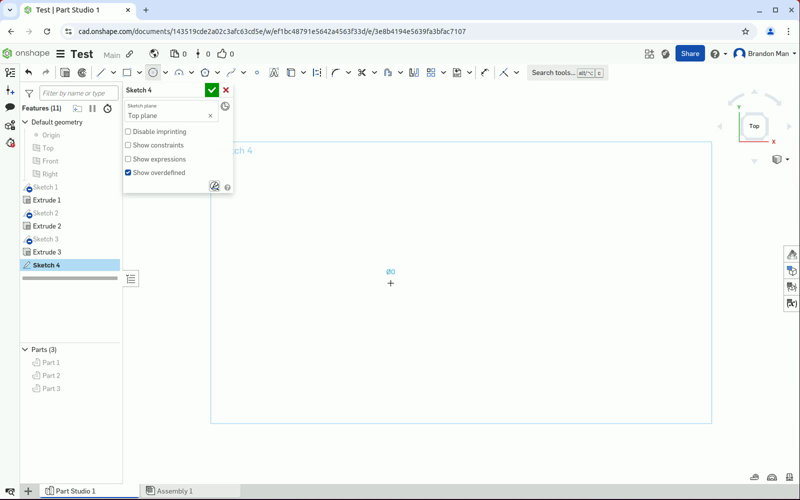
mouse_move(392, 282)
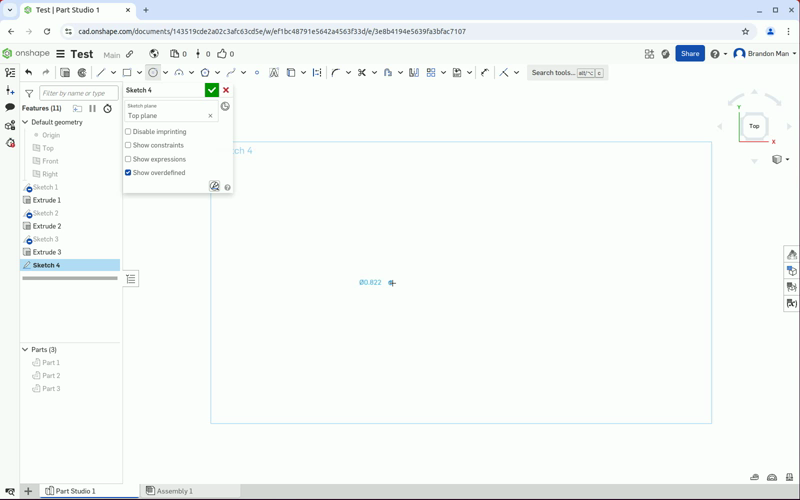
scroll(6)
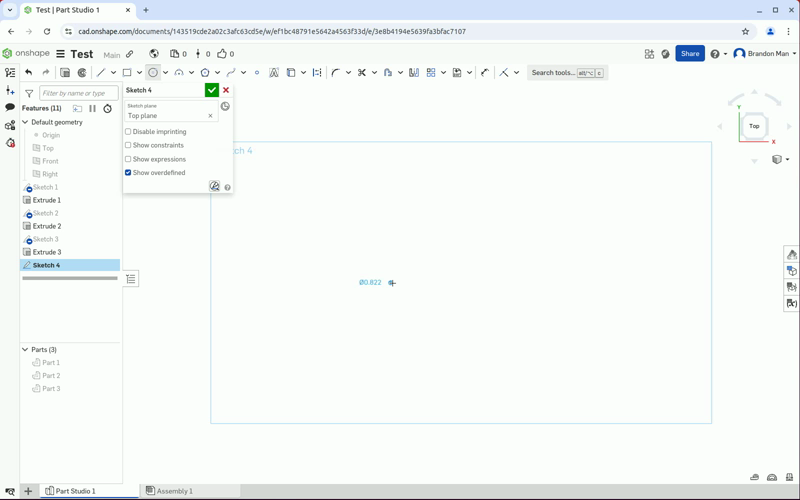
scroll(6)
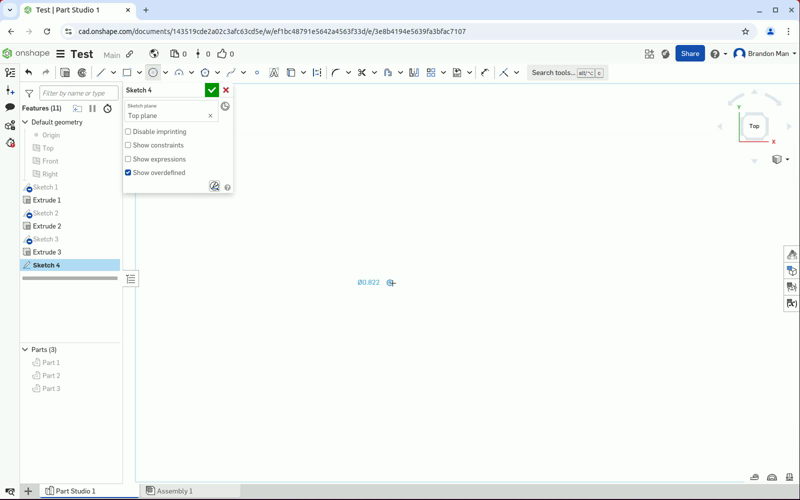
scroll(6)
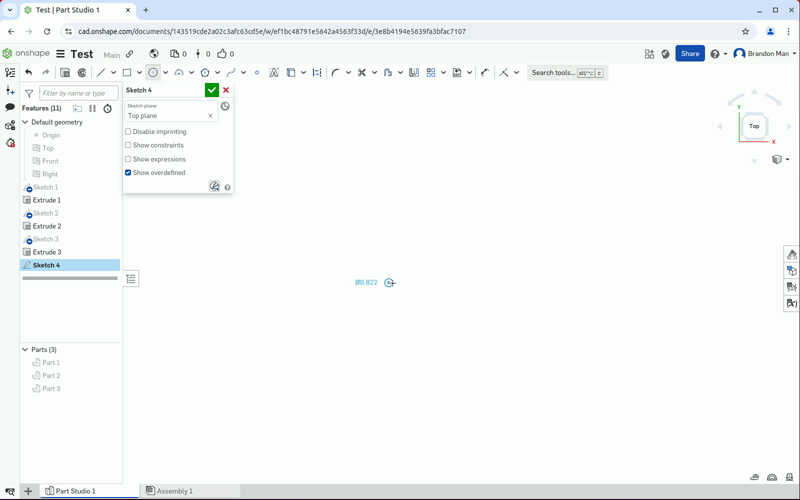
scroll(6)
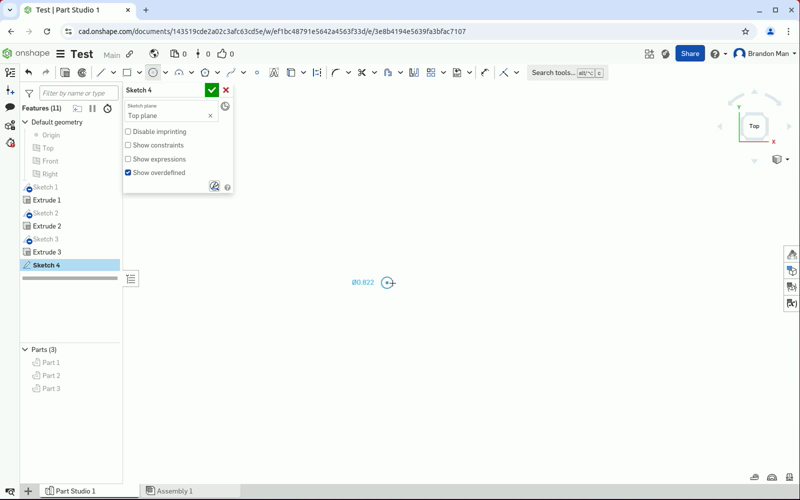
scroll(6)
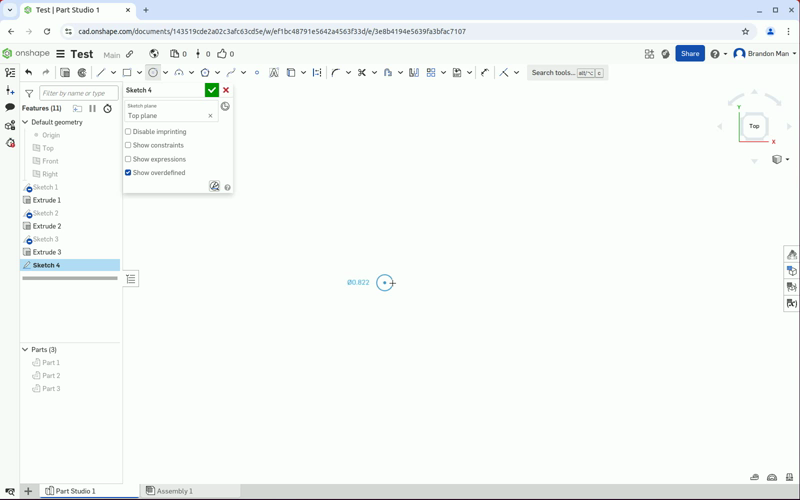
scroll(6)
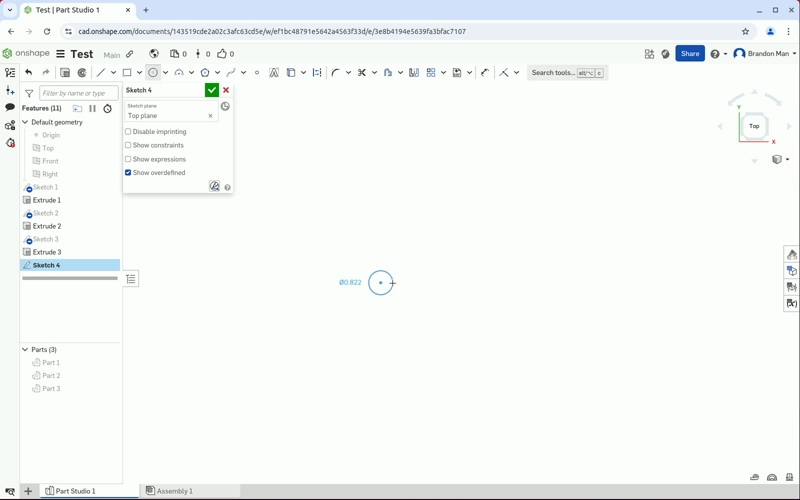
scroll(6)
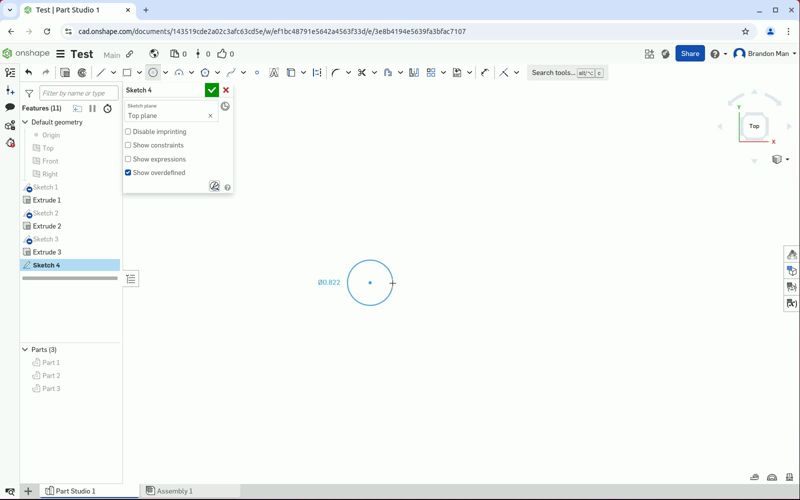
click(392, 282)
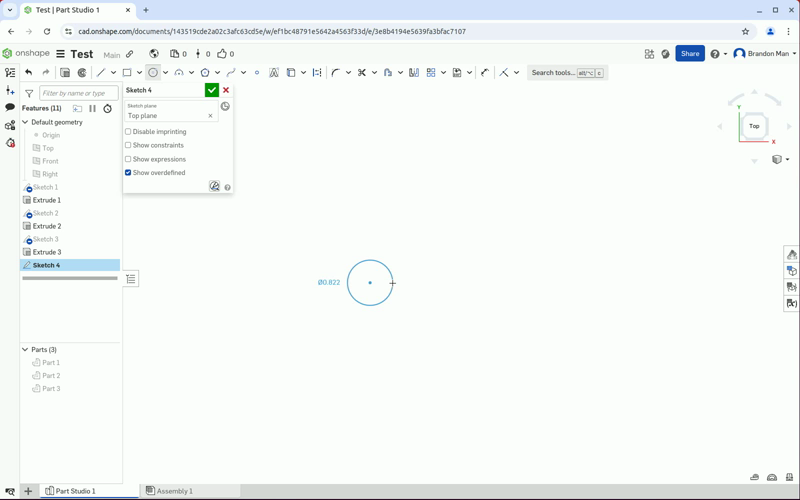
scroll(-6)
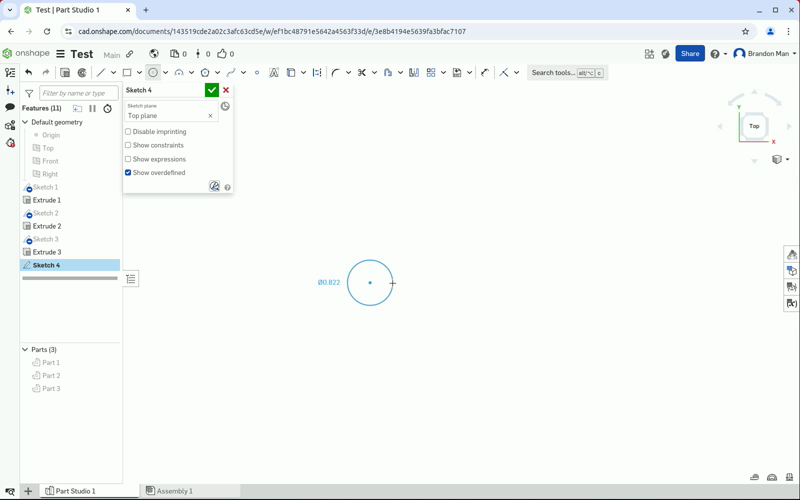
scroll(-6)
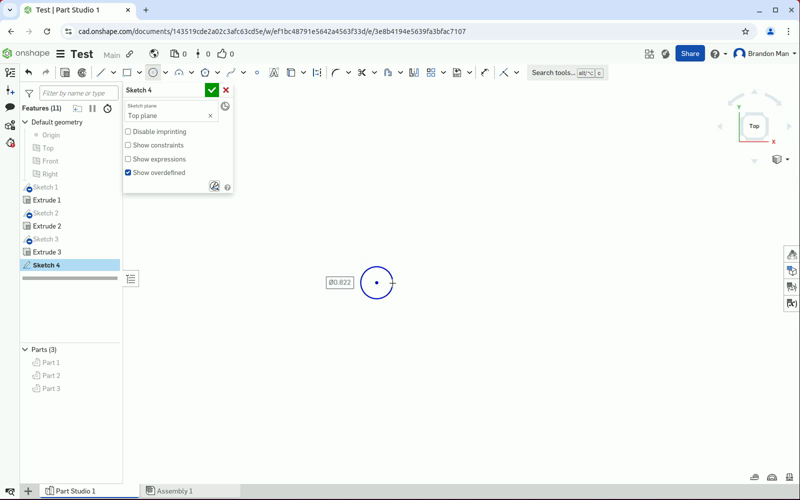
scroll(-6)
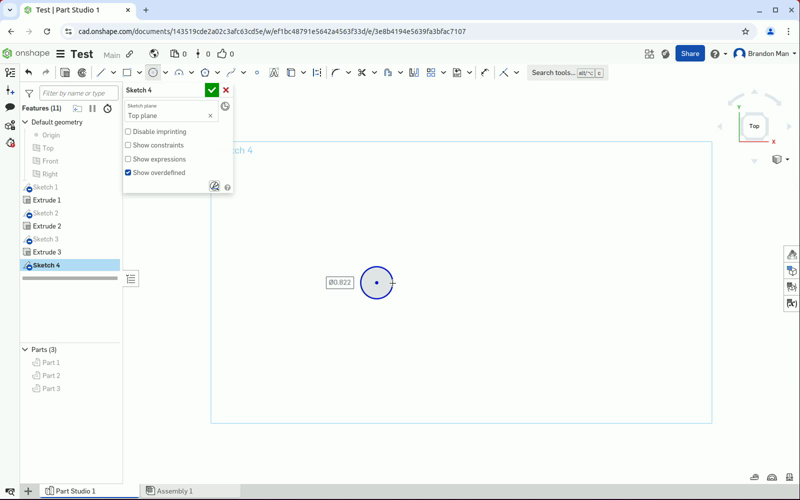
scroll(-6)
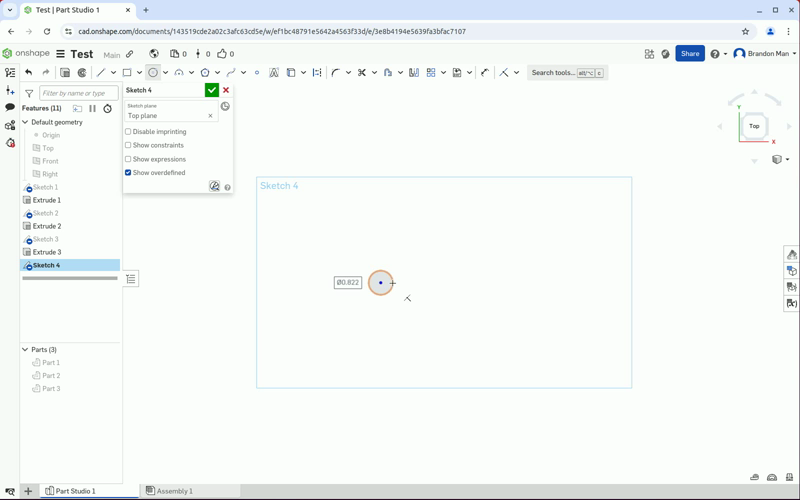
scroll(-6)
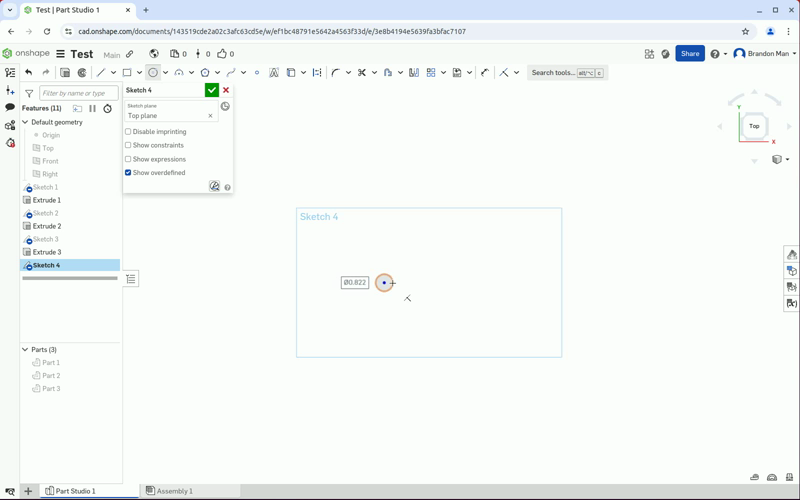
scroll(-6)
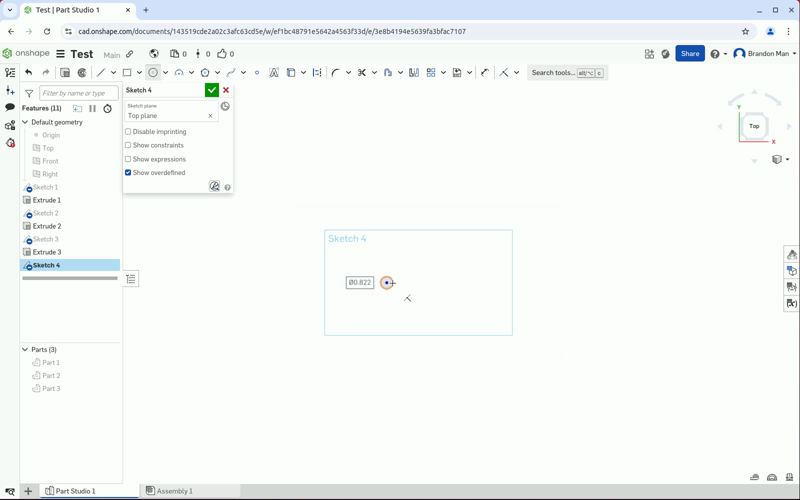
scroll(-6)
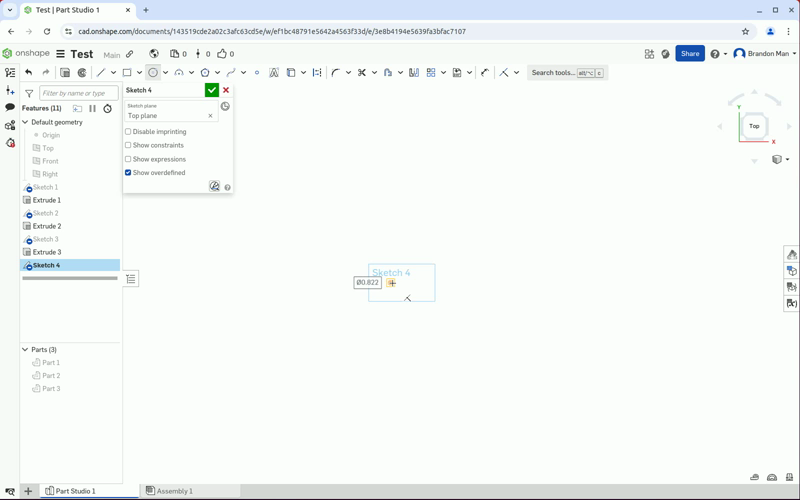
key(esc)
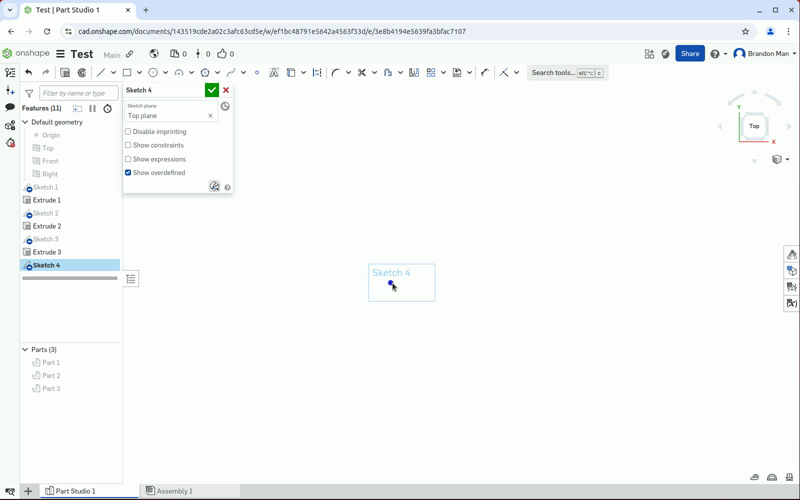
mouse_move(390, 283)
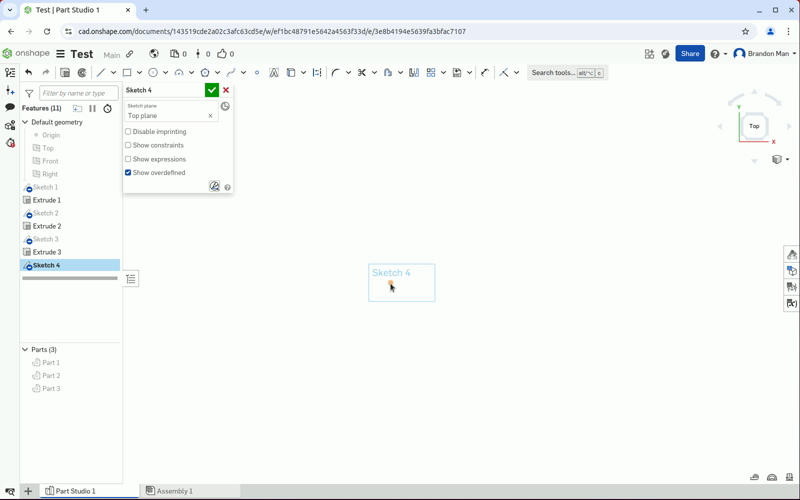
scroll(6)
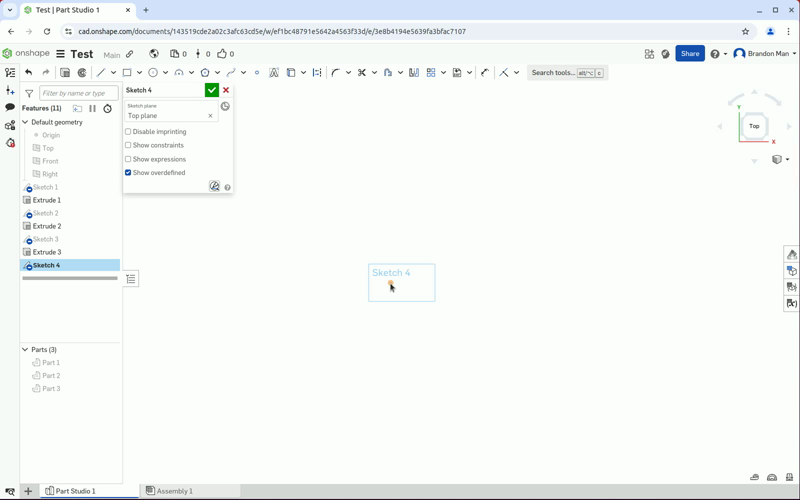
scroll(6)
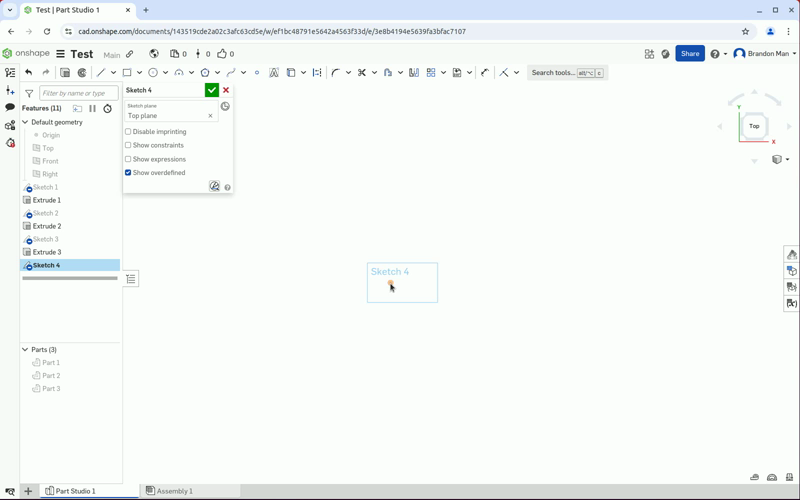
scroll(6)
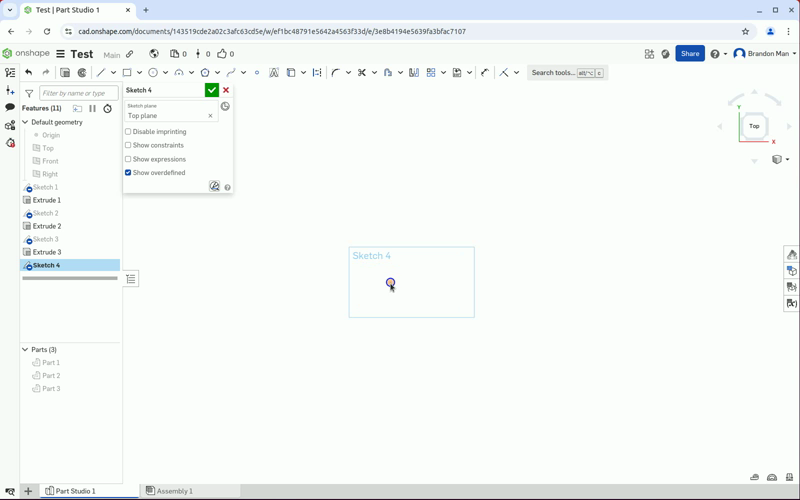
scroll(6)
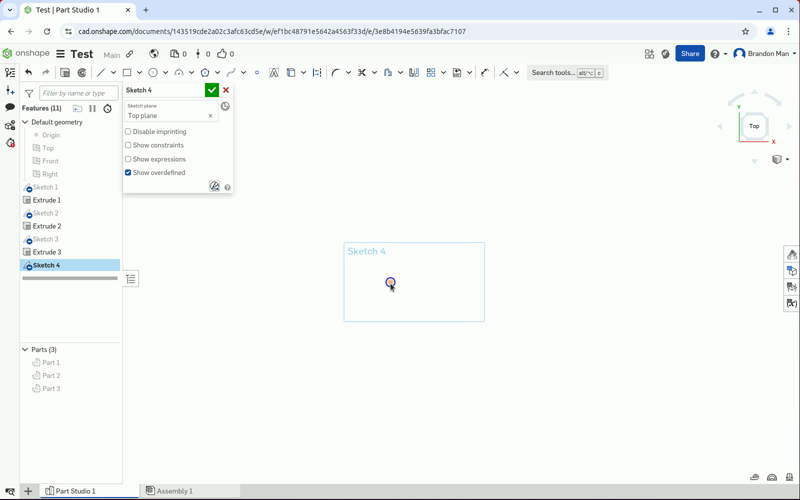
scroll(6)
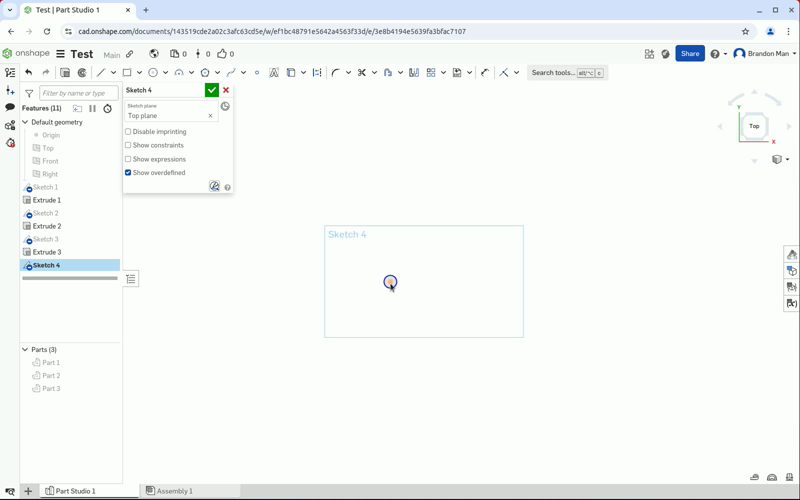
scroll(6)
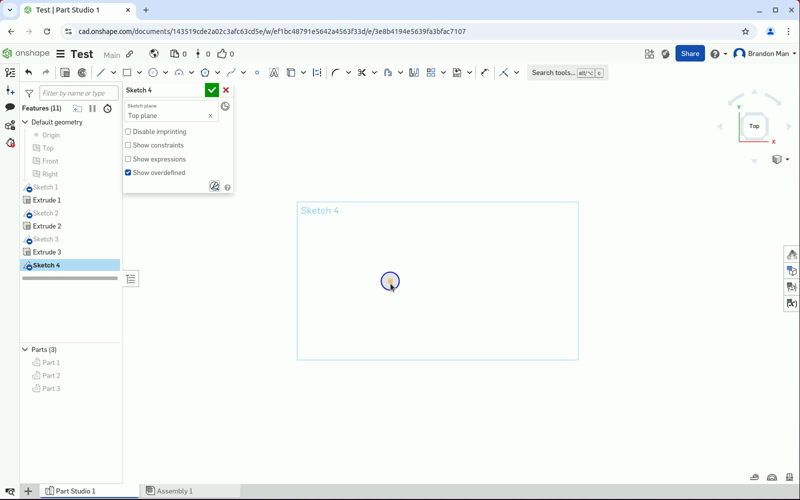
scroll(6)
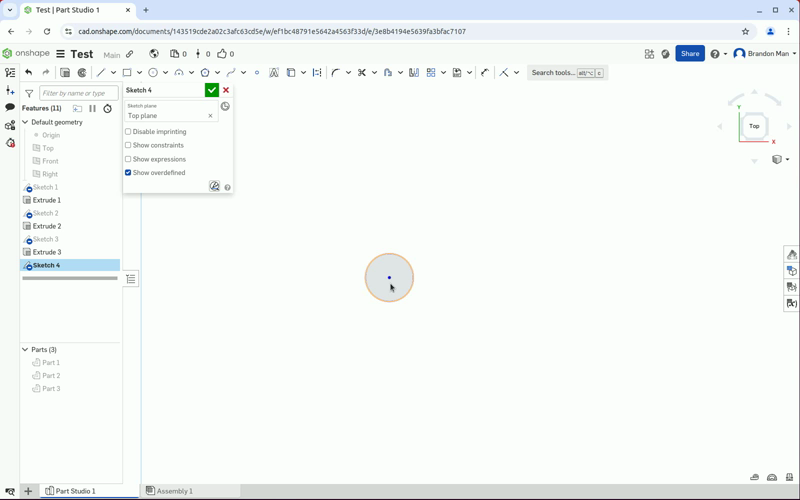
click(390, 283)
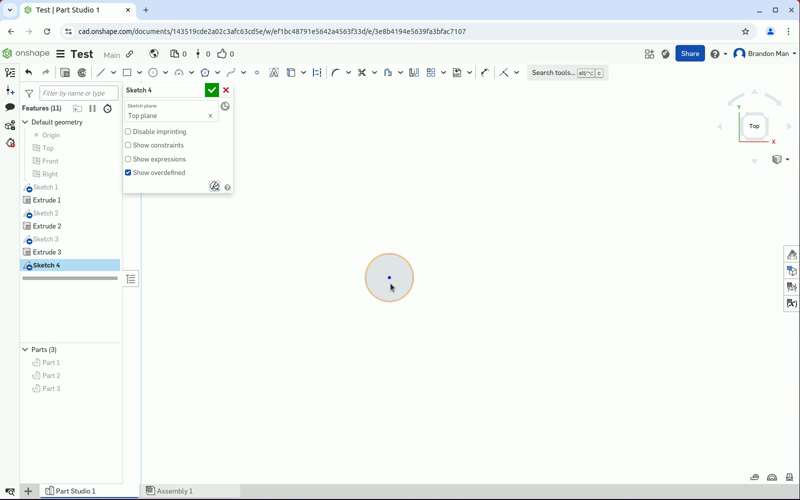
scroll(-6)
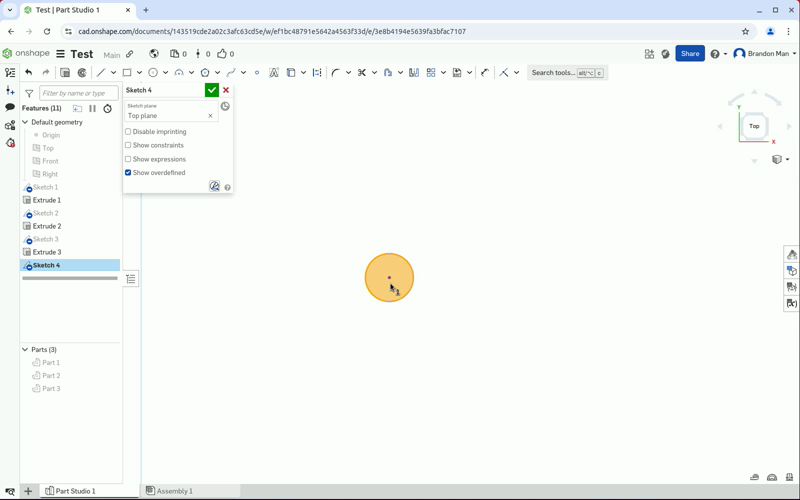
scroll(-6)
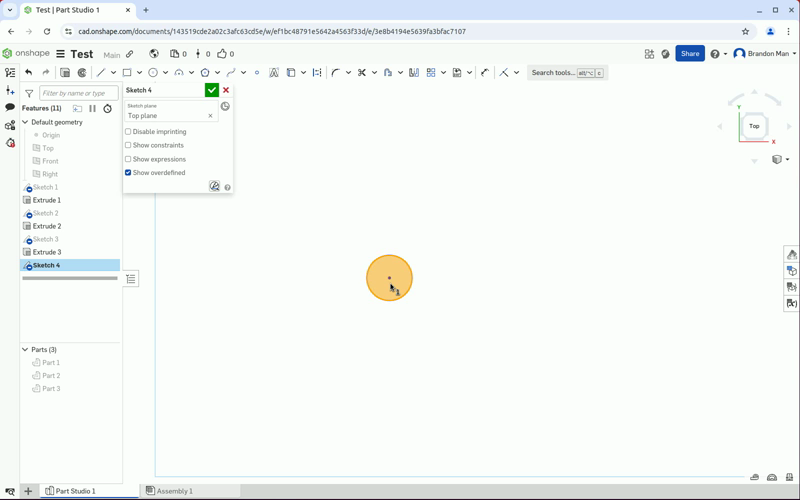
scroll(-6)
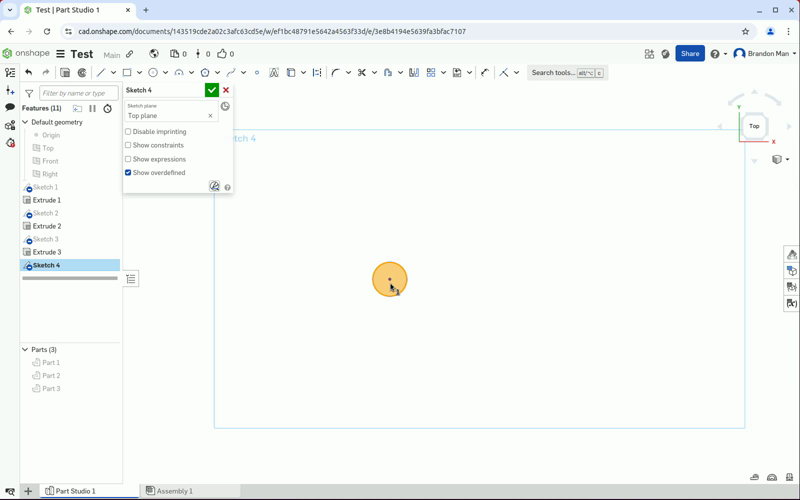
scroll(-6)
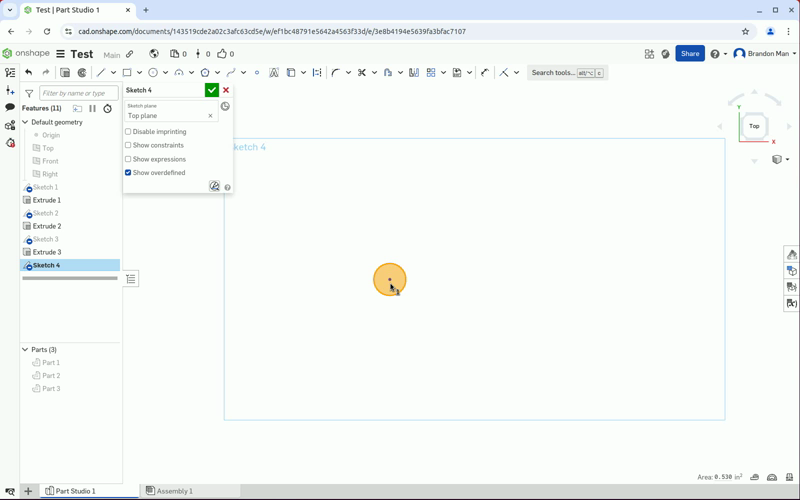
scroll(-6)
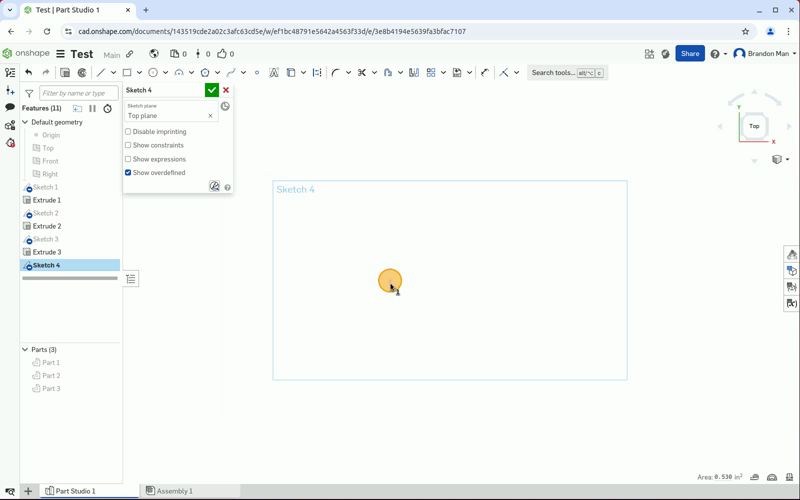
scroll(-6)
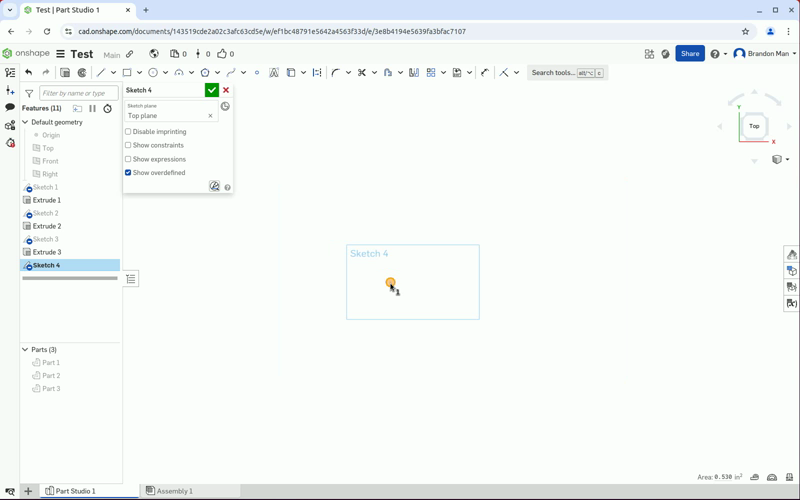
scroll(-6)
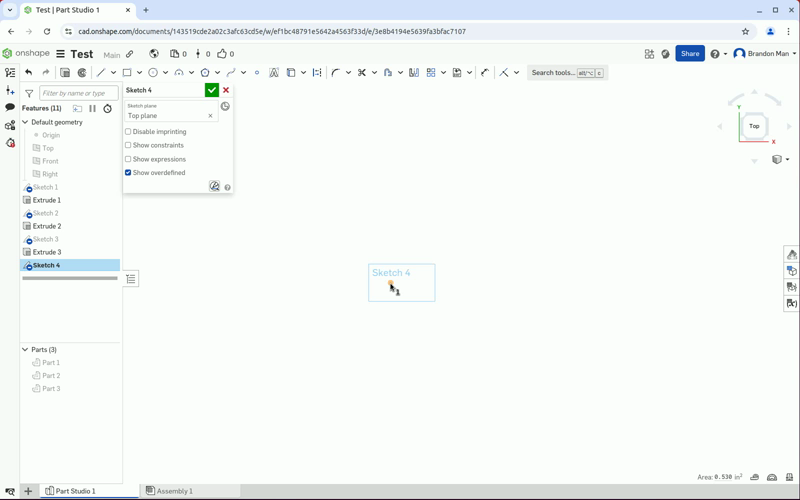
mouse_move(73, 352)
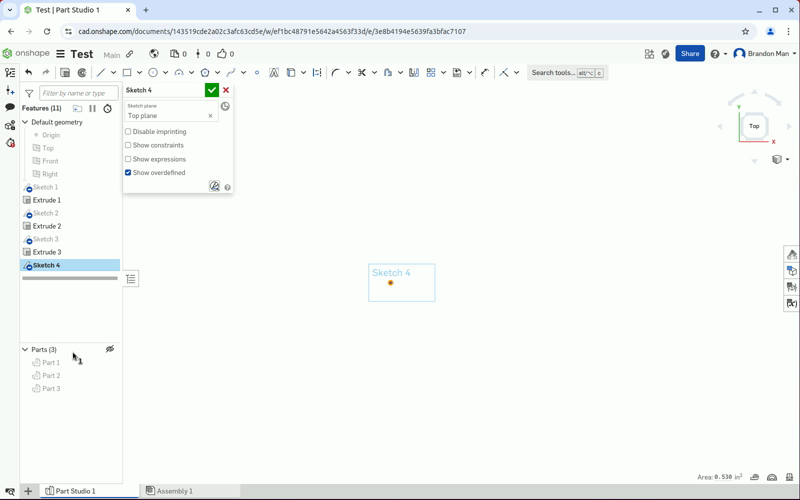
key(shift+y)
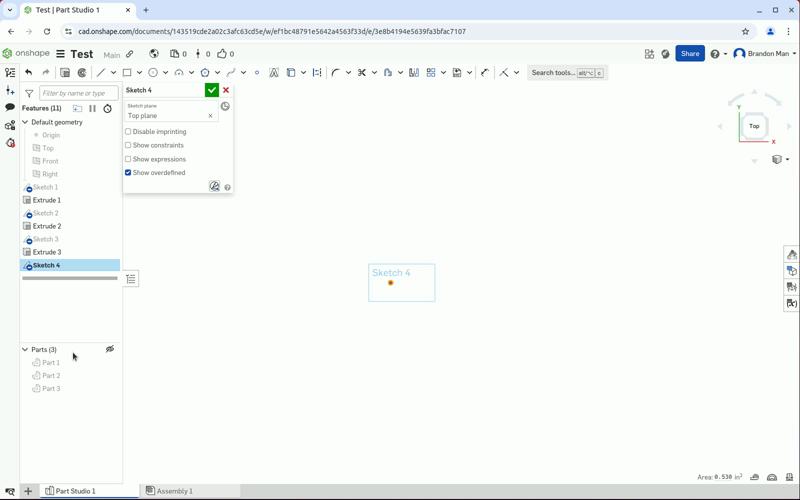
key(shift+e)
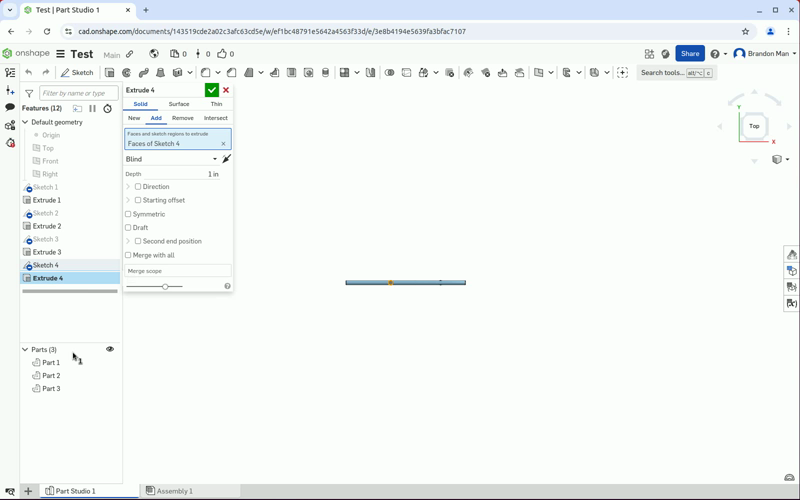
mouse_move(143, 106)
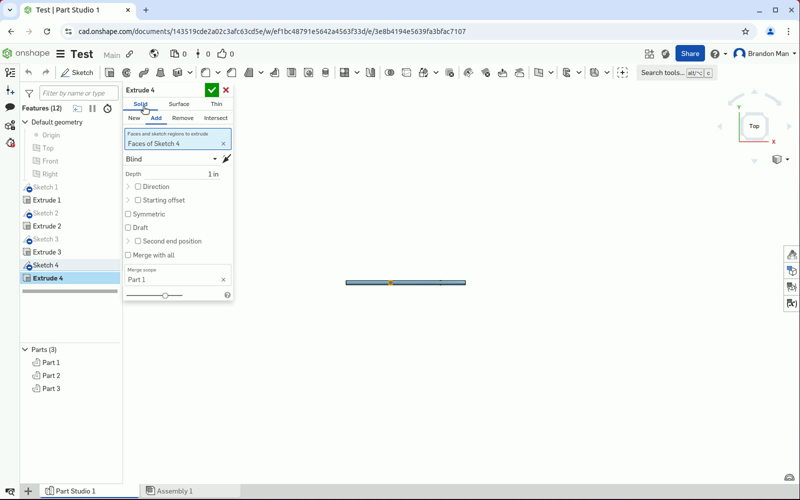
click(143, 106)
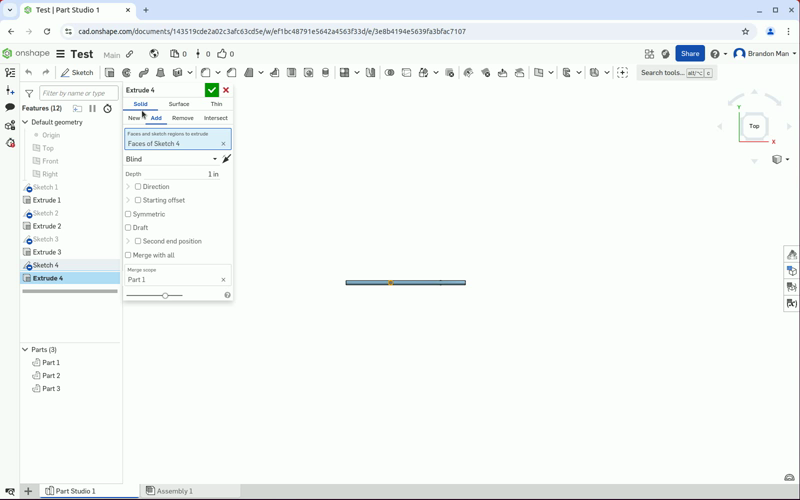
mouse_move(137, 120)
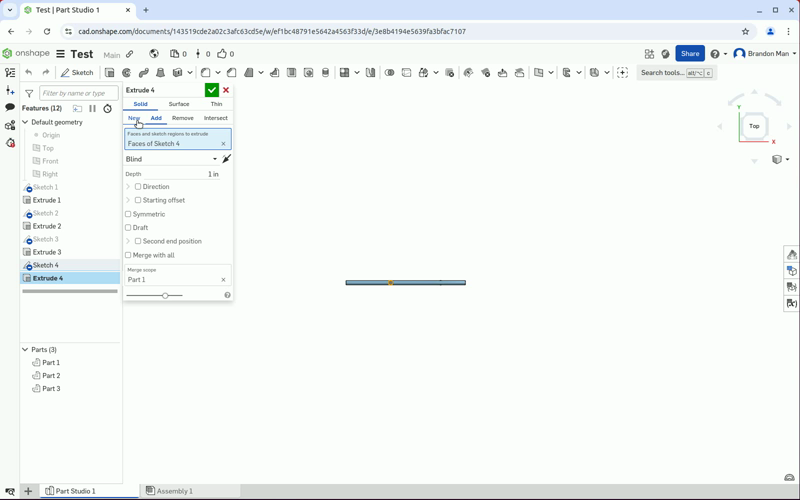
click(137, 120)
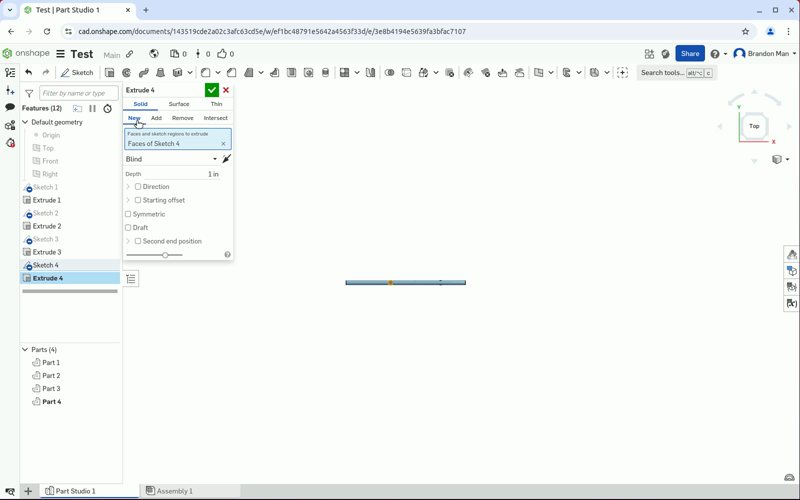
key(tab, 4)
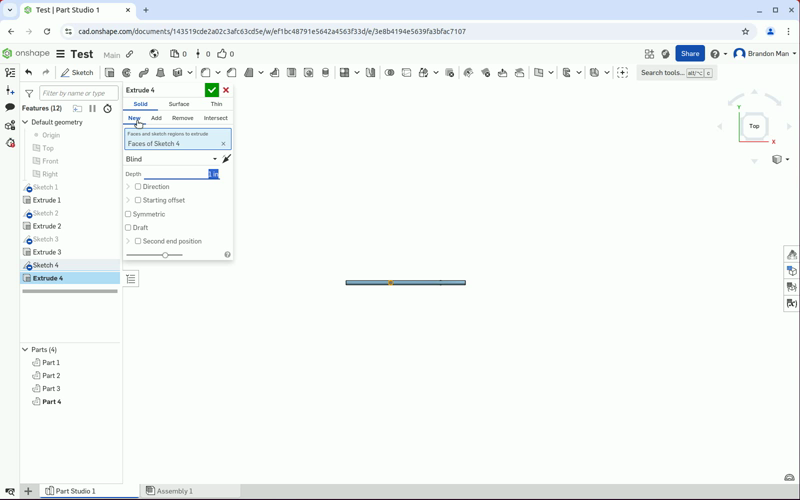
text(-0.722)
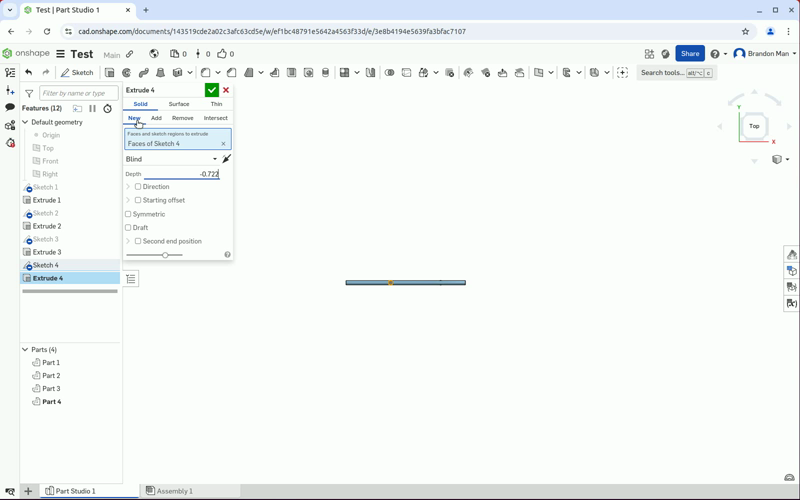
key(enter)
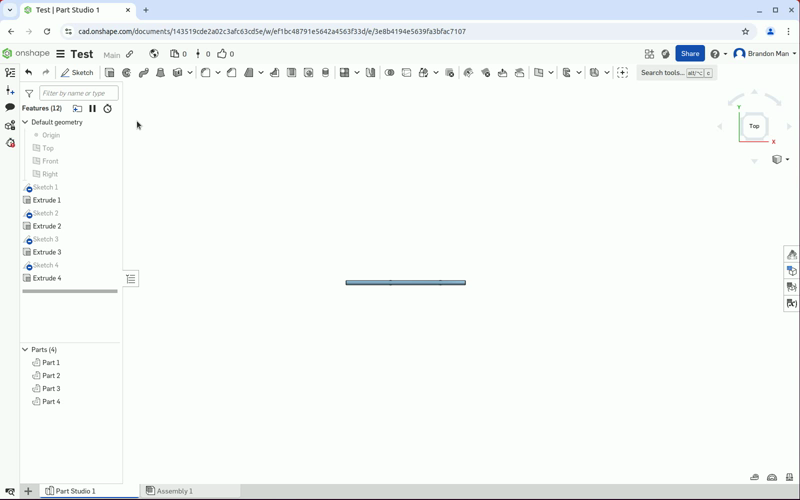
key(shift+h)
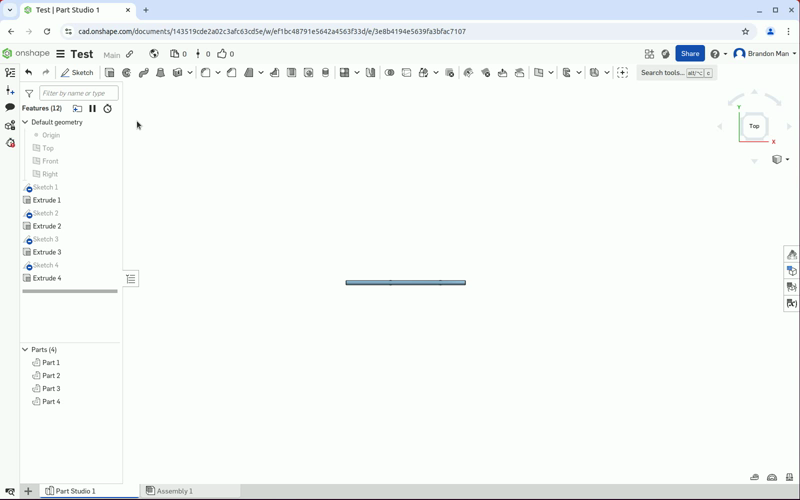
key(shift+h)
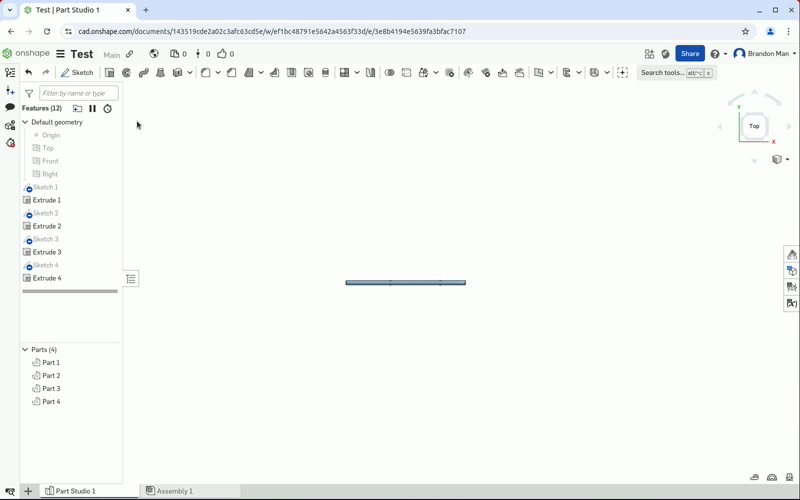
mouse_move(73, 189)
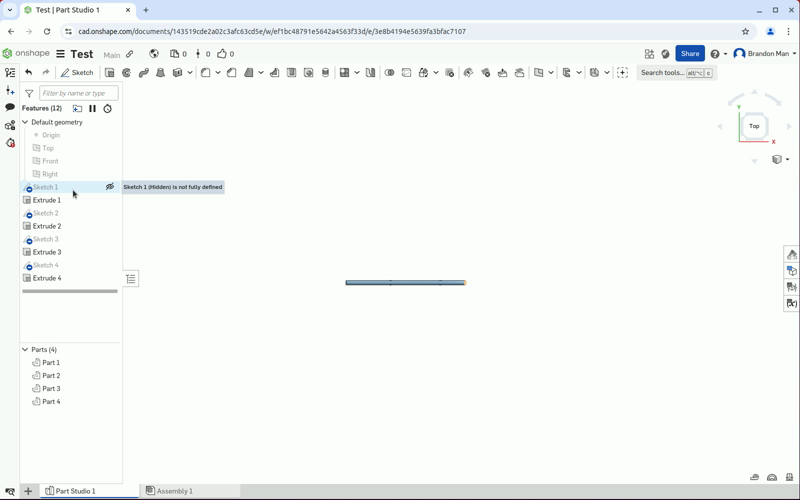
click(73, 189)
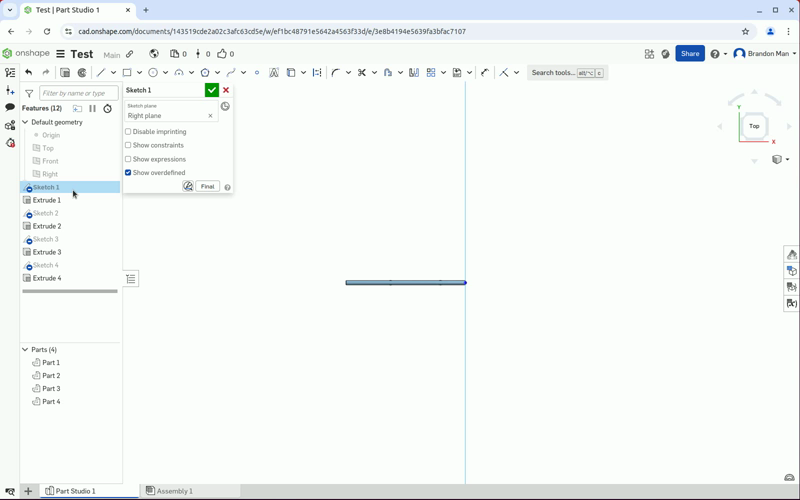
mouse_move(229, 92)
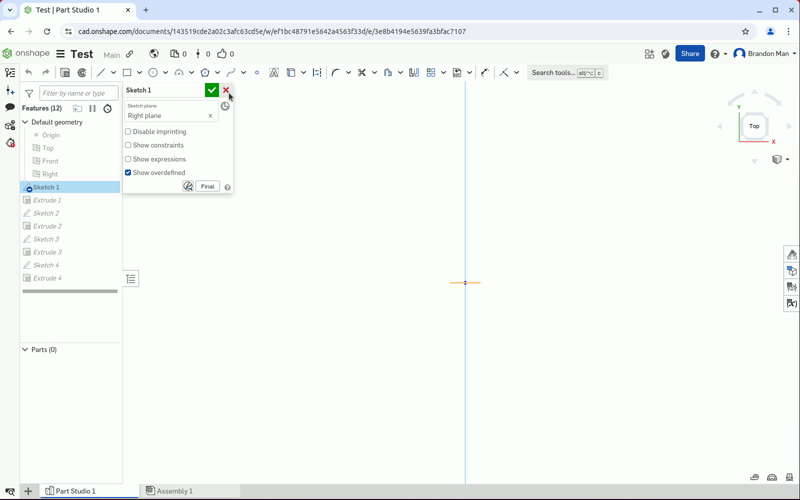
click(229, 92)
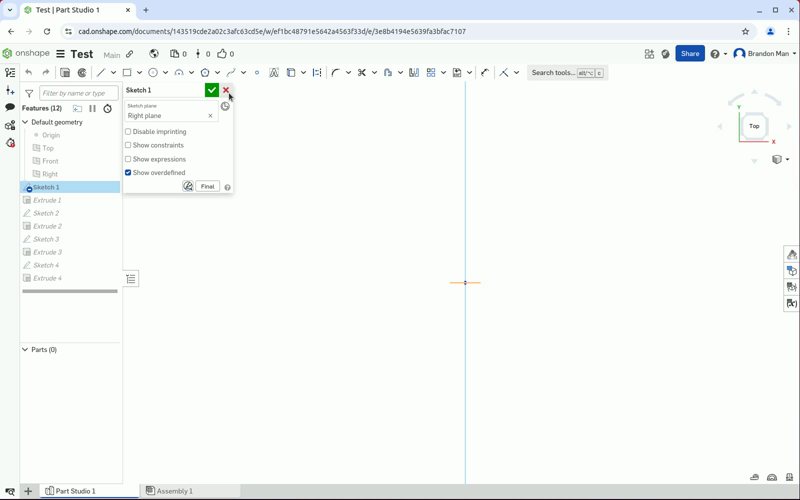
key(shift+s)
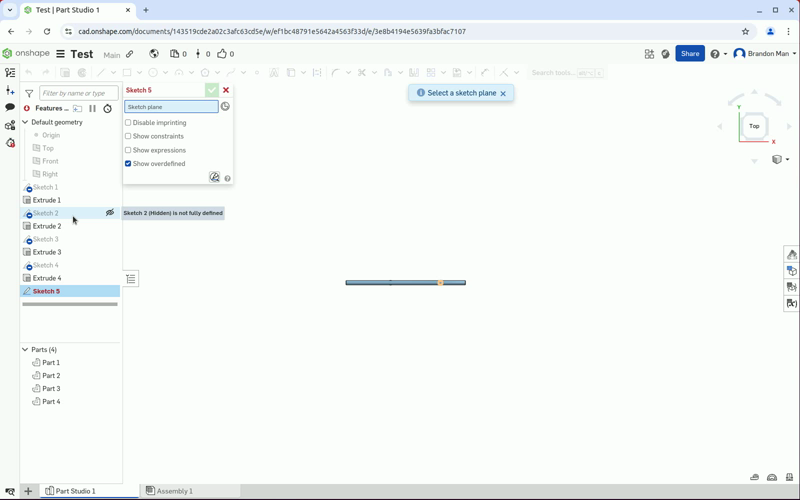
scroll(3)
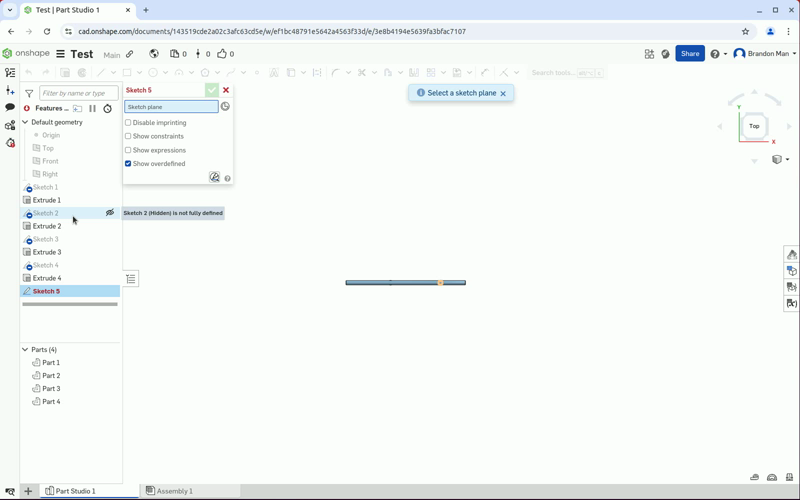
mouse_move(73, 150)
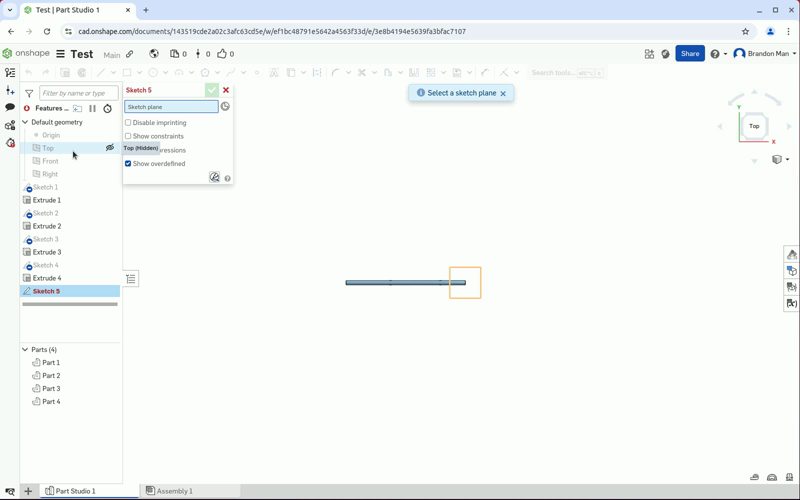
click(73, 150)
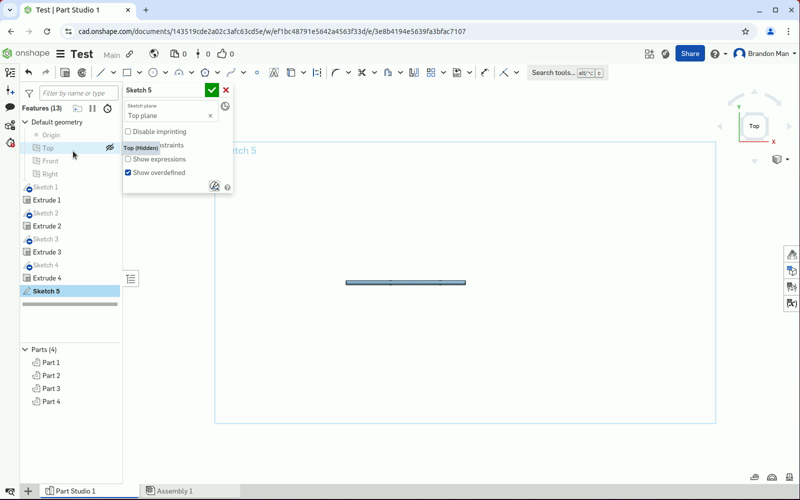
mouse_move(73, 352)
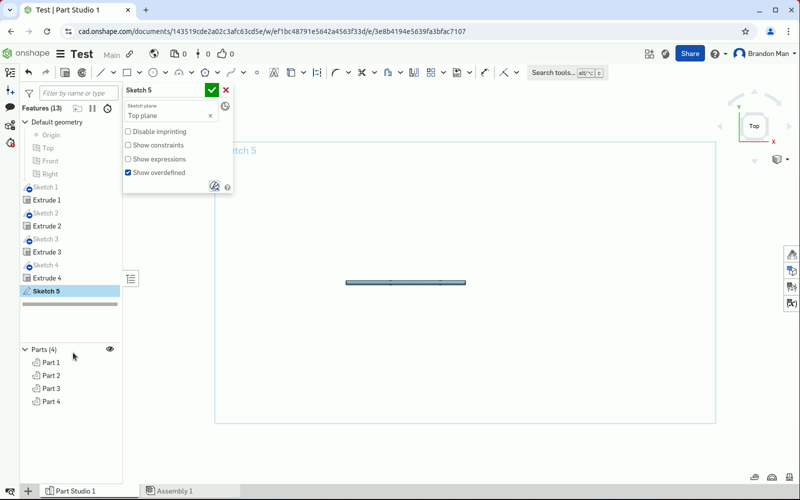
key(y)
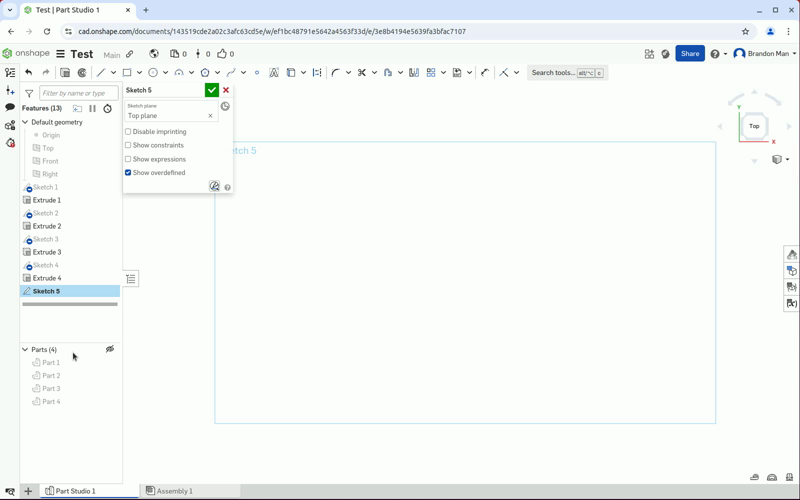
key(c)
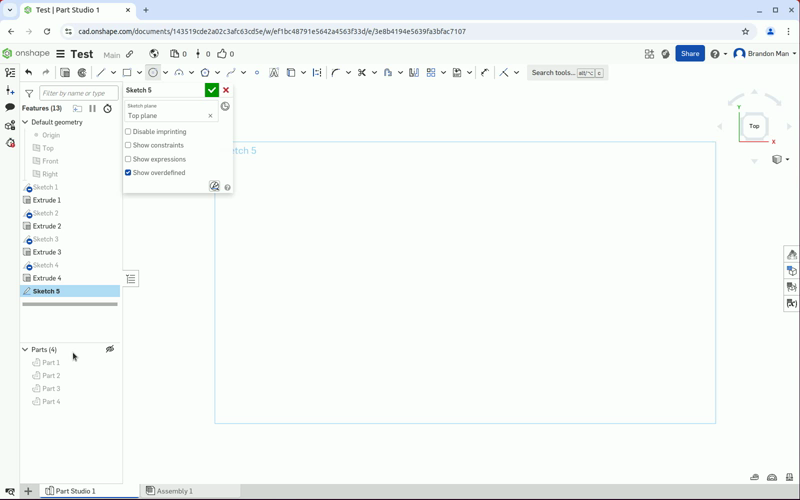
key_down(shift)
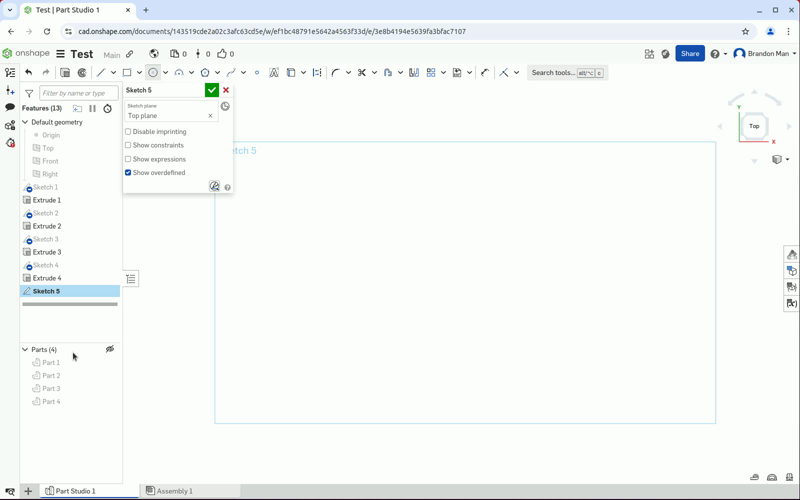
mouse_move(367, 282)
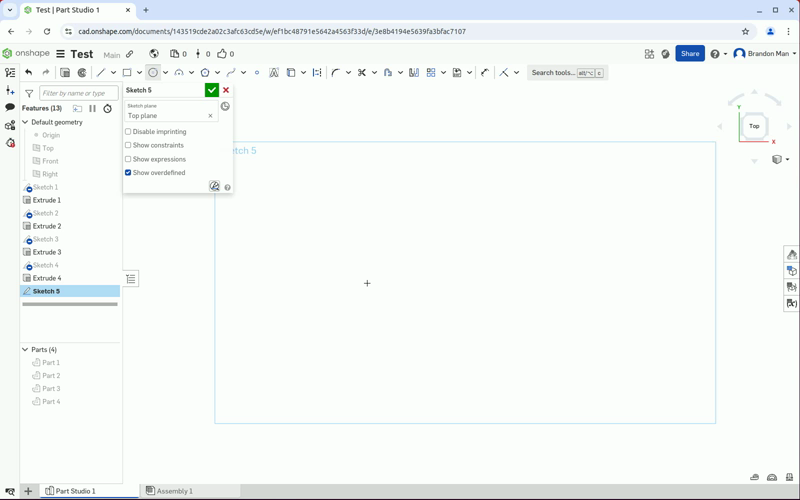
click(367, 282)
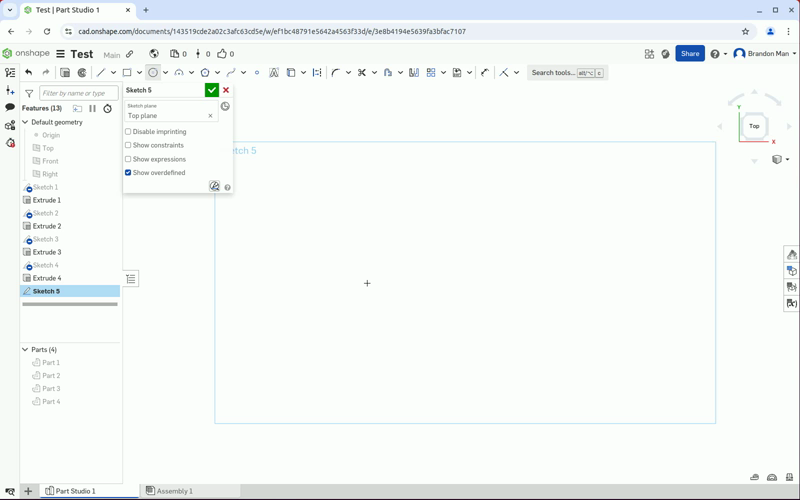
key_up(shift)
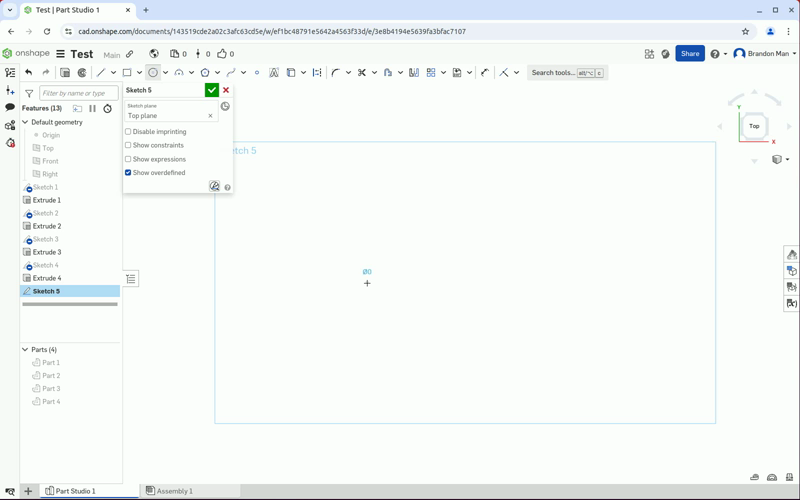
mouse_move(369, 282)
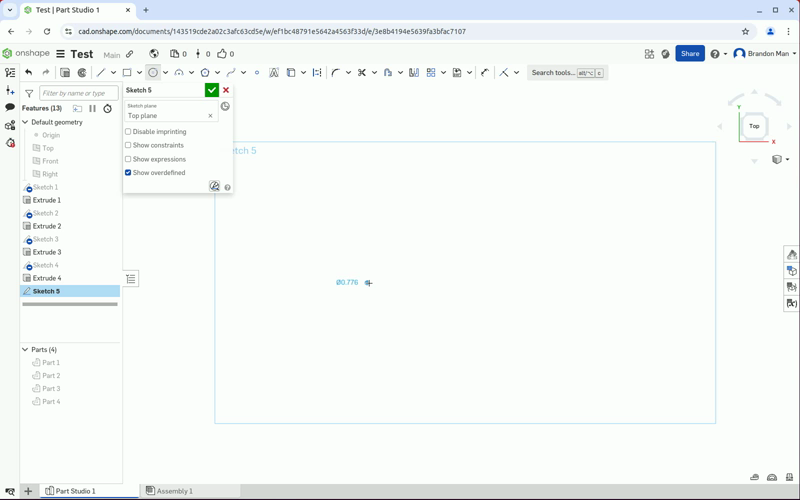
scroll(6)
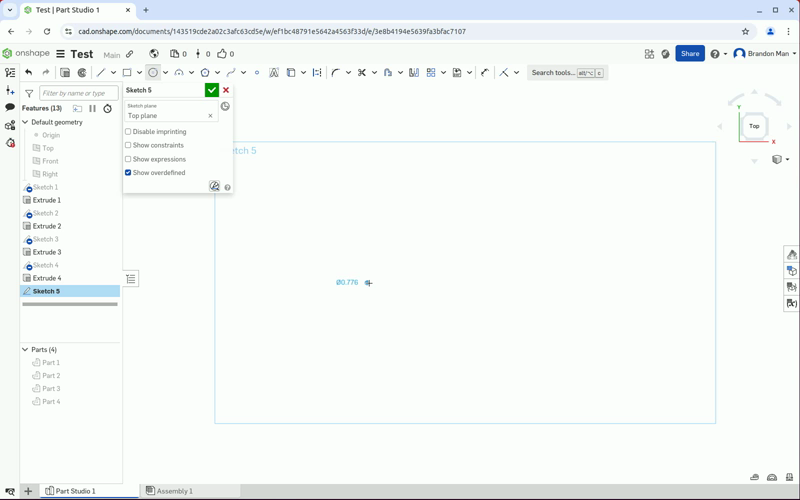
scroll(6)
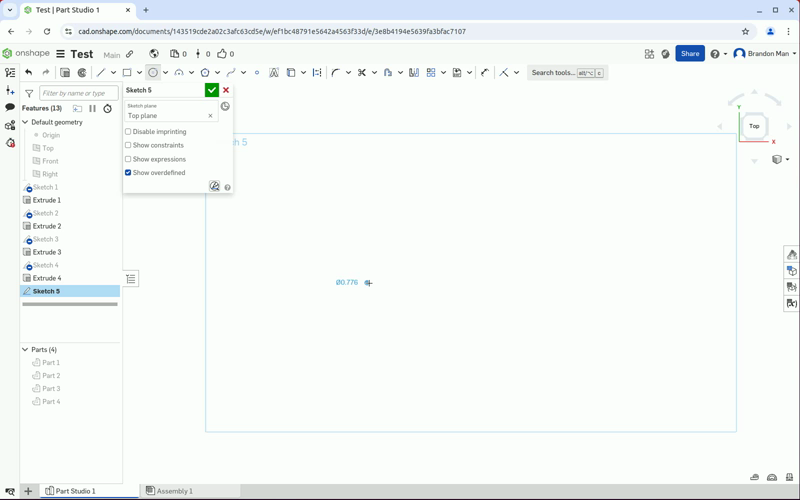
scroll(6)
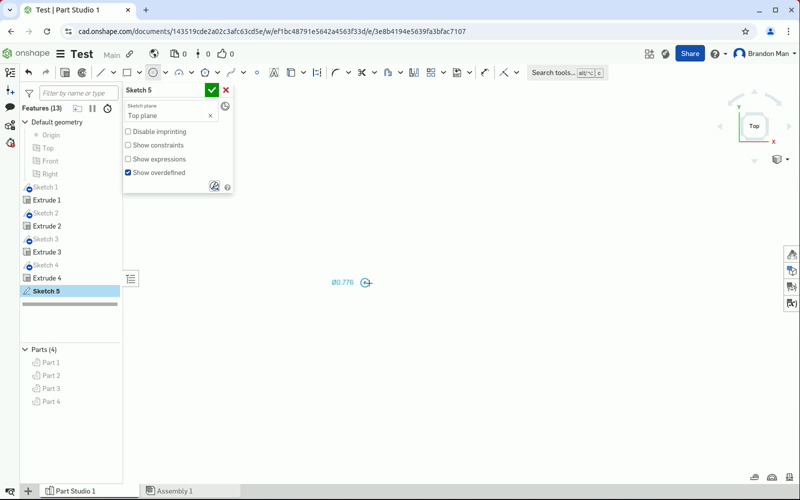
scroll(6)
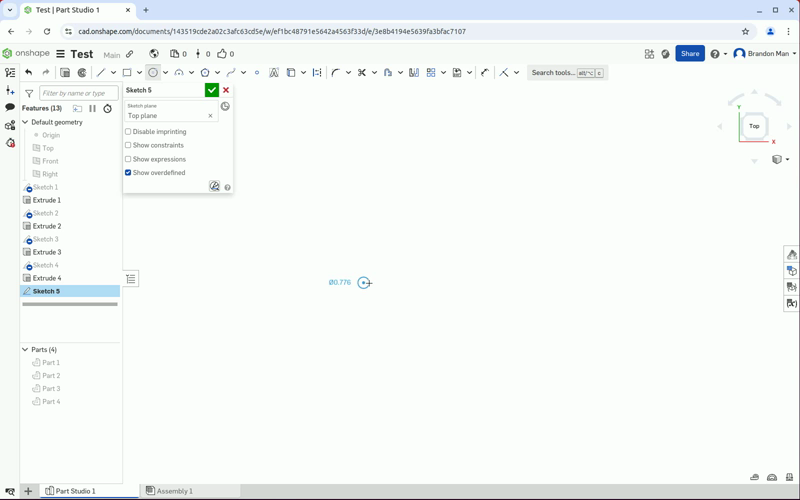
scroll(6)
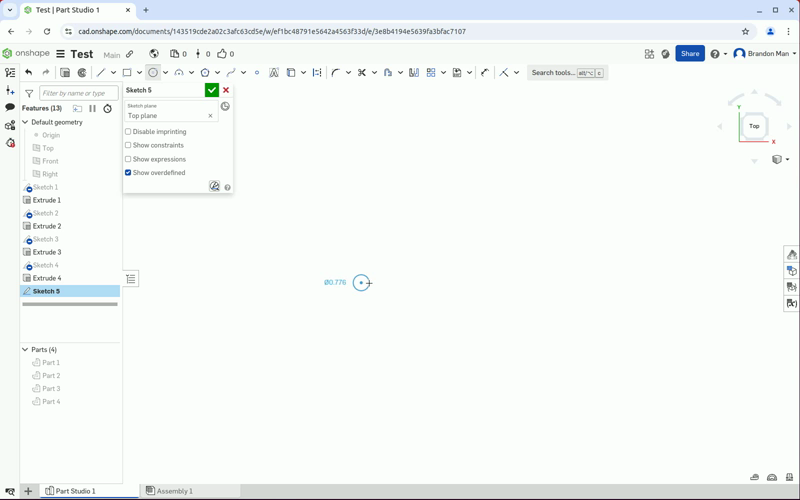
scroll(6)
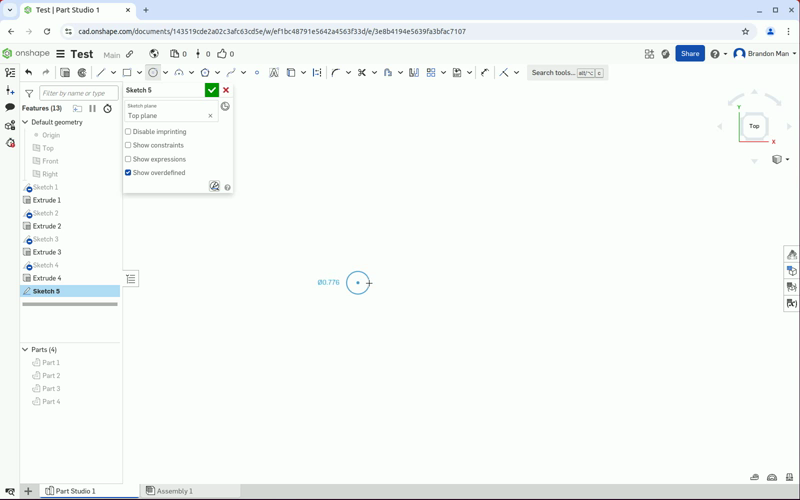
scroll(6)
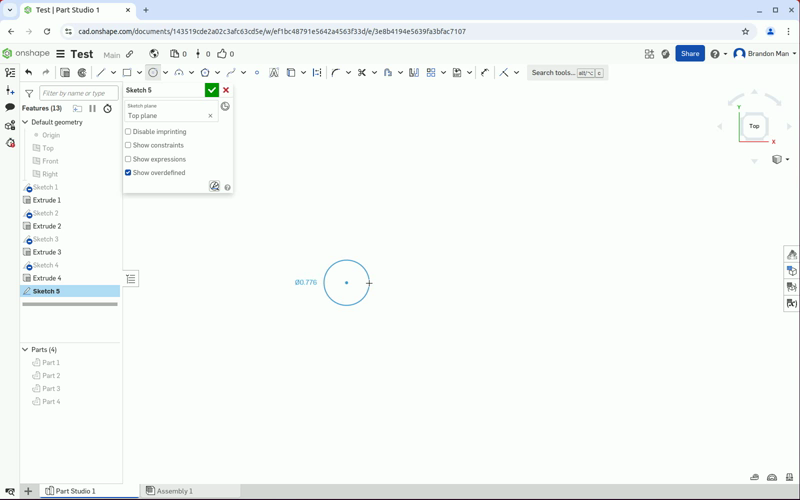
click(369, 282)
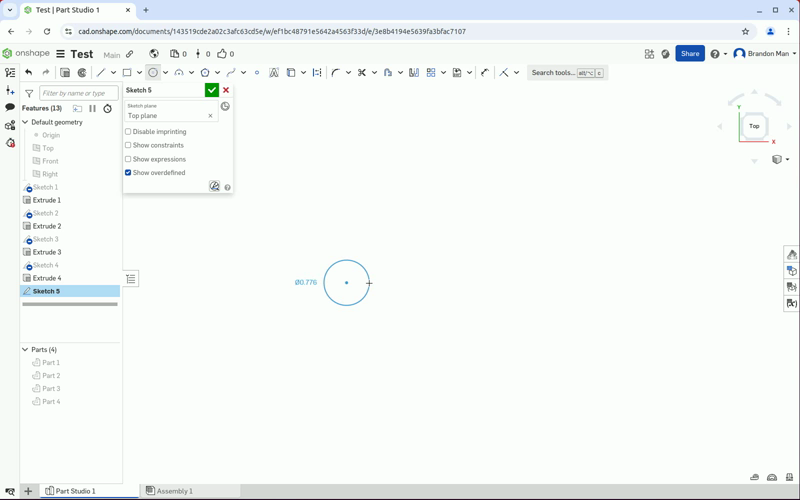
scroll(-6)
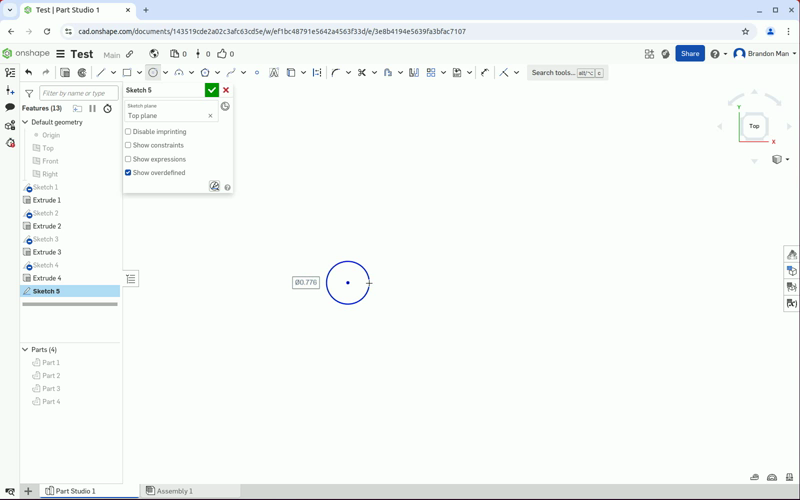
scroll(-6)
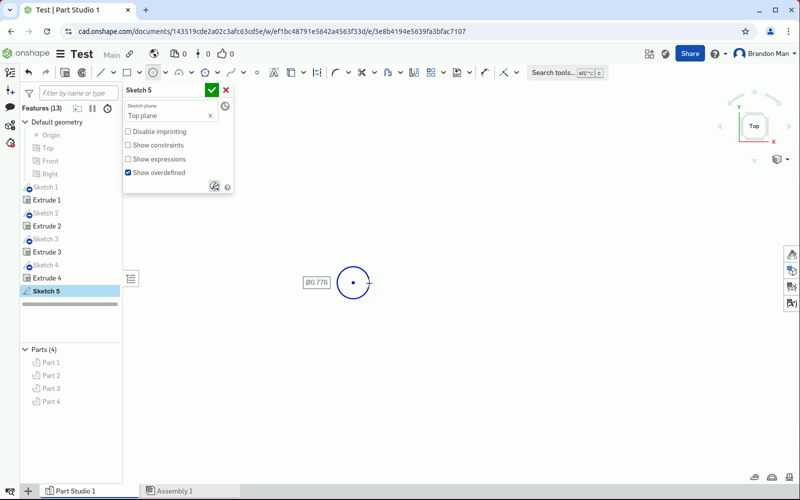
scroll(-6)
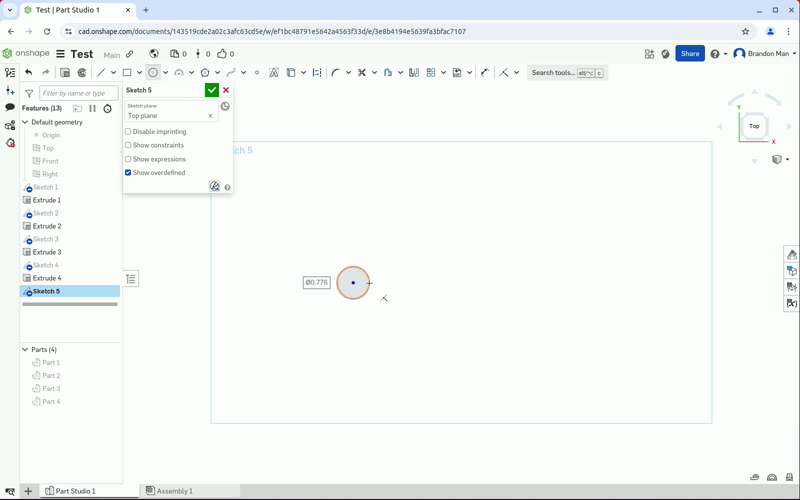
scroll(-6)
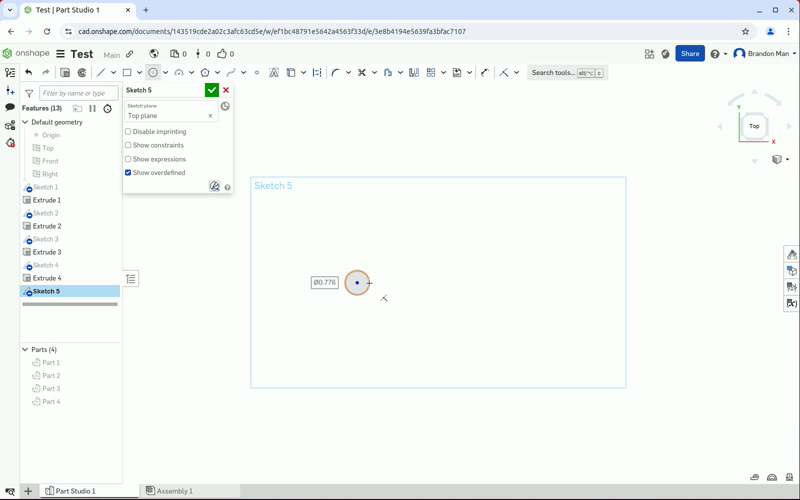
scroll(-6)
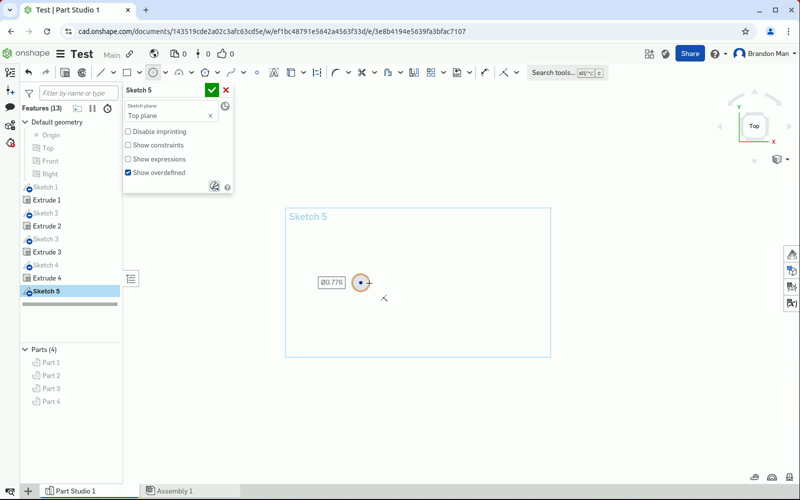
scroll(-6)
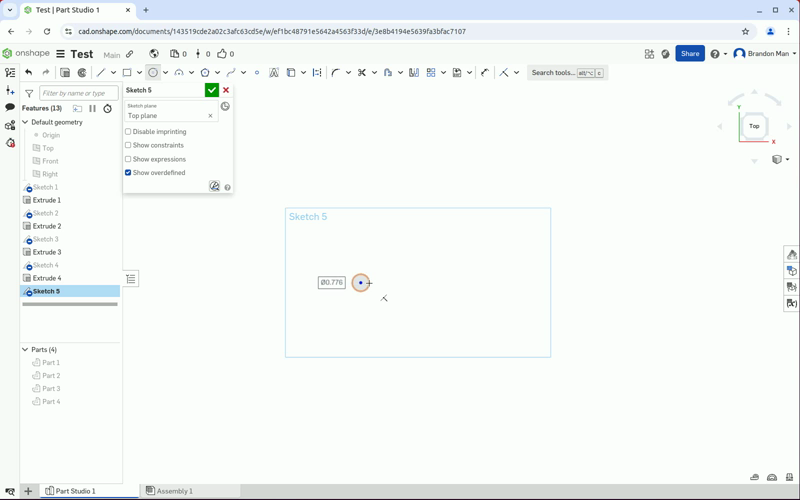
scroll(-6)
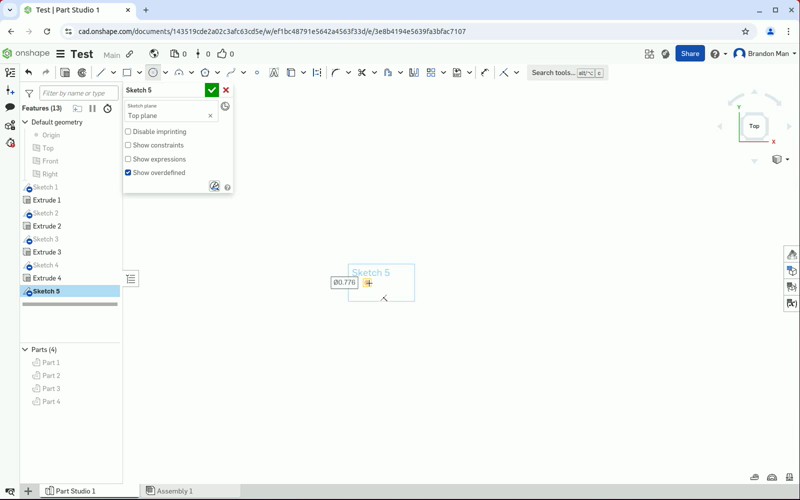
key(esc)
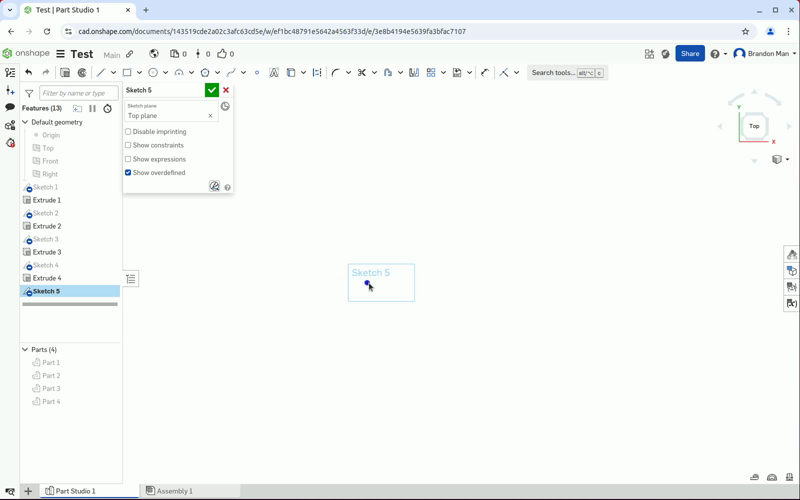
mouse_move(368, 281)
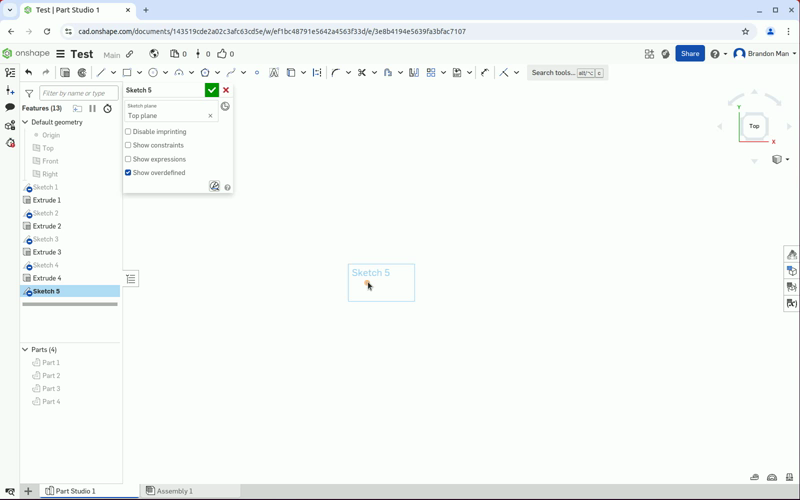
scroll(6)
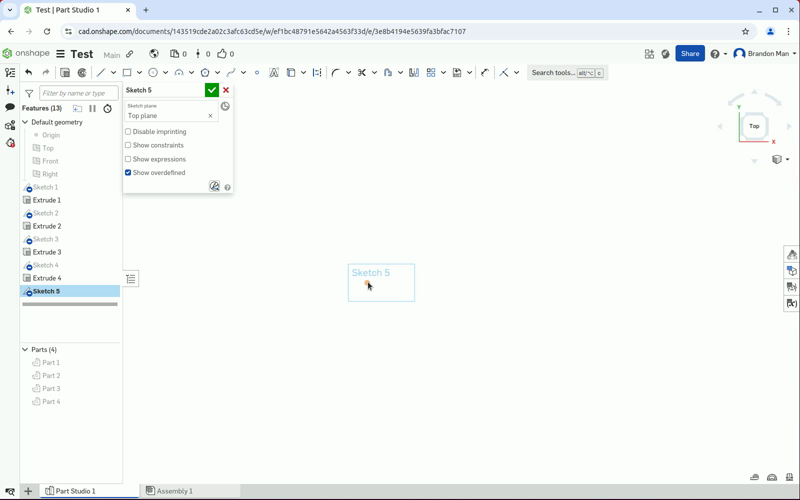
scroll(6)
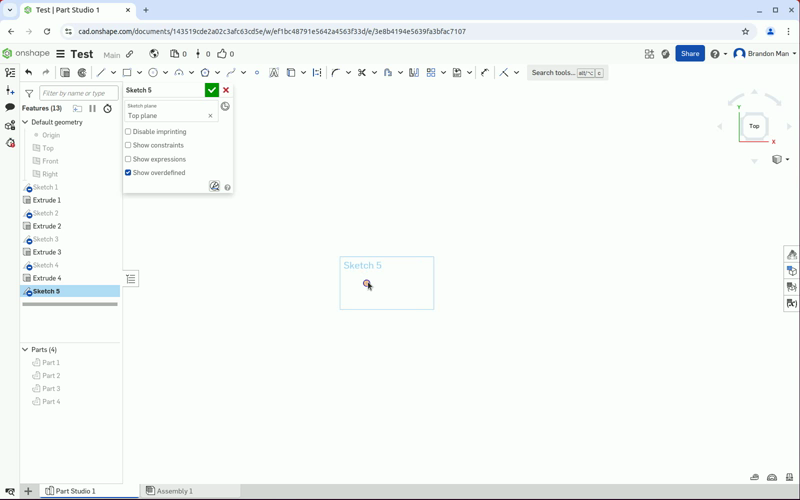
scroll(6)
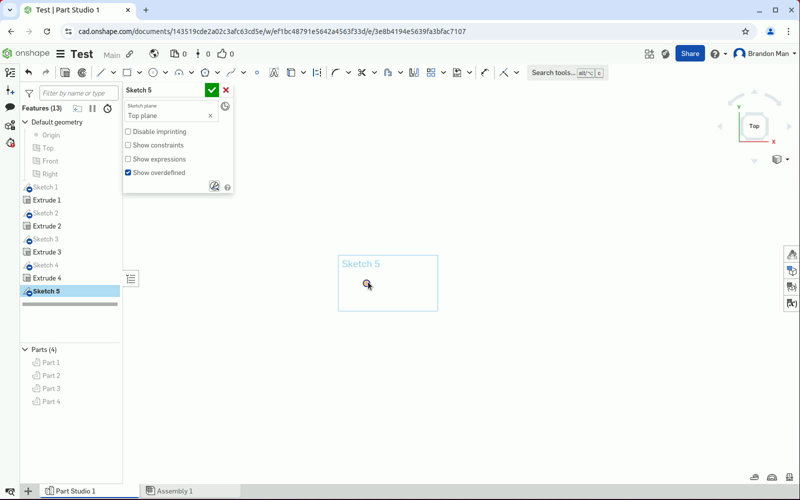
scroll(6)
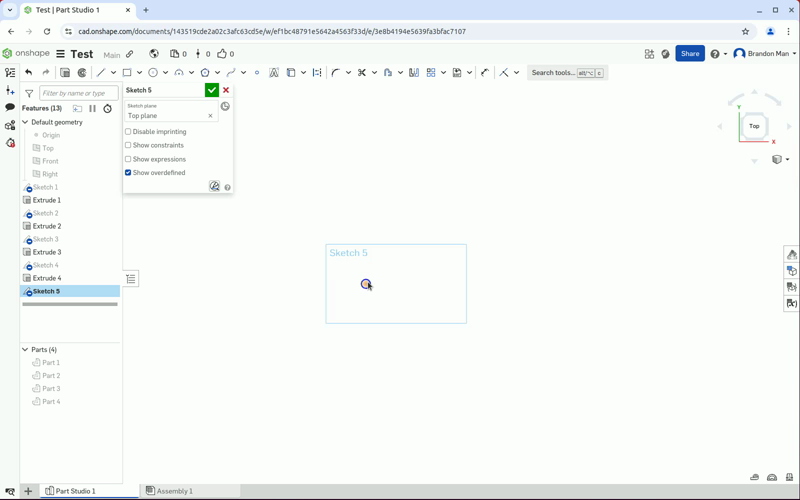
scroll(6)
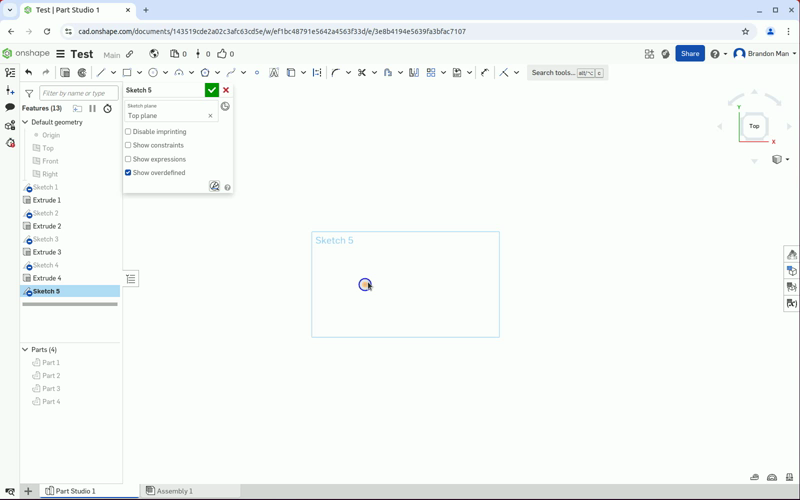
scroll(6)
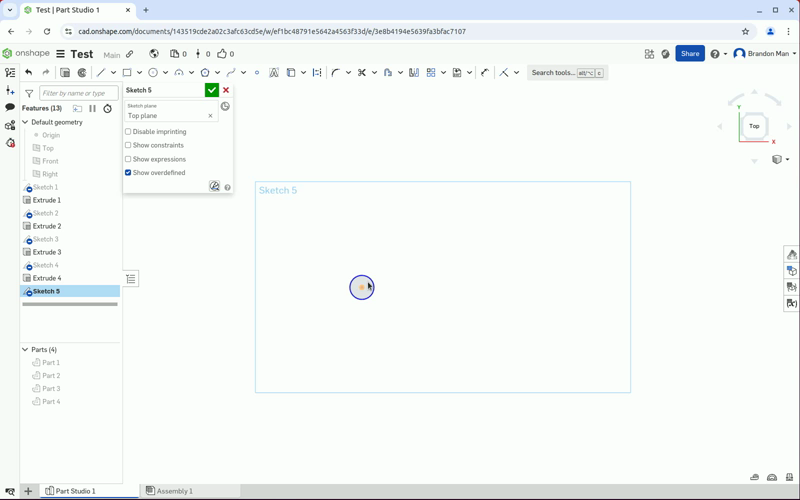
scroll(6)
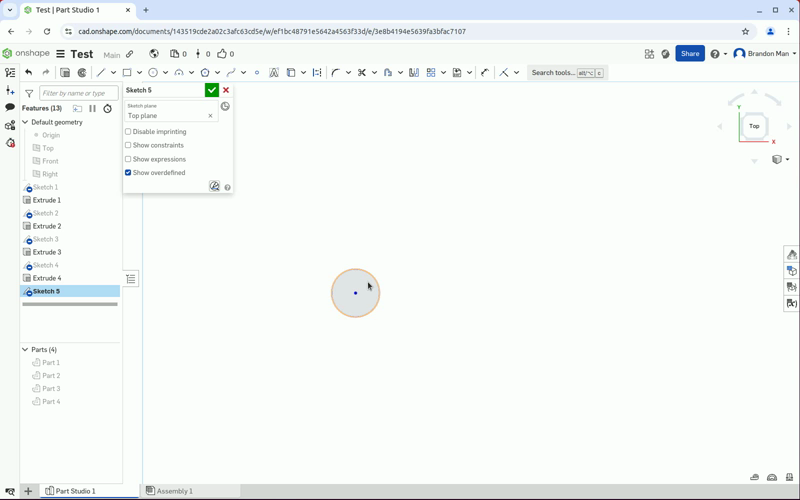
click(368, 281)
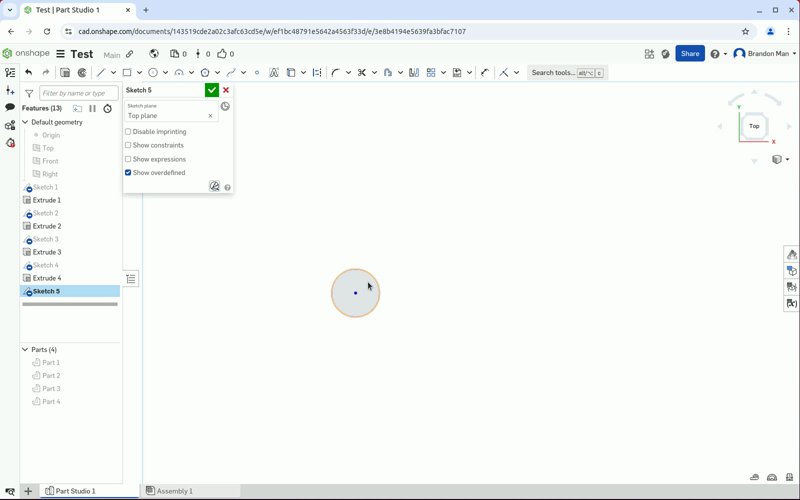
scroll(-6)
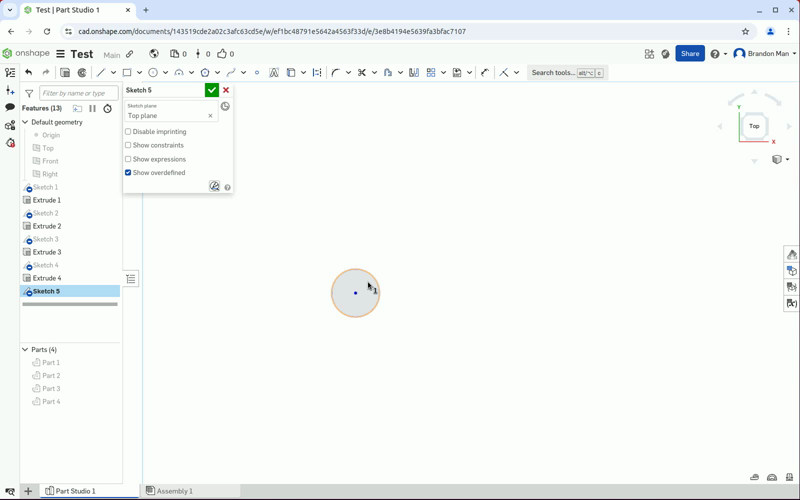
scroll(-6)
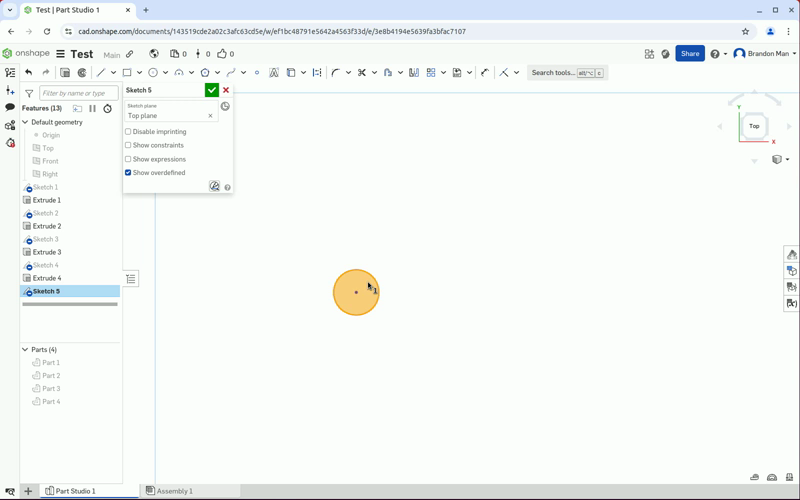
scroll(-6)
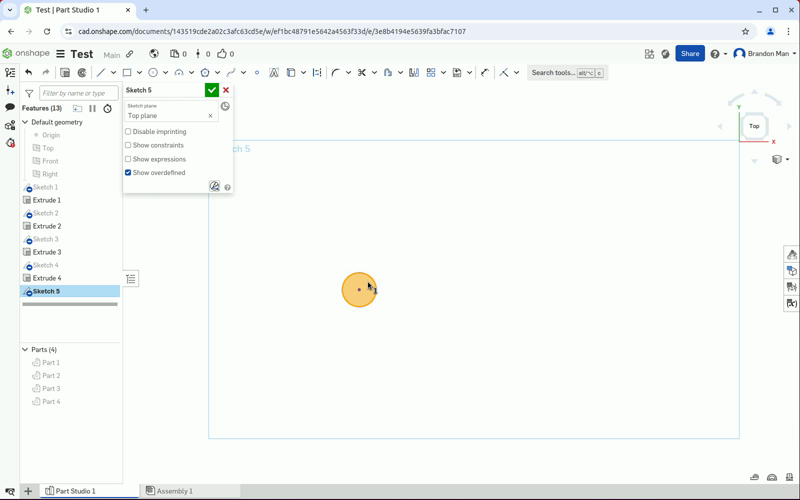
scroll(-6)
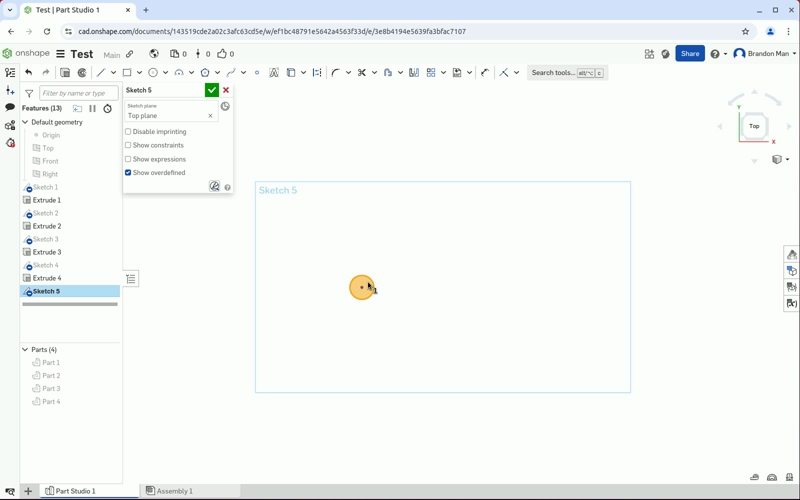
scroll(-6)
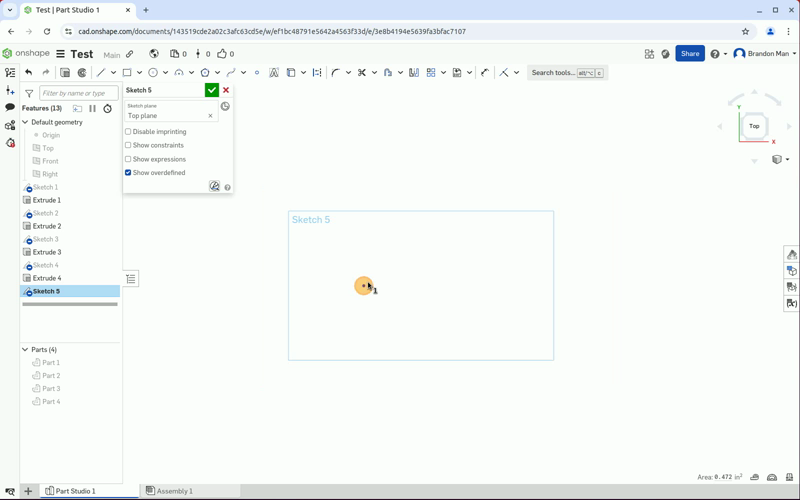
scroll(-6)
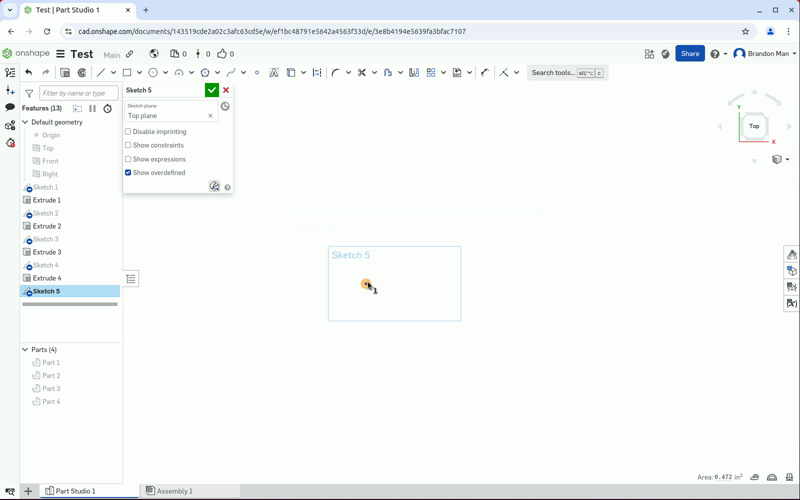
scroll(-6)
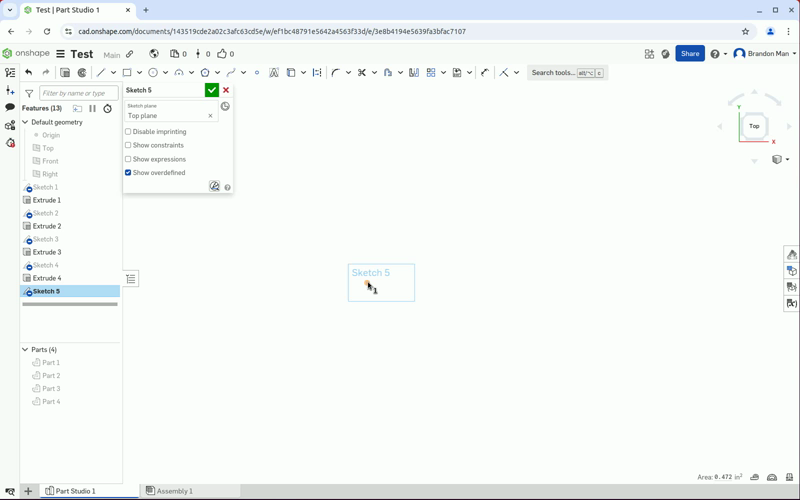
mouse_move(73, 352)
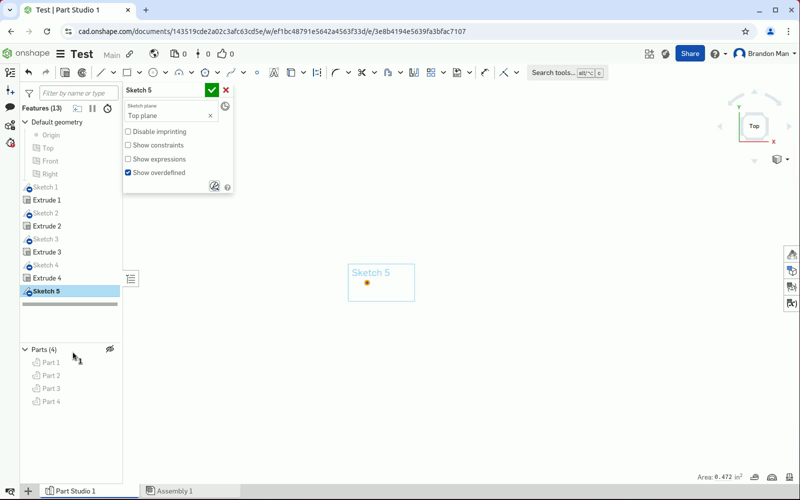
key(shift+y)
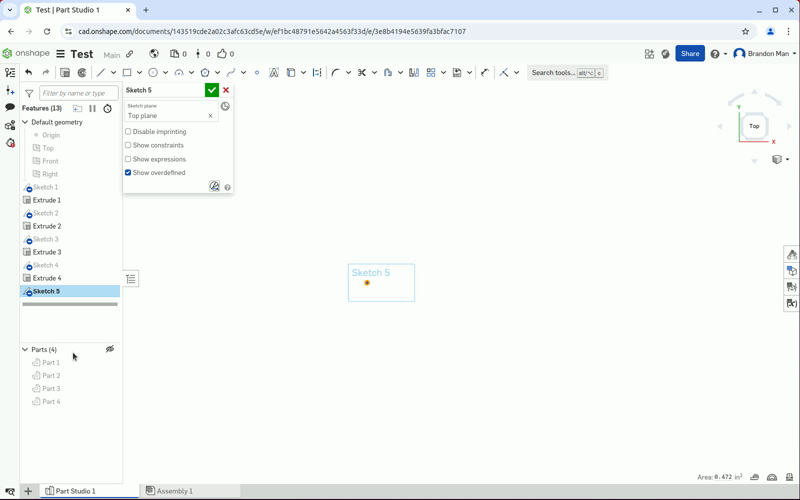
key(shift+e)
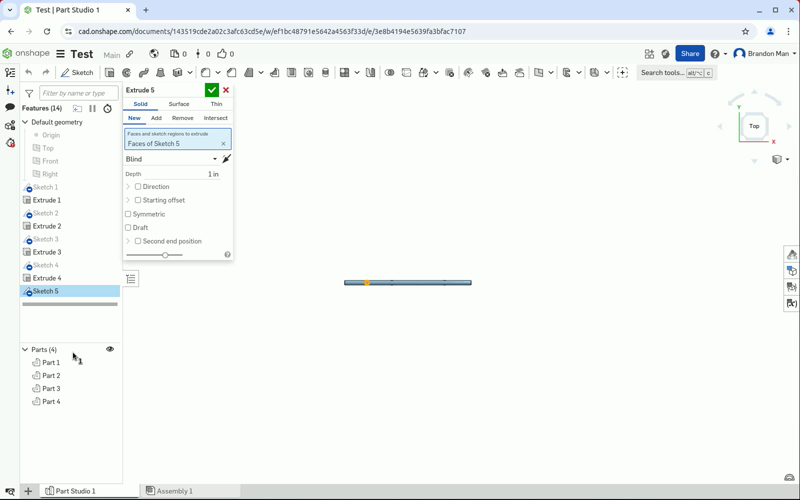
mouse_move(143, 106)
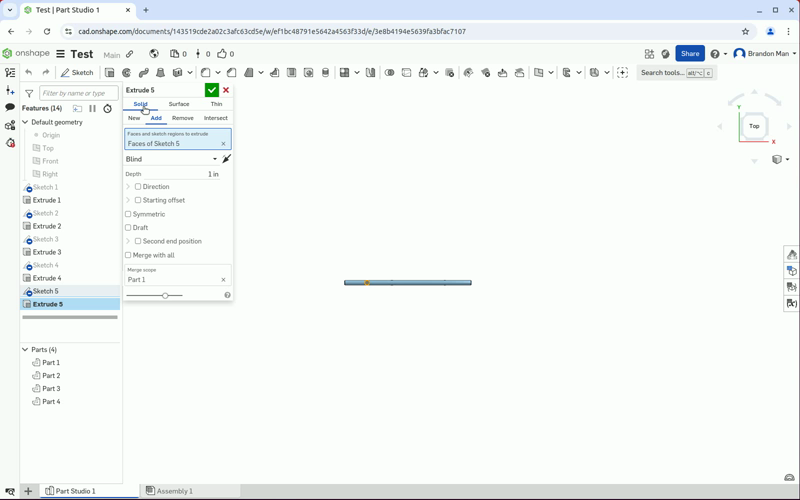
click(143, 106)
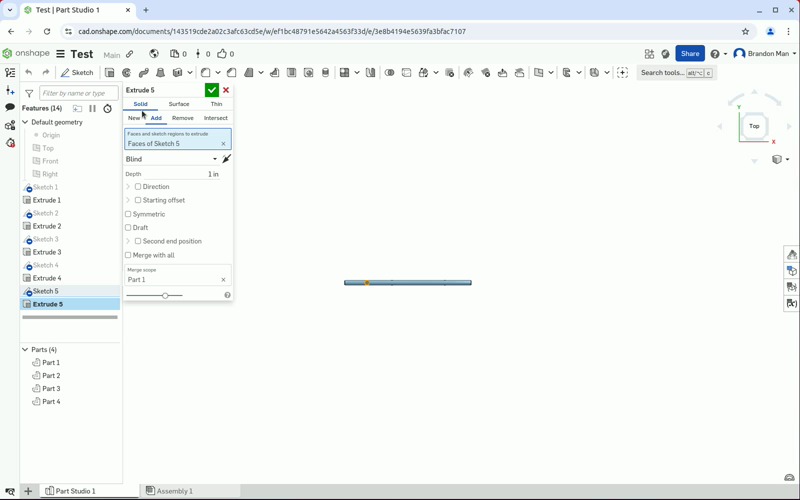
mouse_move(137, 120)
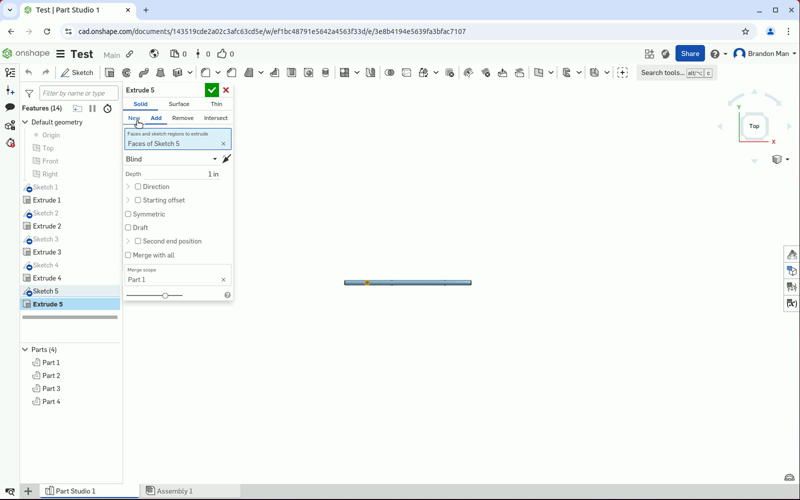
click(137, 120)
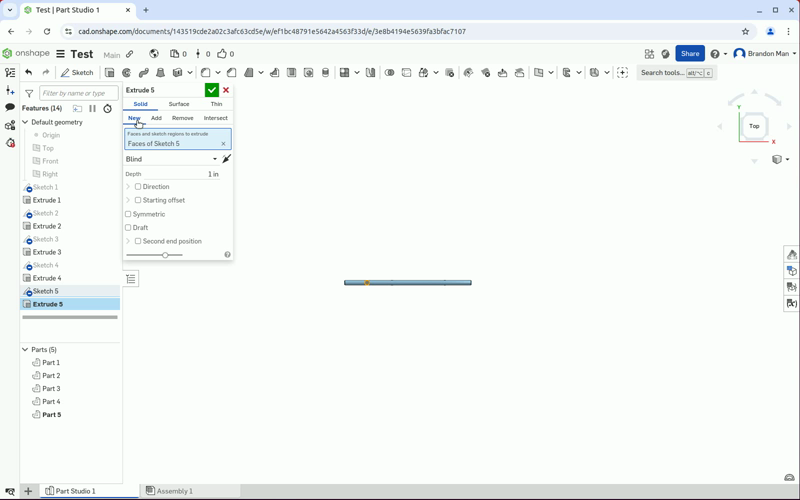
key(tab, 4)
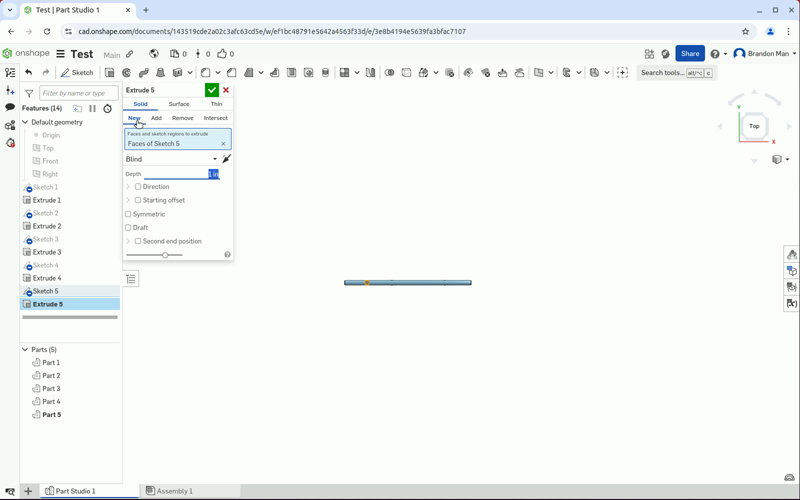
text(-0.722)
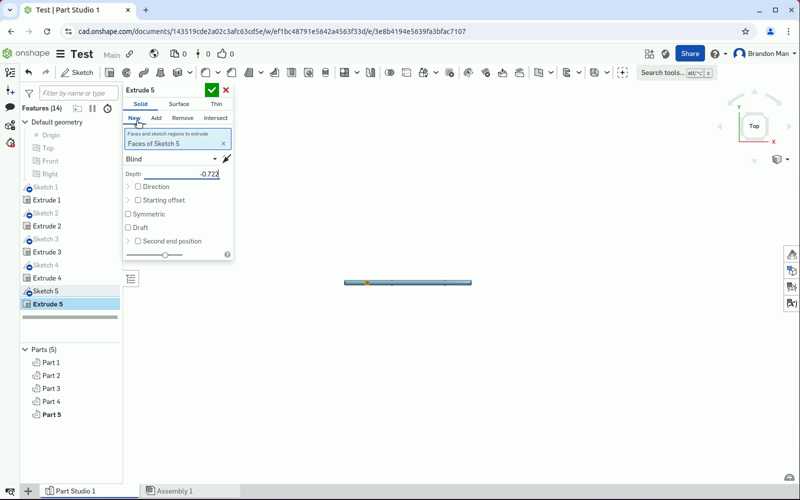
key(enter)
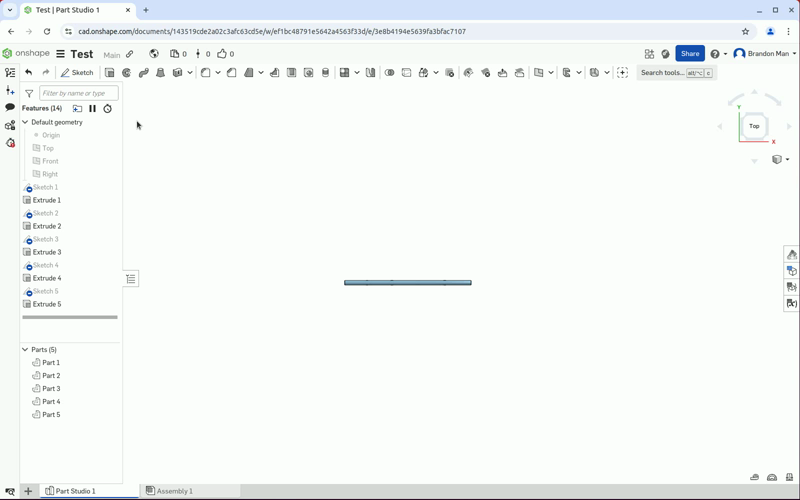
key(shift+h)
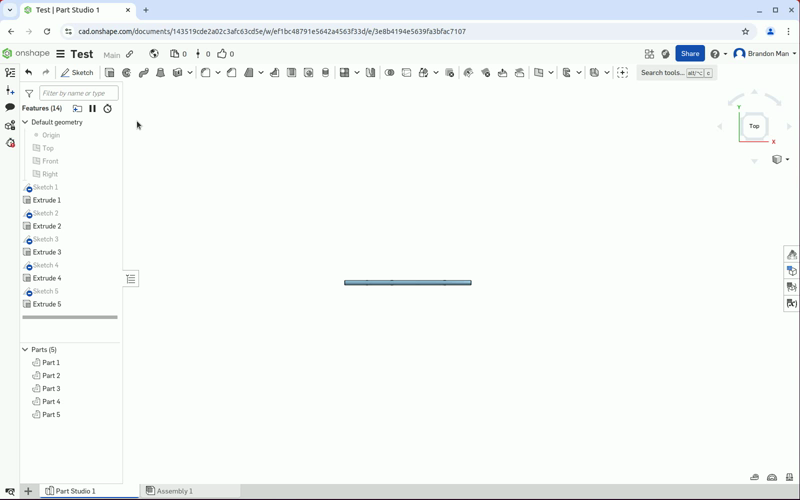
key(shift+h)
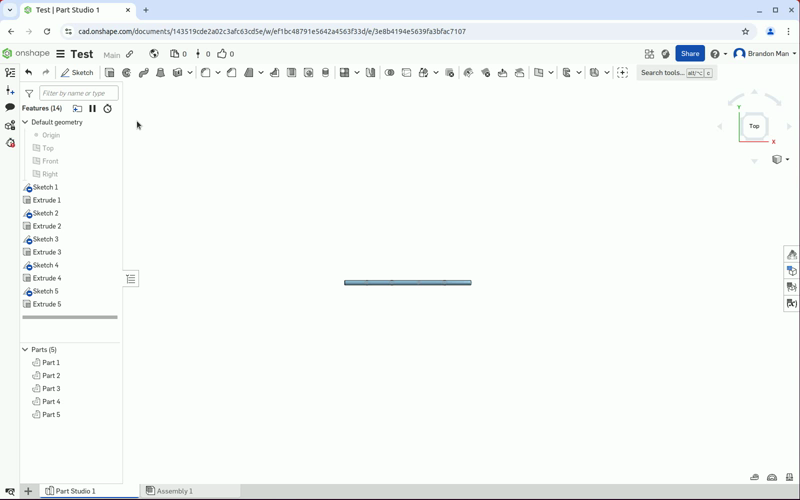
key(shift+7)
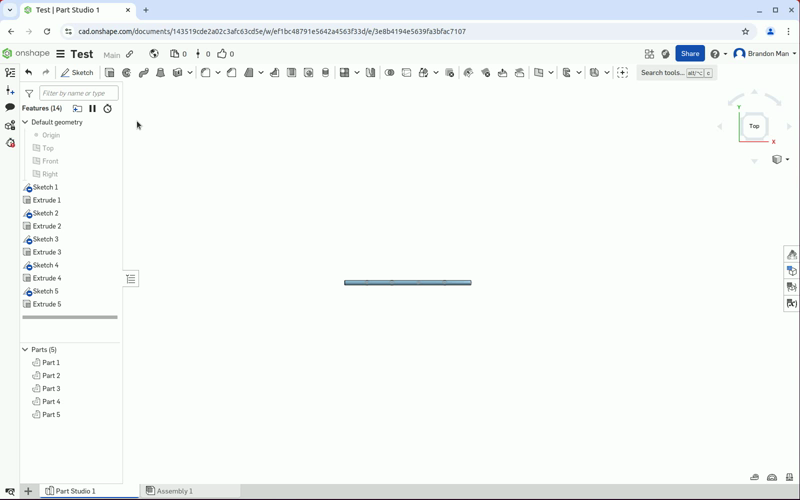
key(up, 3)
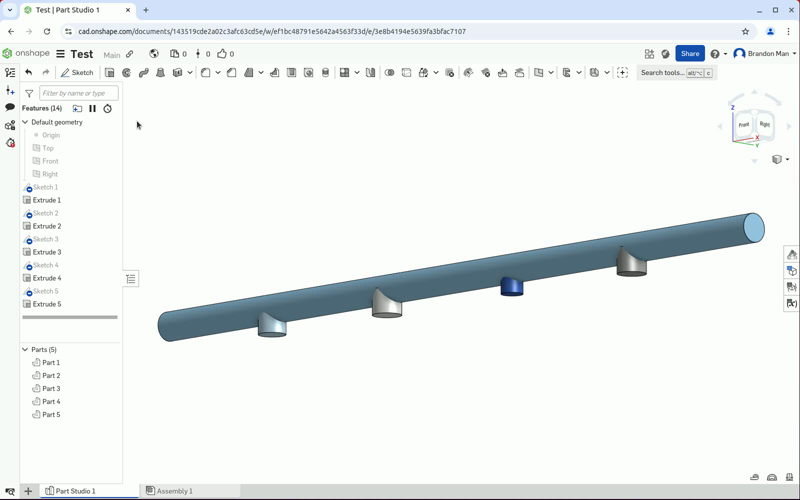
key(left, 3)
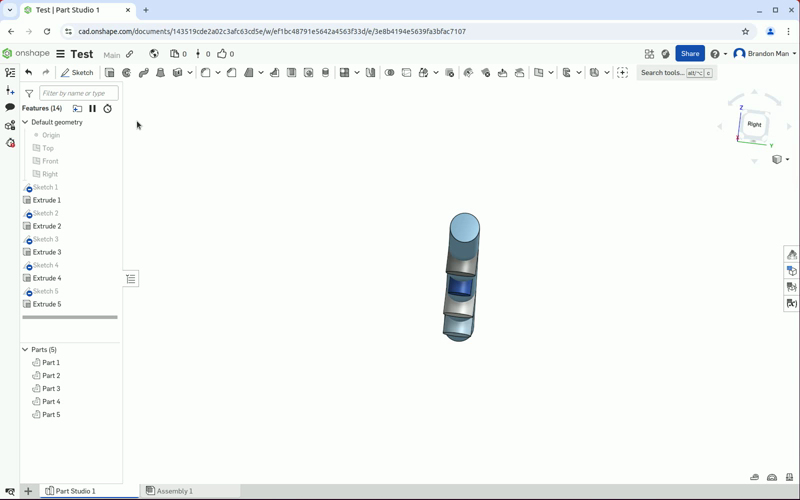
key(right, 3)
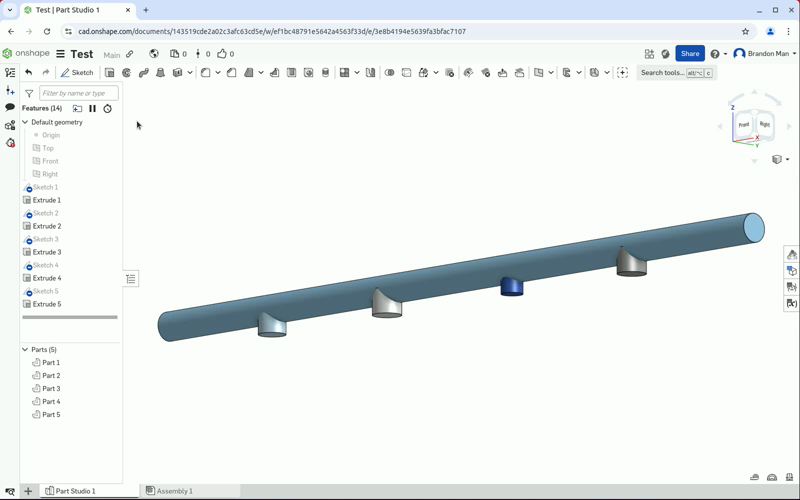
key(down, 3)
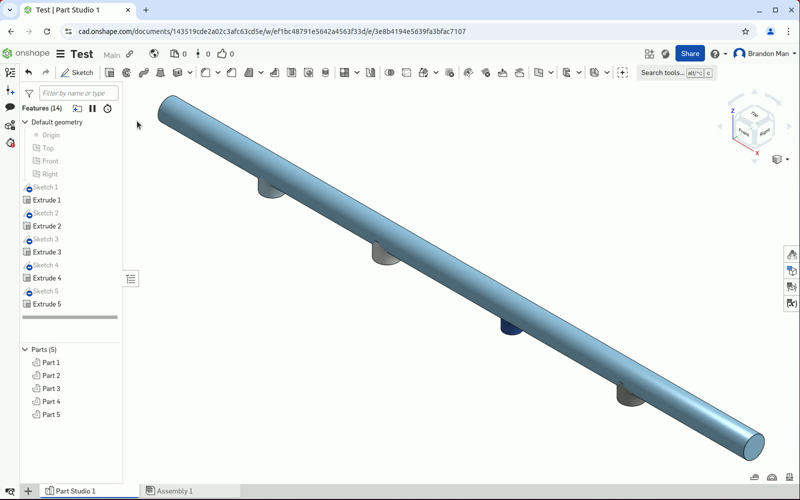
mouse_move(73, 189)
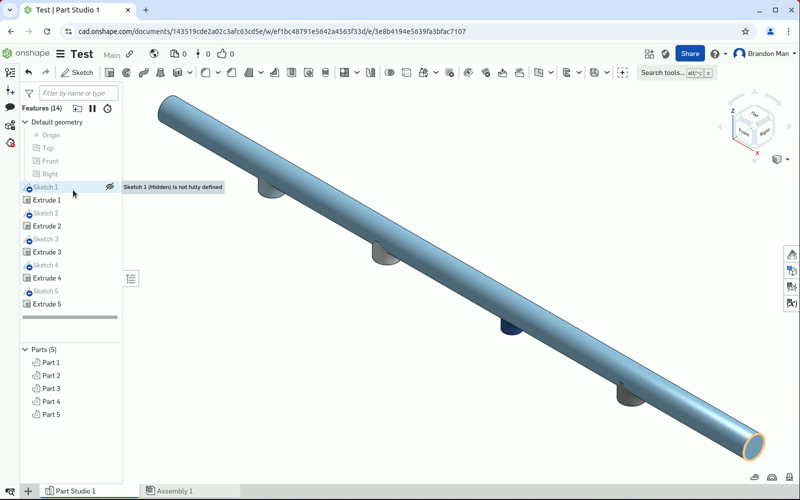
click(73, 189)